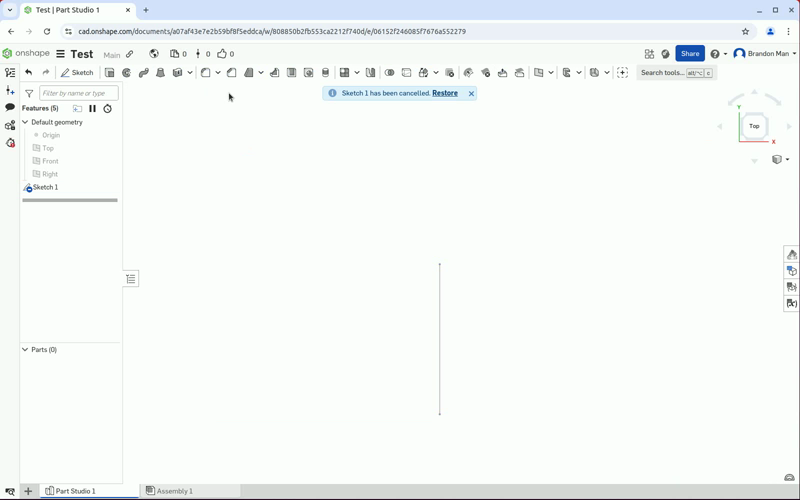
key(shift+h)
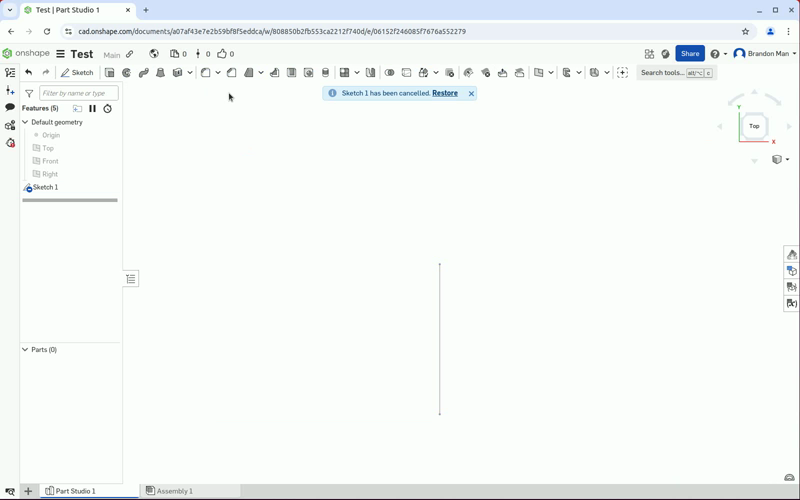
key(shift+s)
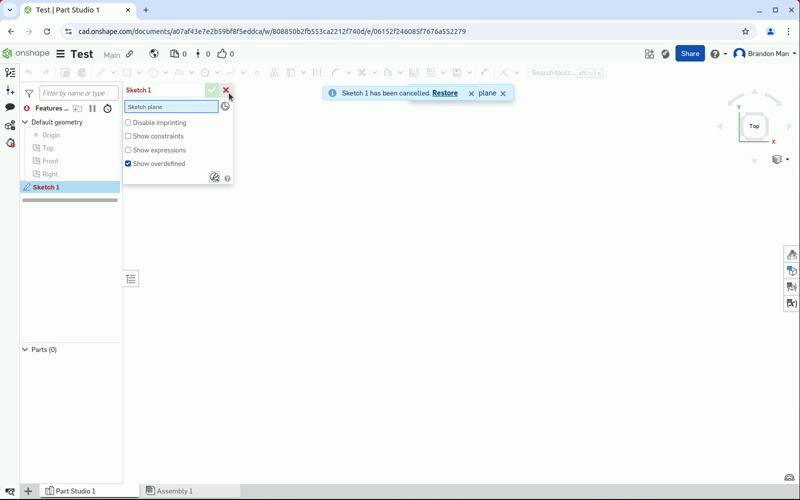
mouse_move(73, 150)
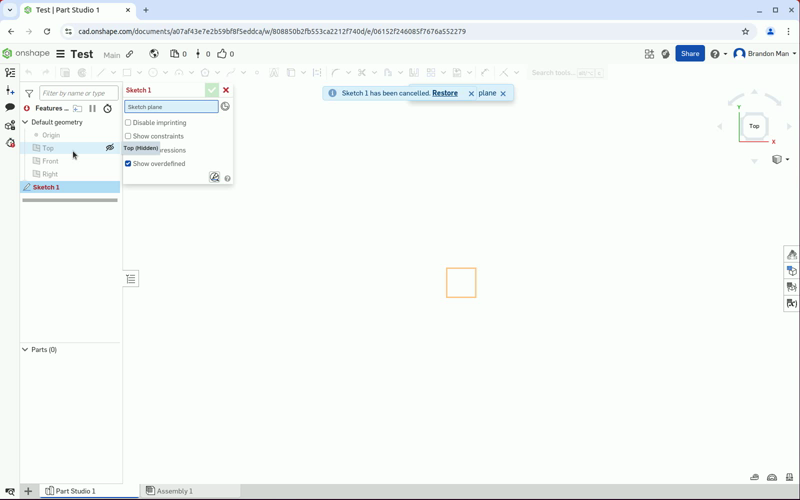
click(73, 150)
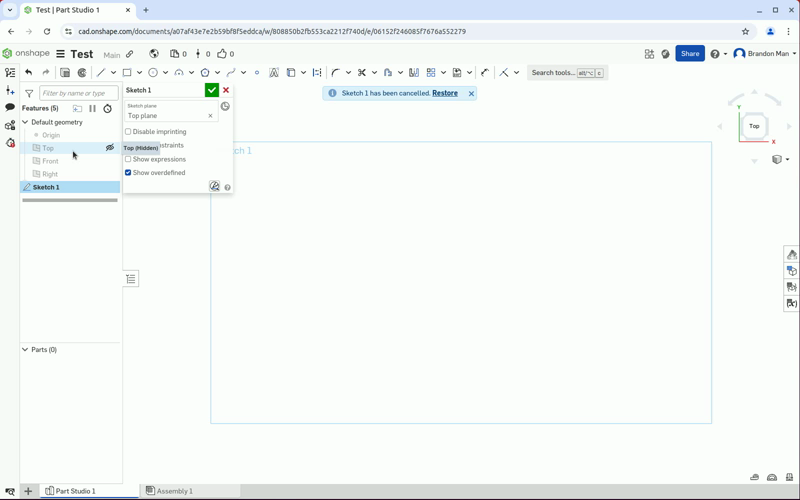
mouse_move(73, 352)
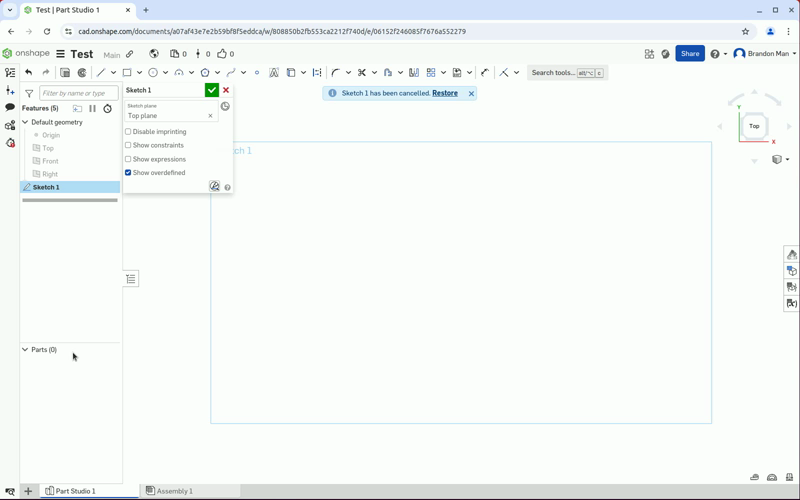
key(y)
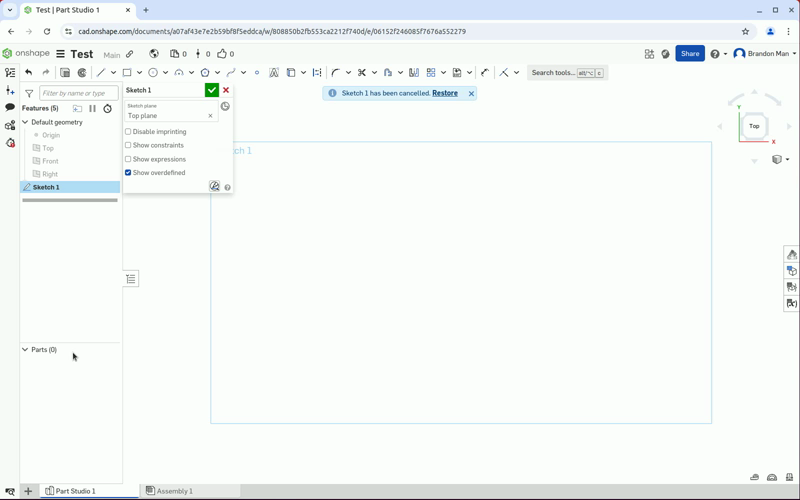
key(l)
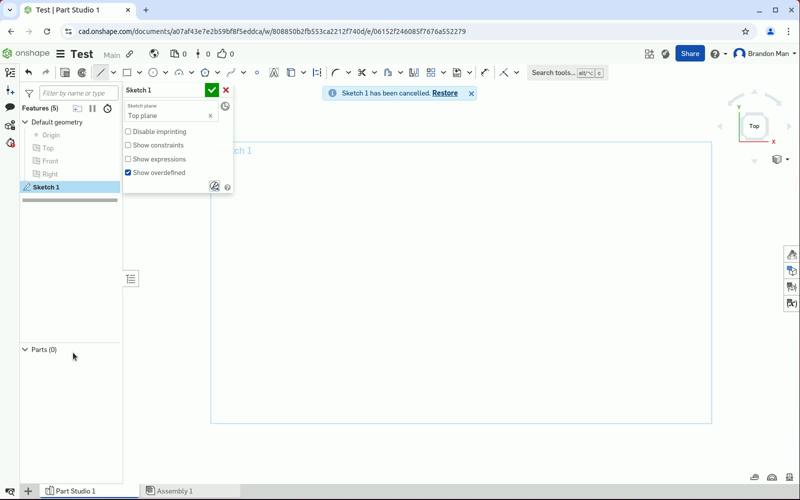
key_down(shift)
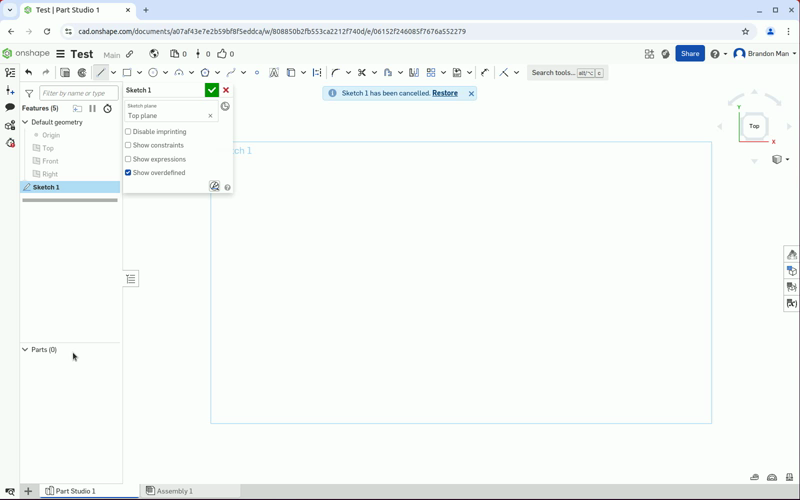
mouse_move(348, 294)
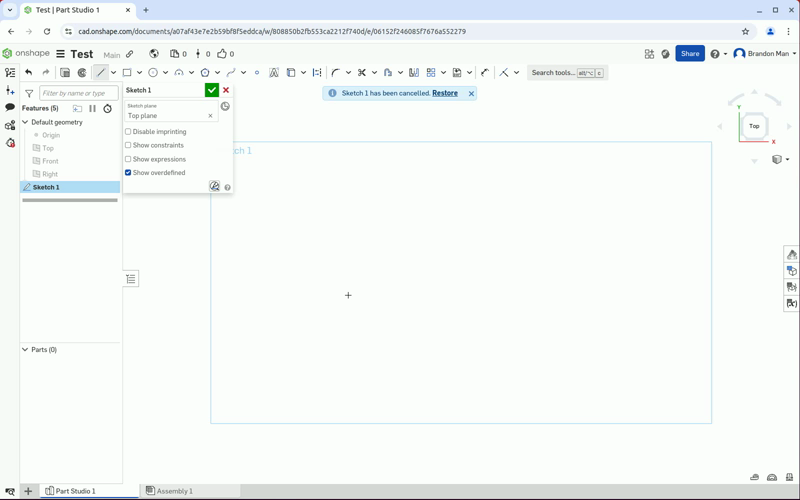
click(348, 294)
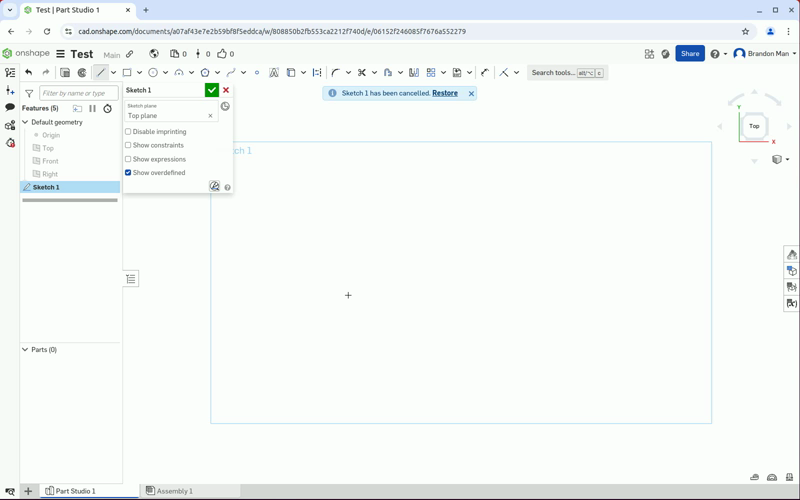
key_up(shift)
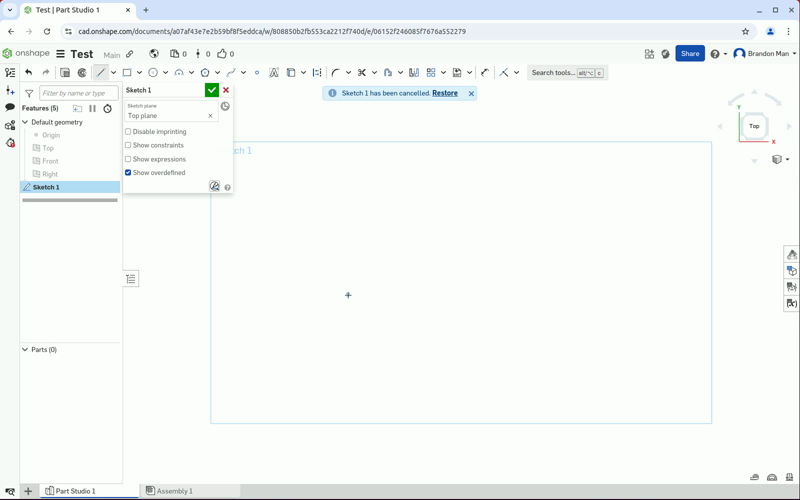
key_down(shift)
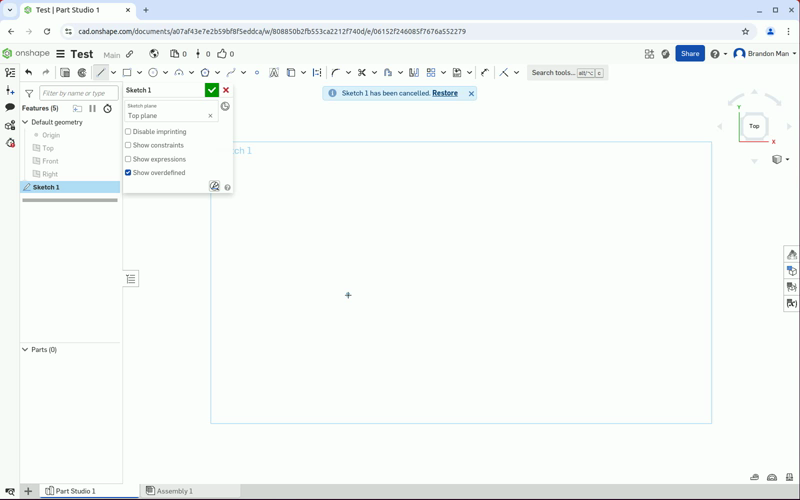
mouse_move(482, 294)
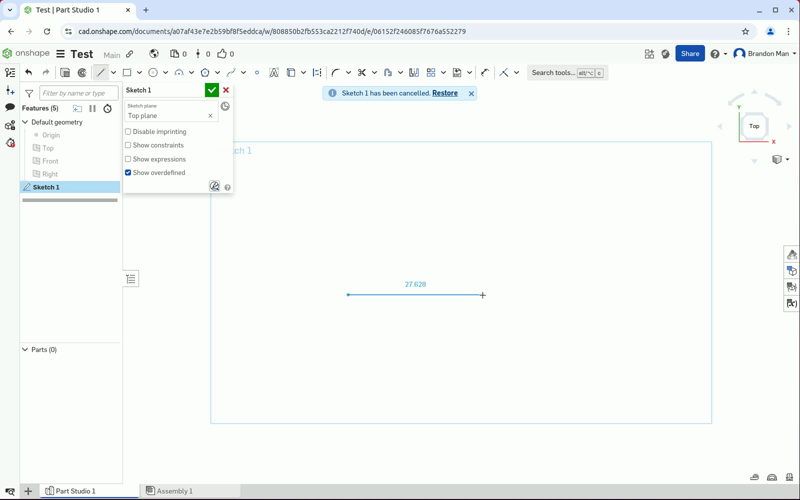
click(482, 294)
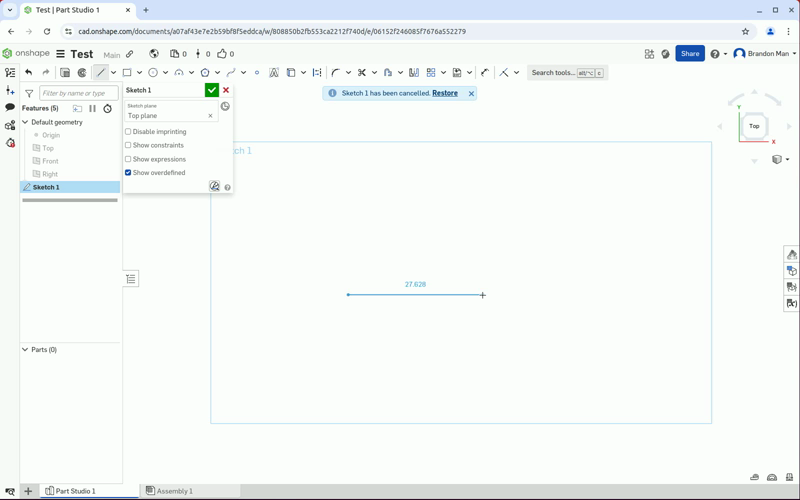
key_up(shift)
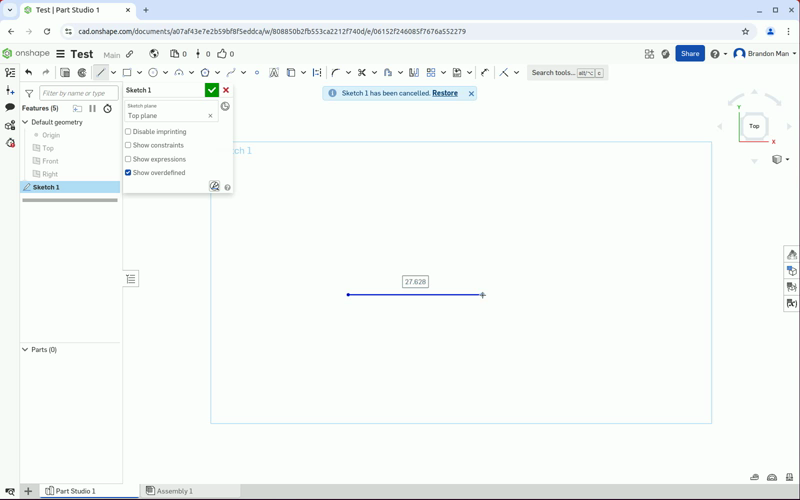
key_down(shift)
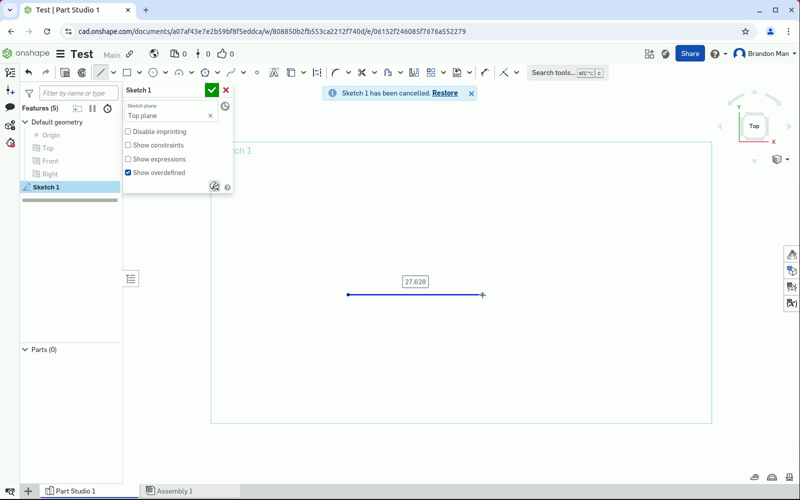
mouse_move(512, 294)
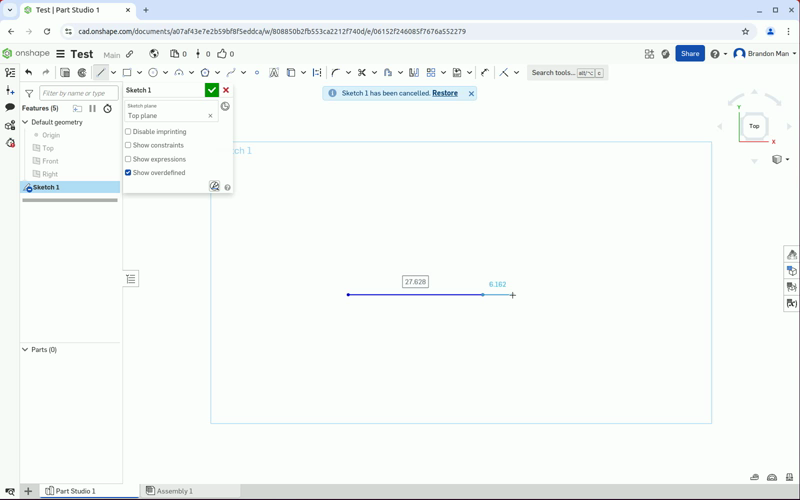
mouse_move(482, 283)
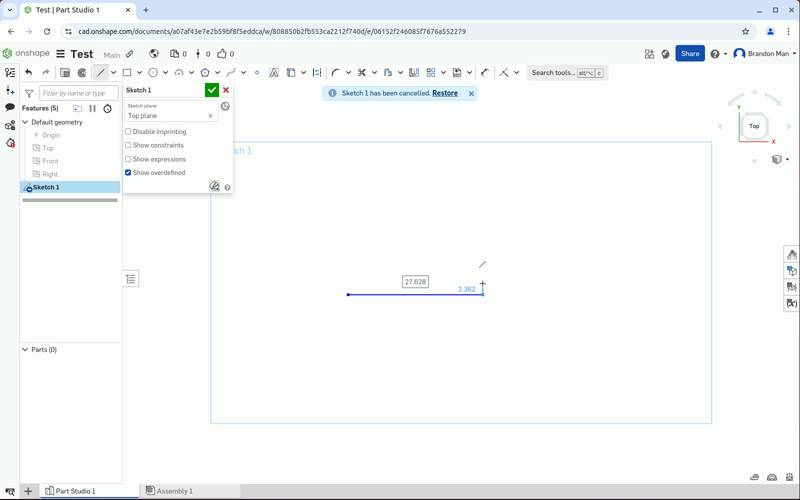
click(482, 283)
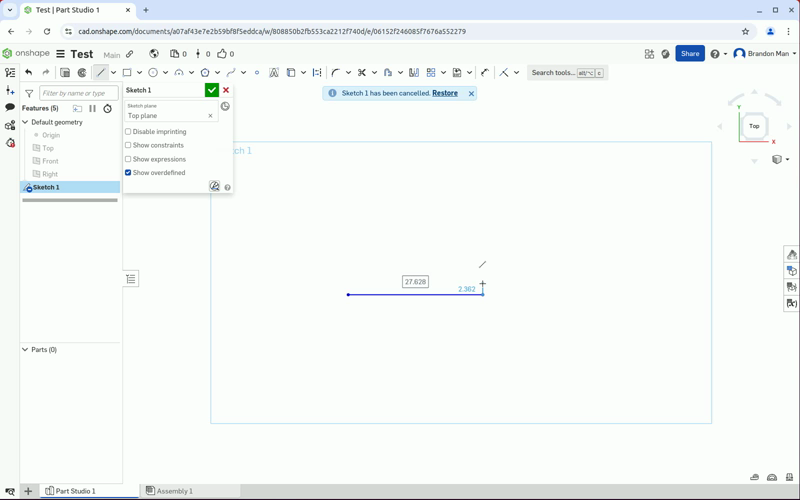
key_up(shift)
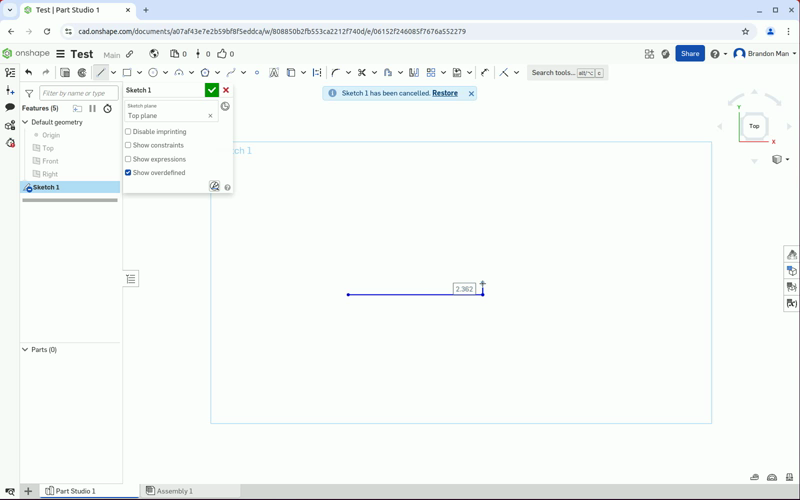
key_down(shift)
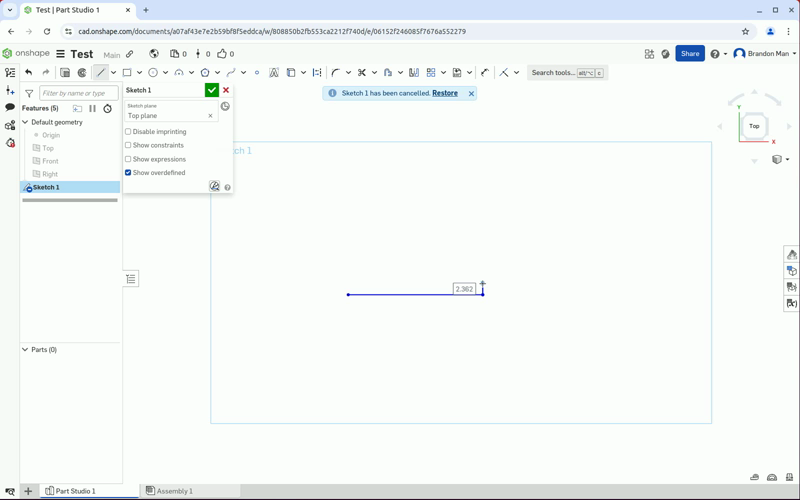
mouse_move(348, 283)
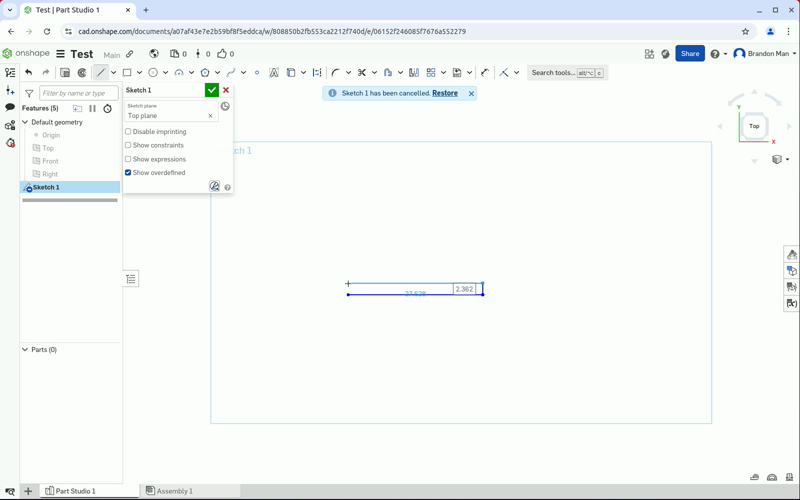
click(348, 283)
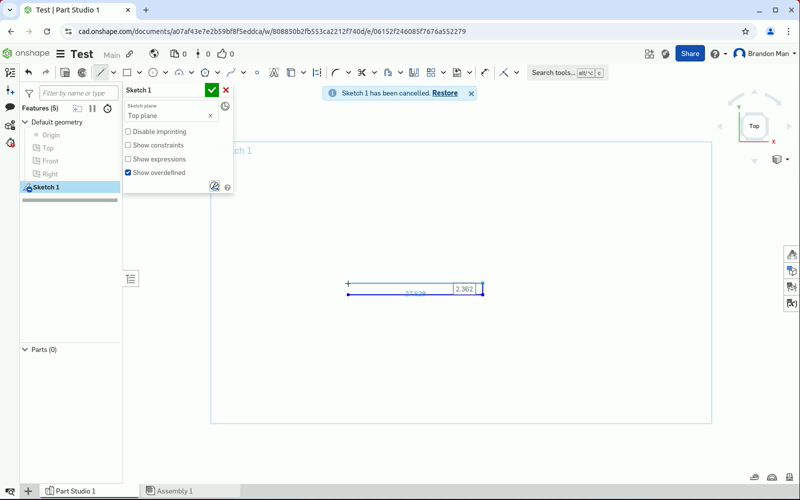
key_up(shift)
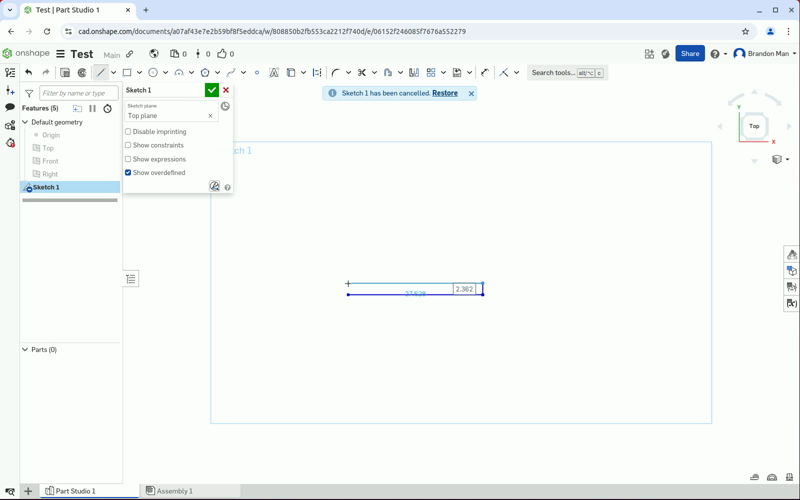
mouse_move(378, 283)
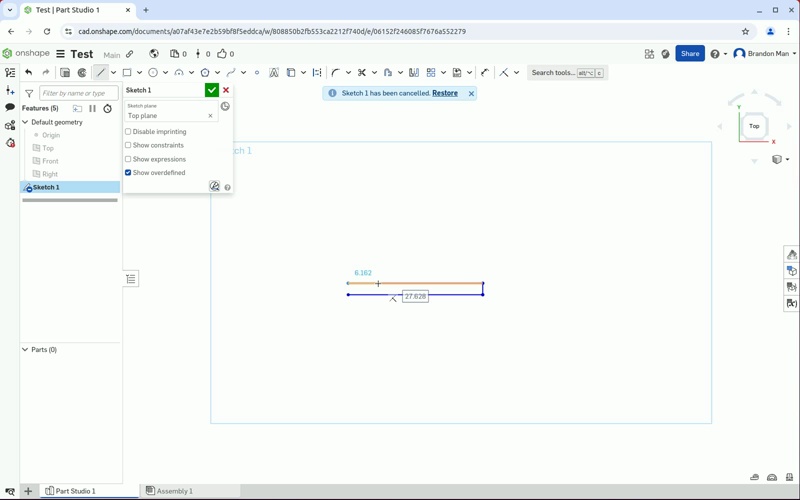
key_down(shift)
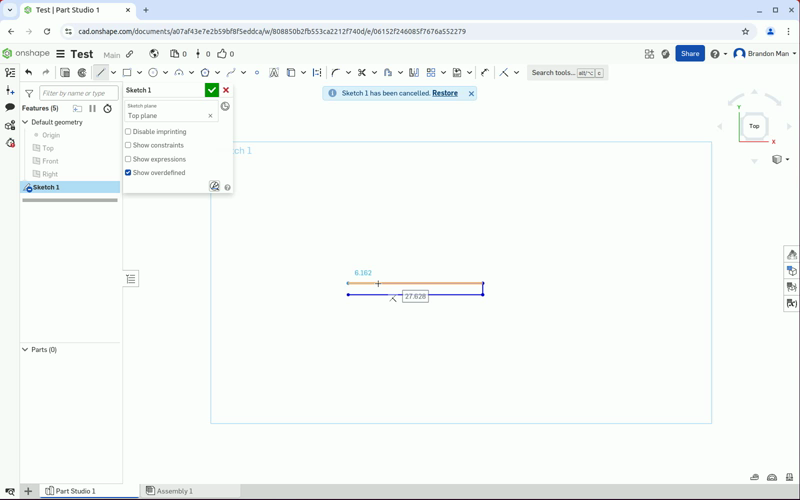
mouse_move(348, 294)
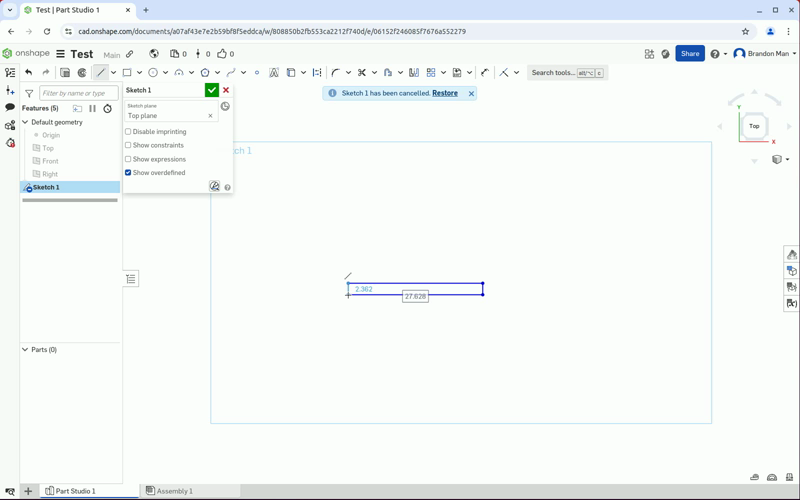
key_up(shift)
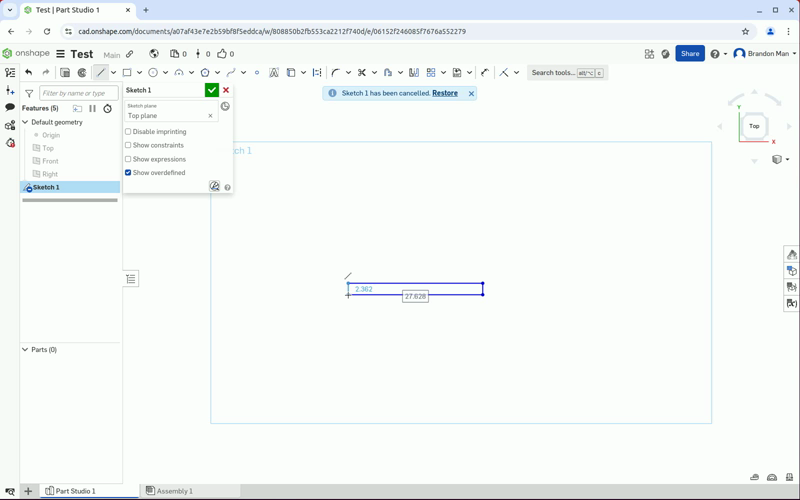
click(348, 294)
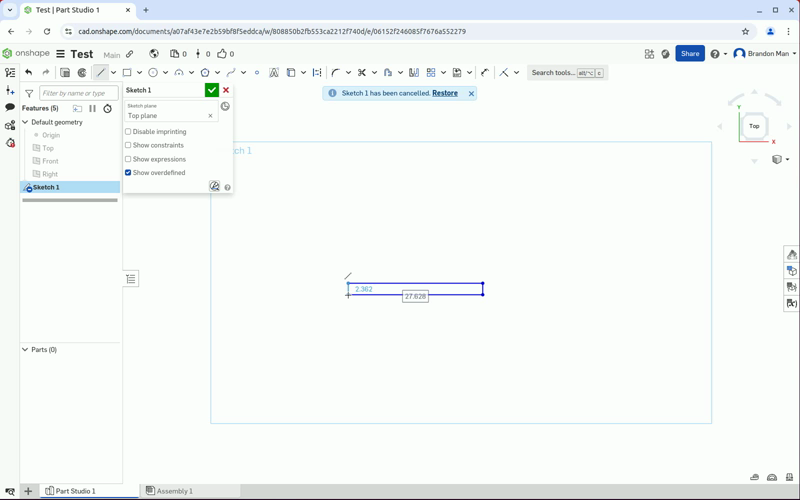
key(esc)
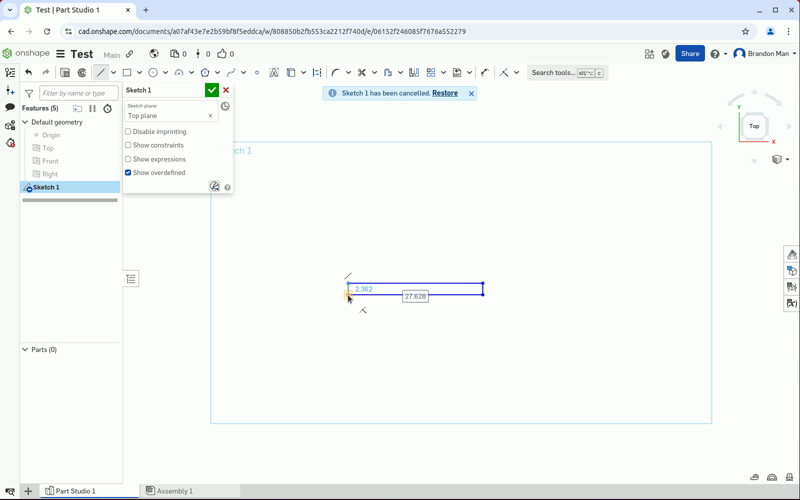
mouse_move(470, 289)
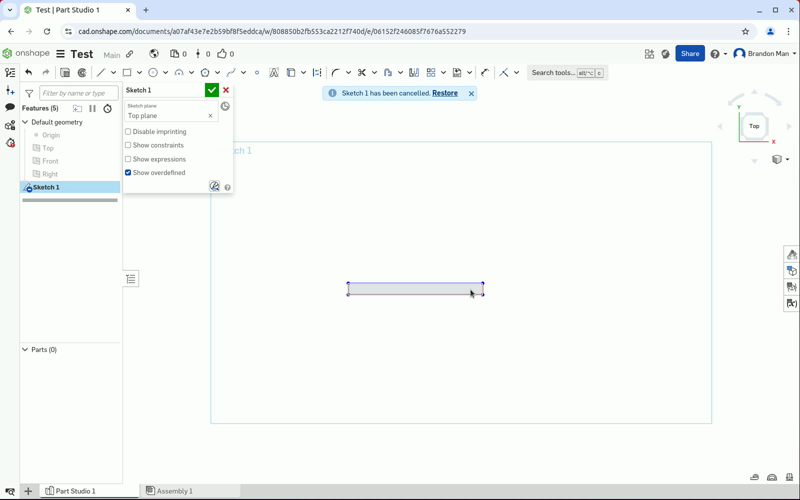
scroll(6)
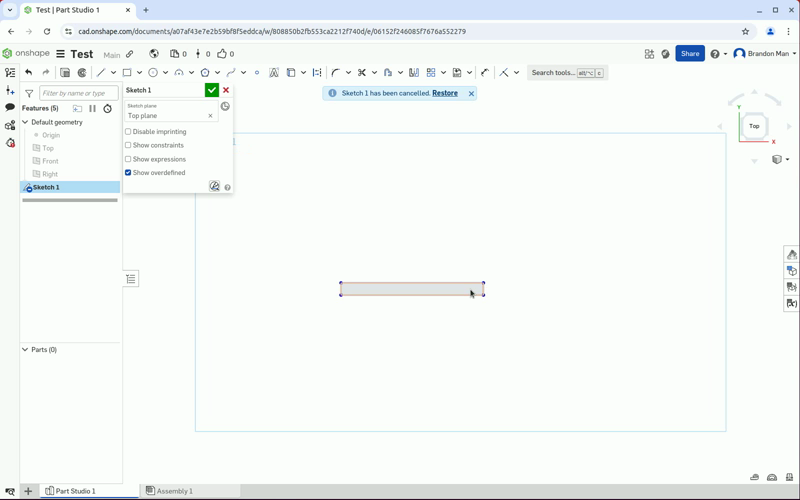
scroll(6)
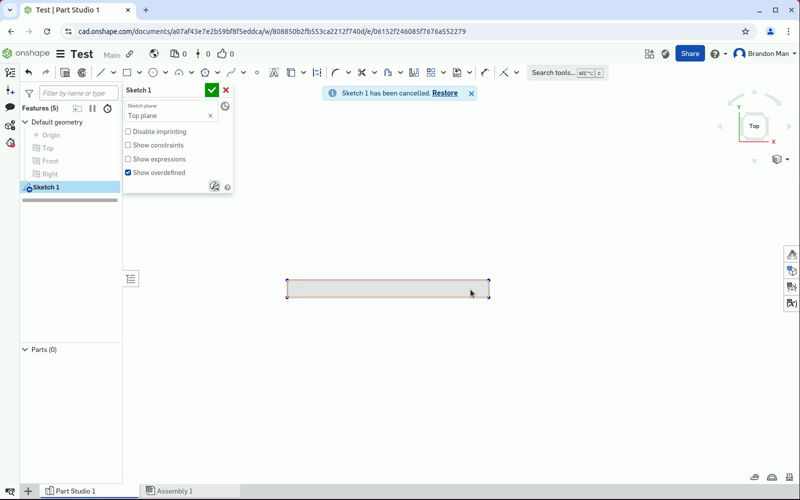
scroll(6)
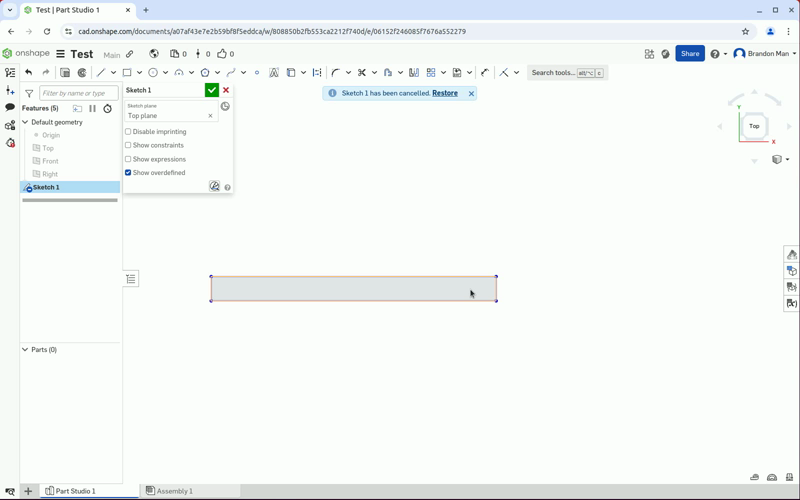
scroll(6)
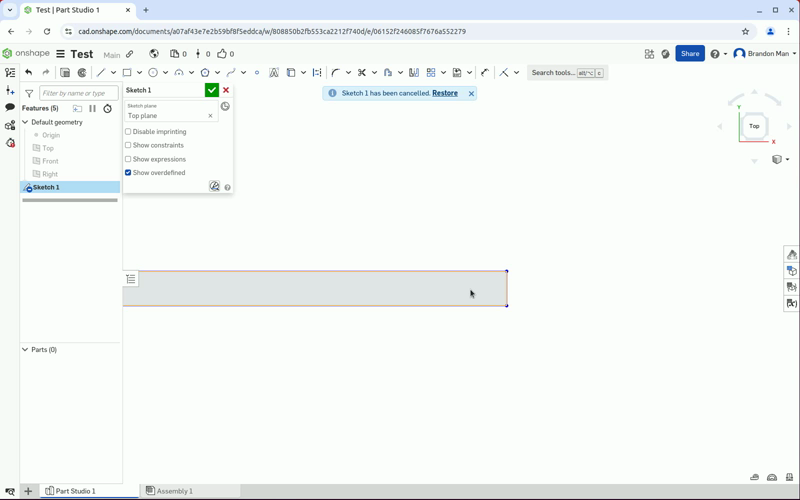
scroll(6)
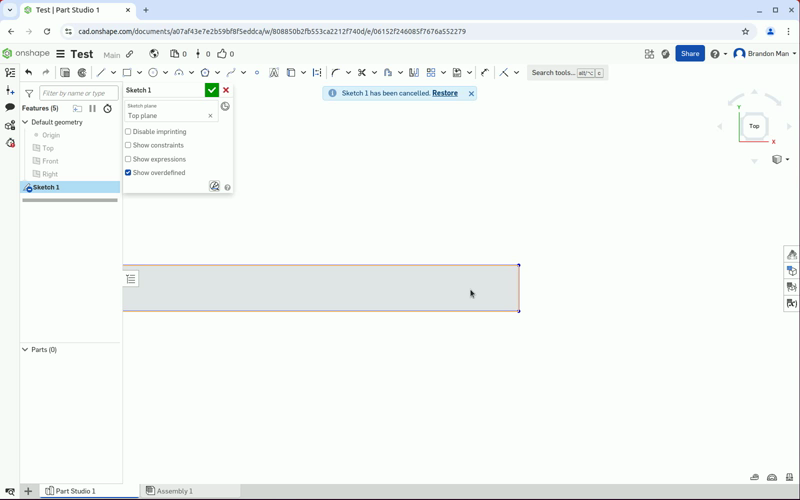
scroll(6)
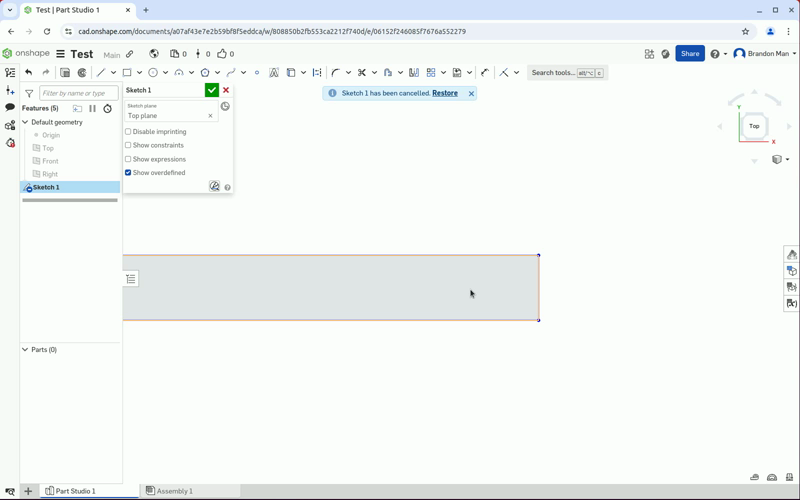
scroll(6)
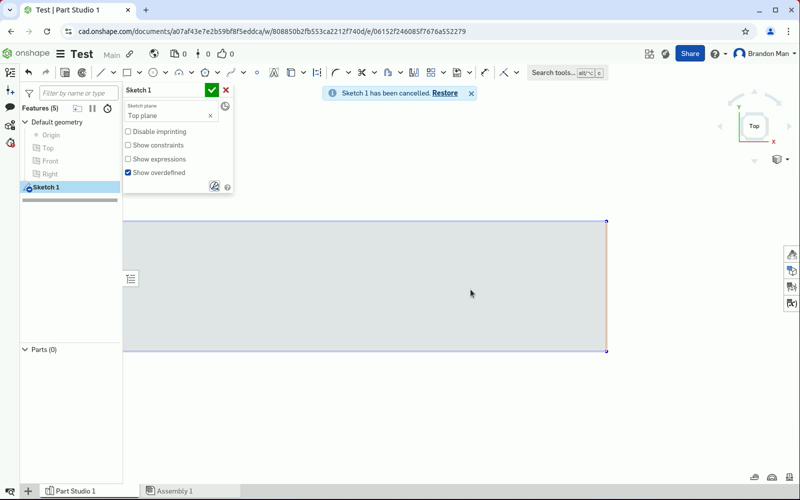
click(470, 289)
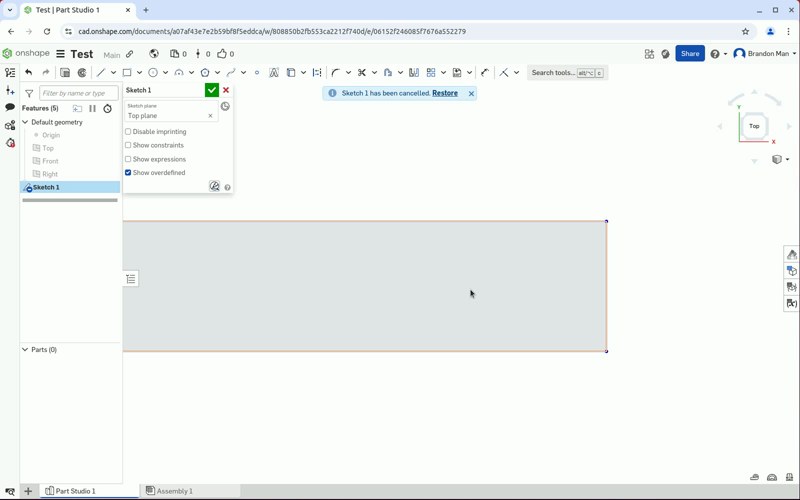
scroll(-6)
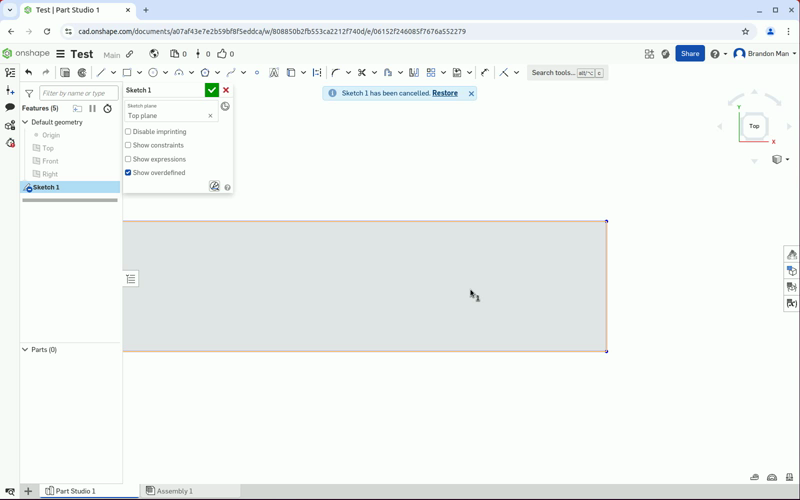
scroll(-6)
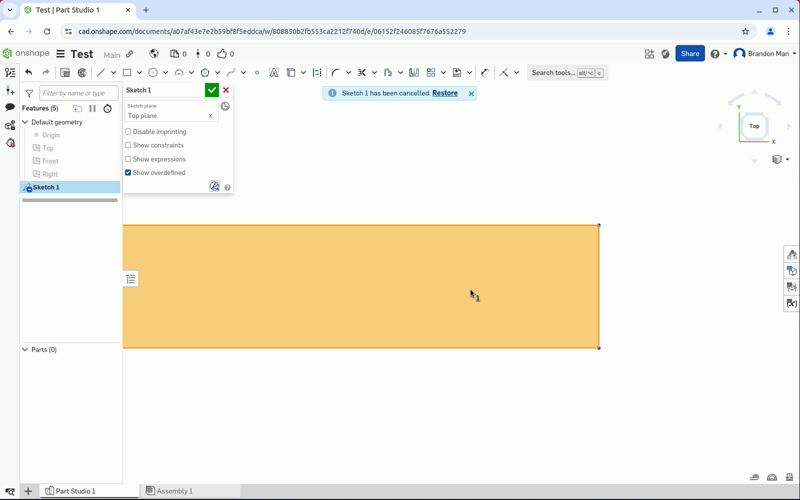
scroll(-6)
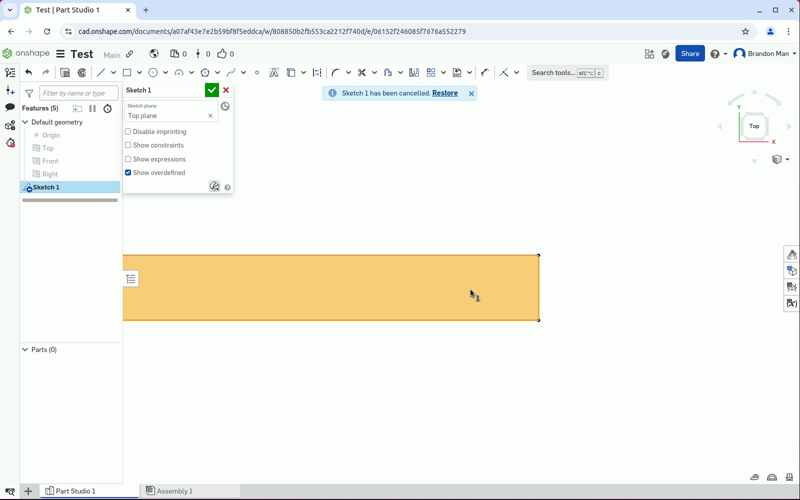
scroll(-6)
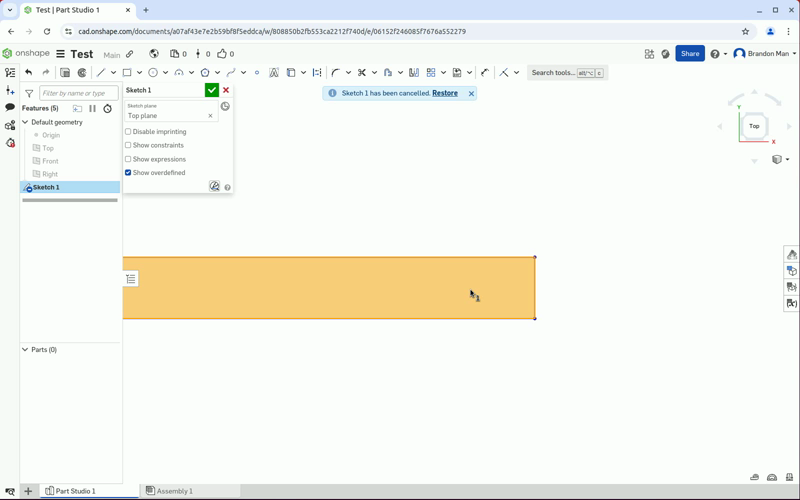
scroll(-6)
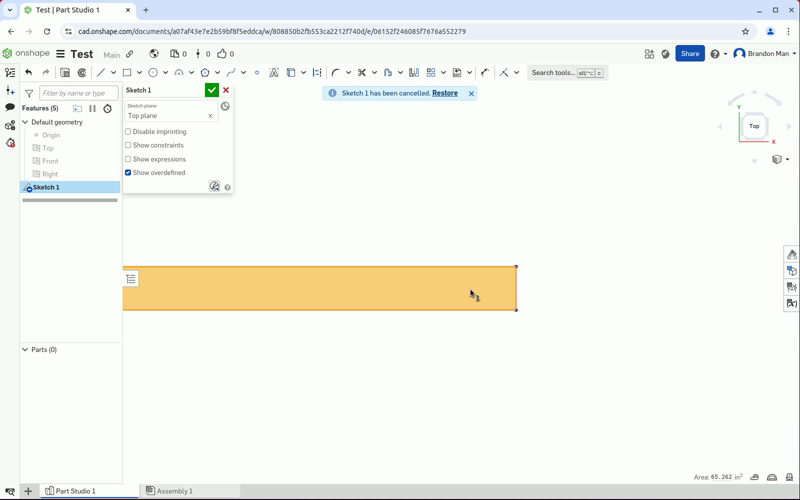
scroll(-6)
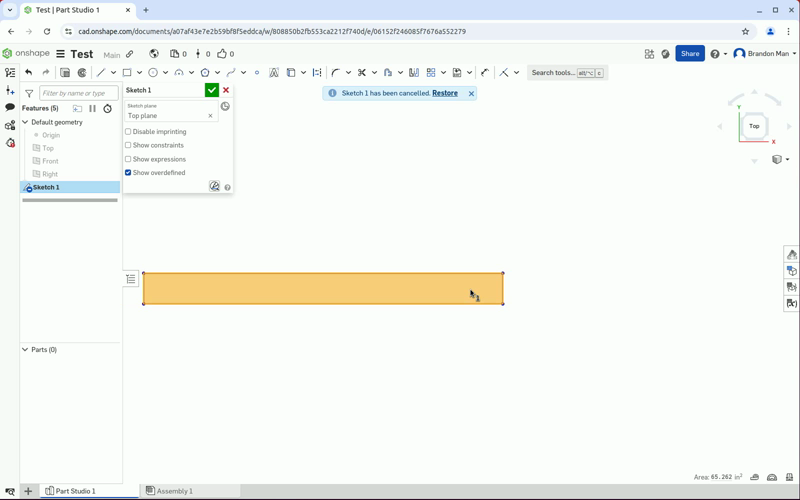
scroll(-6)
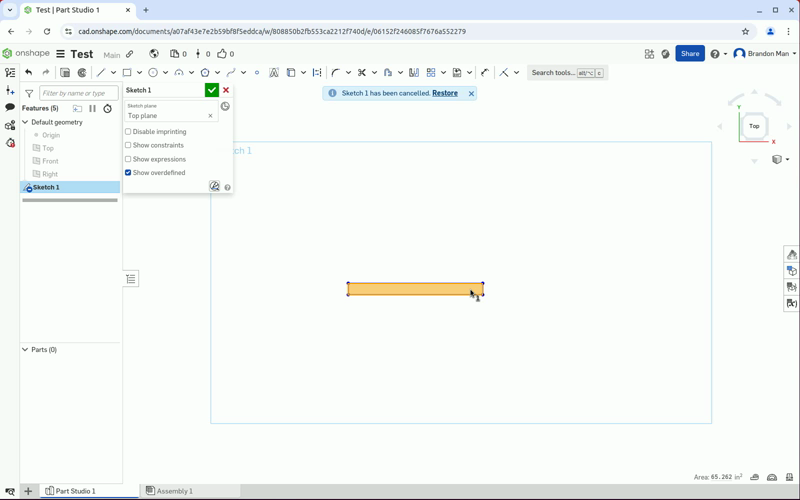
mouse_move(73, 352)
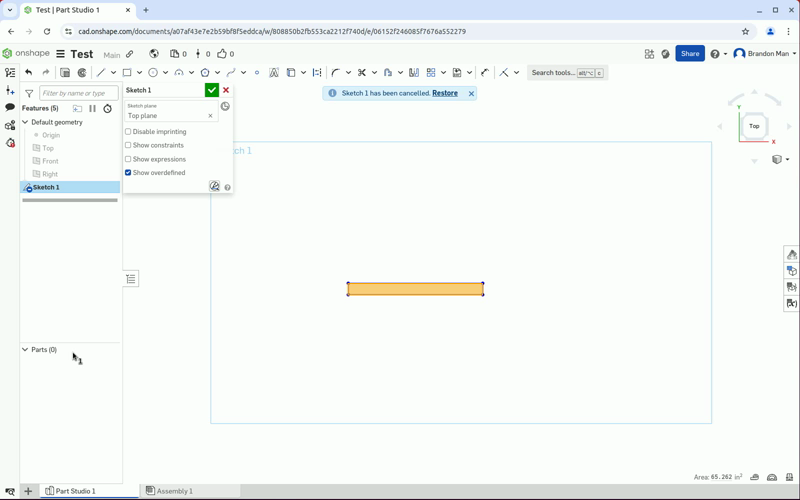
key(shift+y)
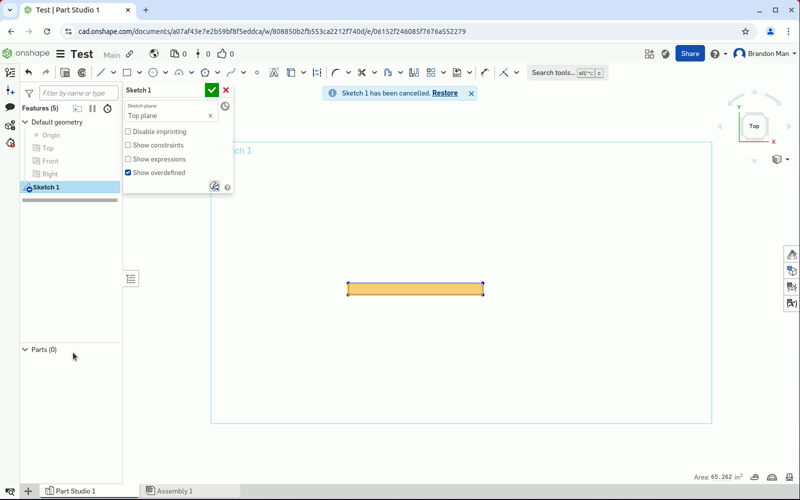
key(shift+e)
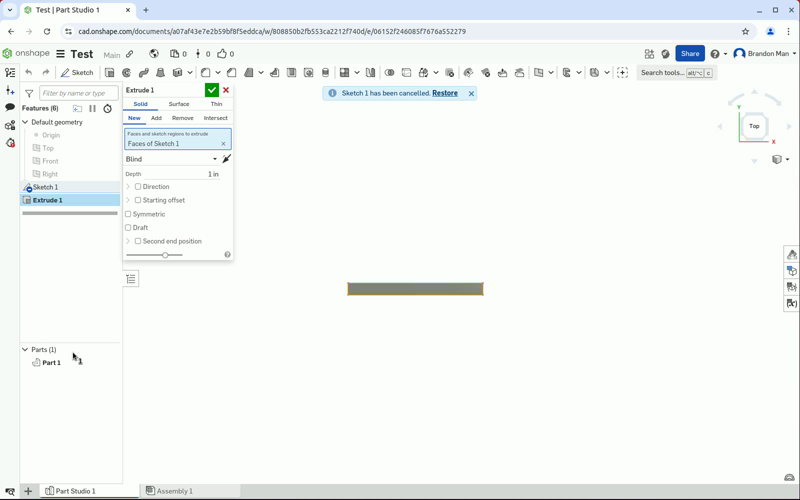
mouse_move(143, 106)
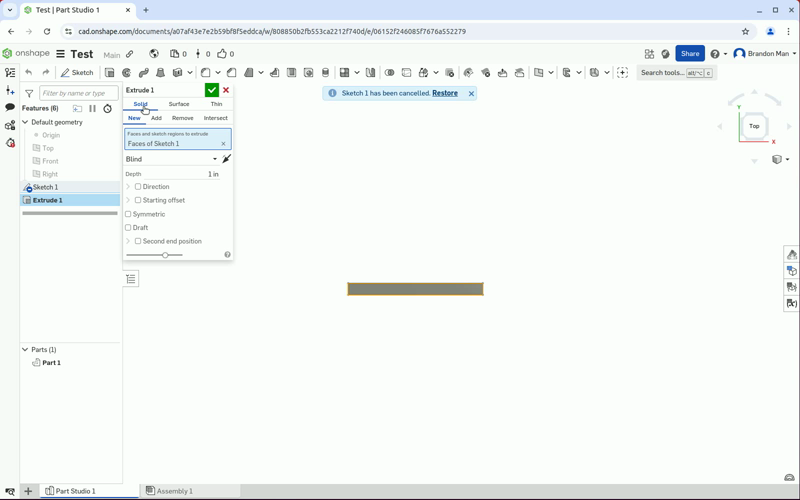
click(143, 106)
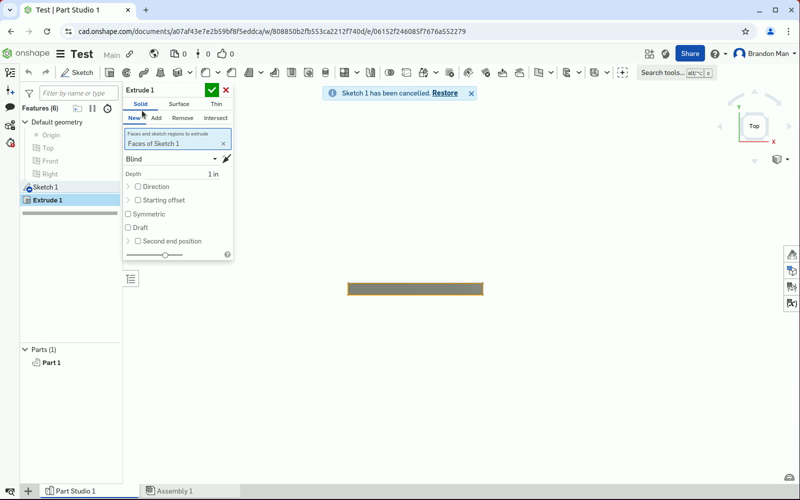
mouse_move(137, 120)
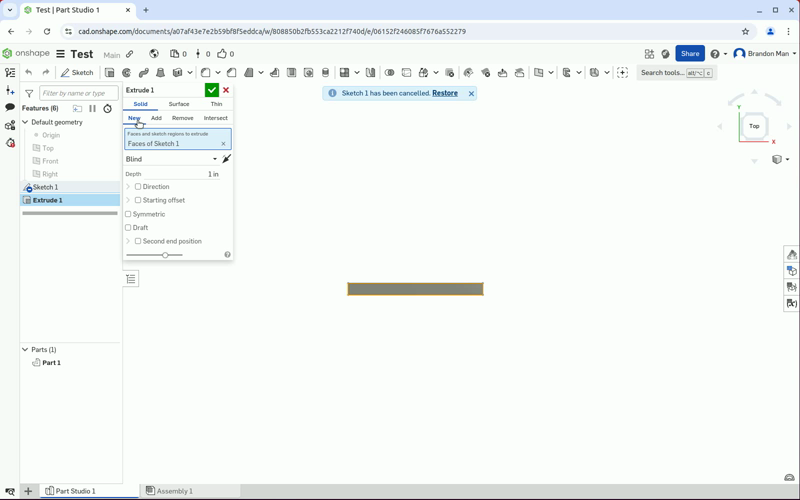
click(137, 120)
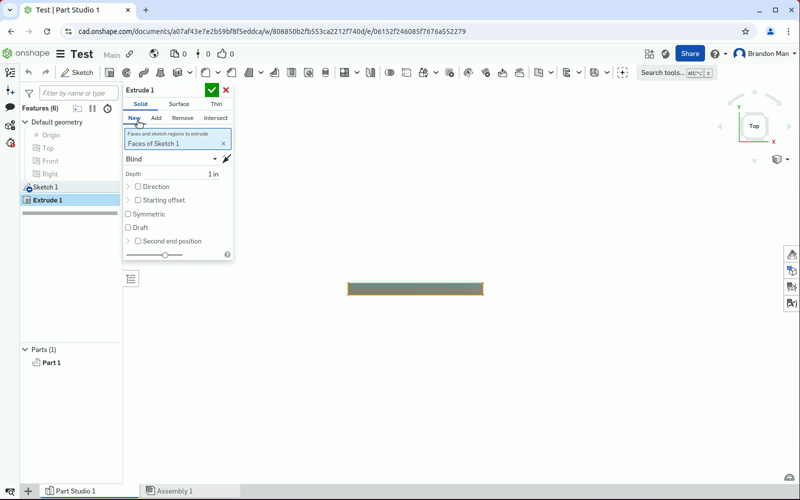
key(tab, 4)
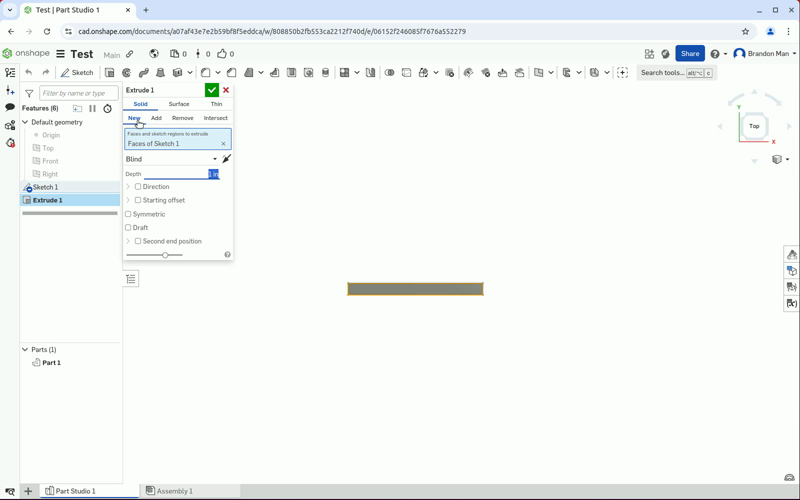
text(2.407)
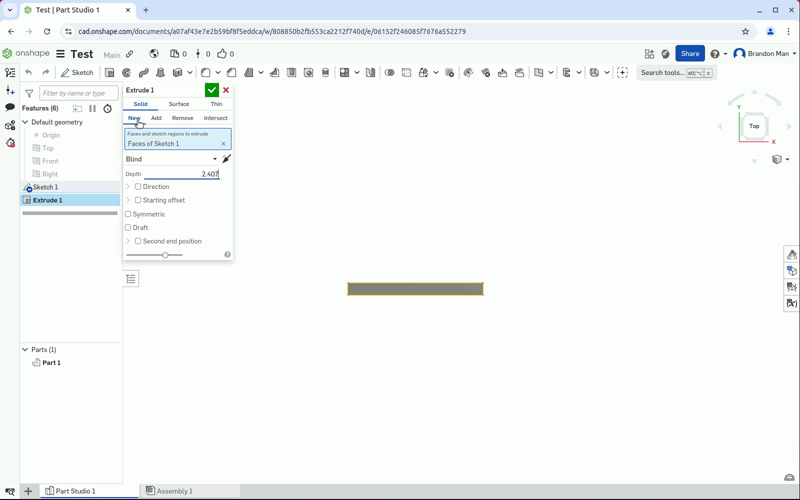
key(enter)
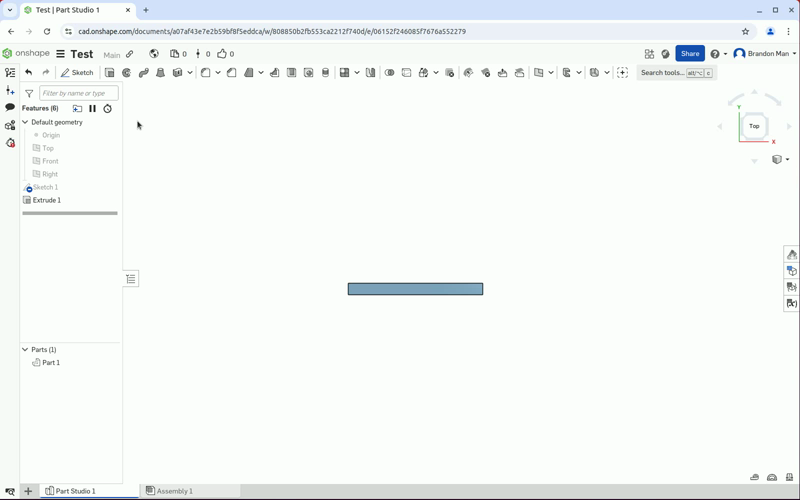
key(shift+h)
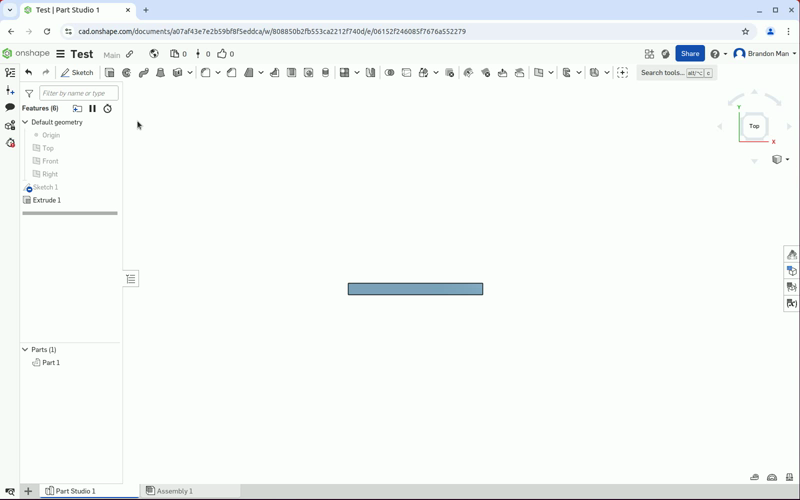
key(shift+h)
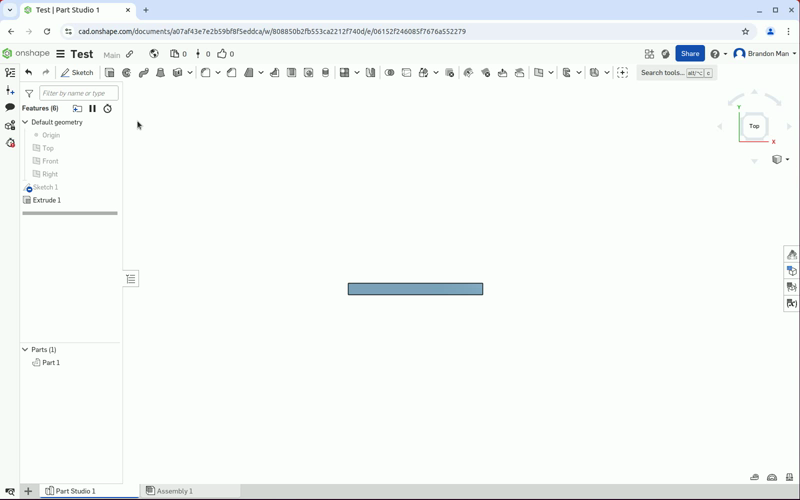
mouse_move(73, 189)
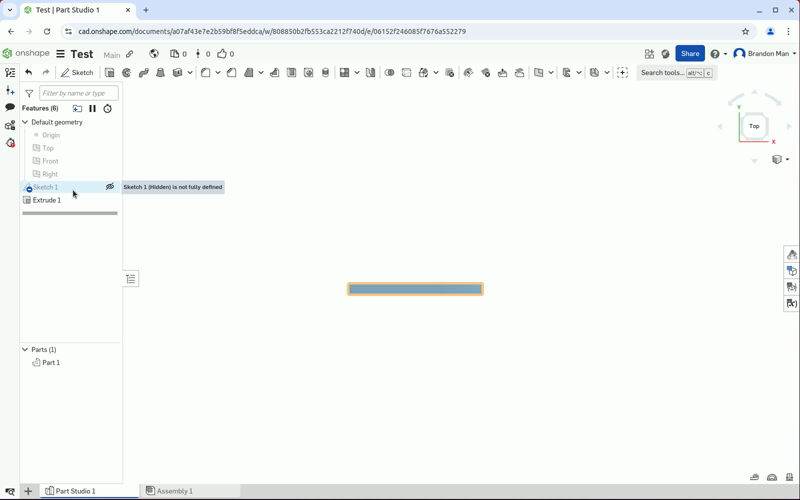
click(73, 189)
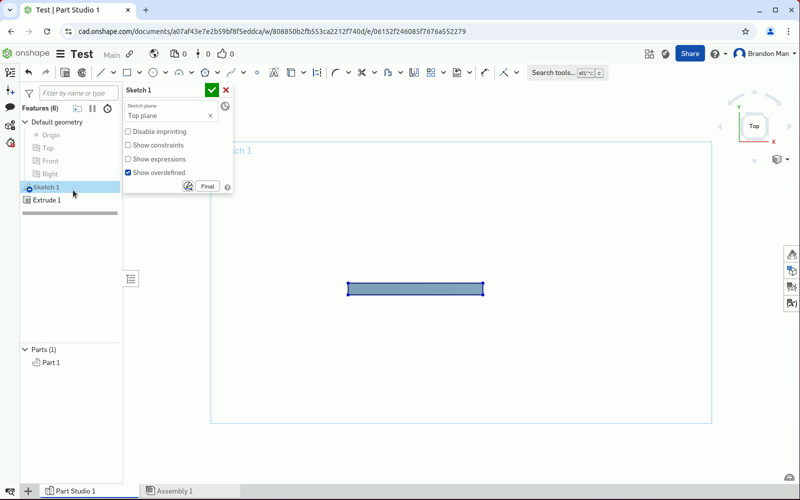
mouse_move(229, 92)
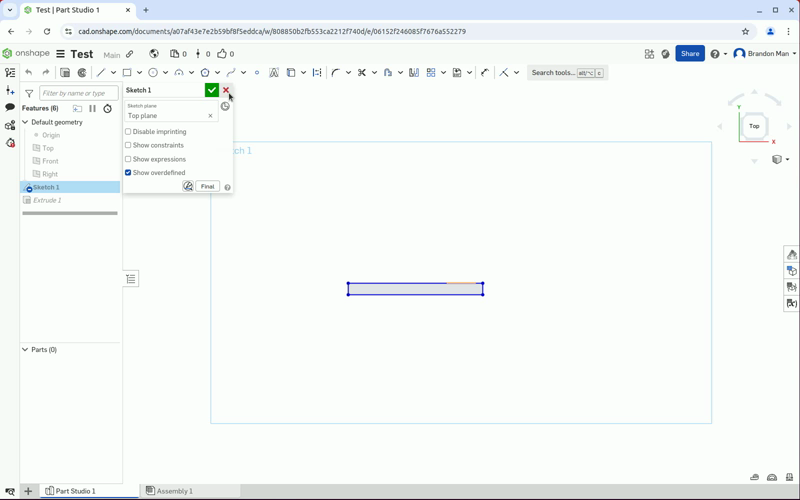
click(229, 92)
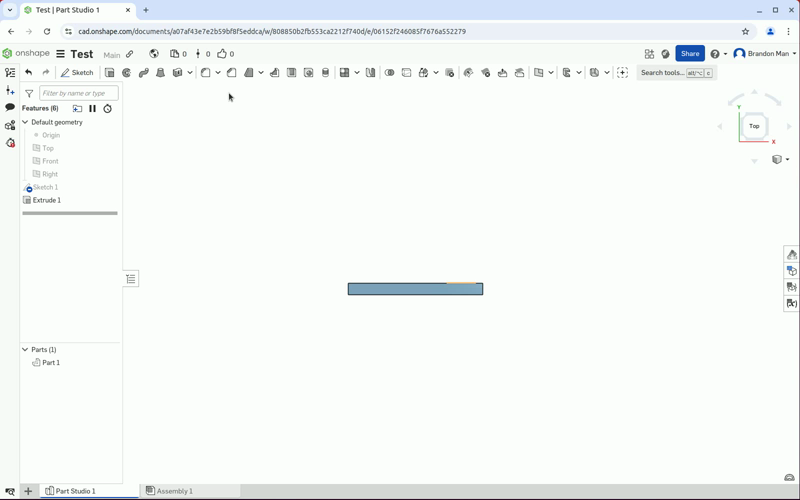
mouse_move(73, 352)
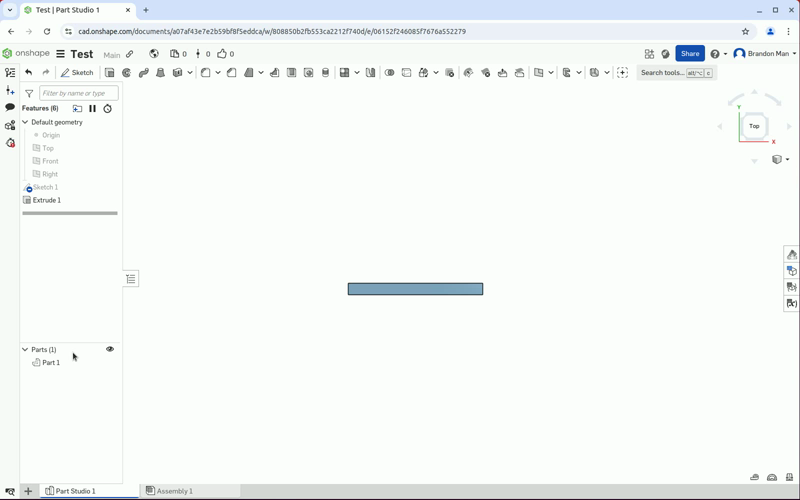
key(y)
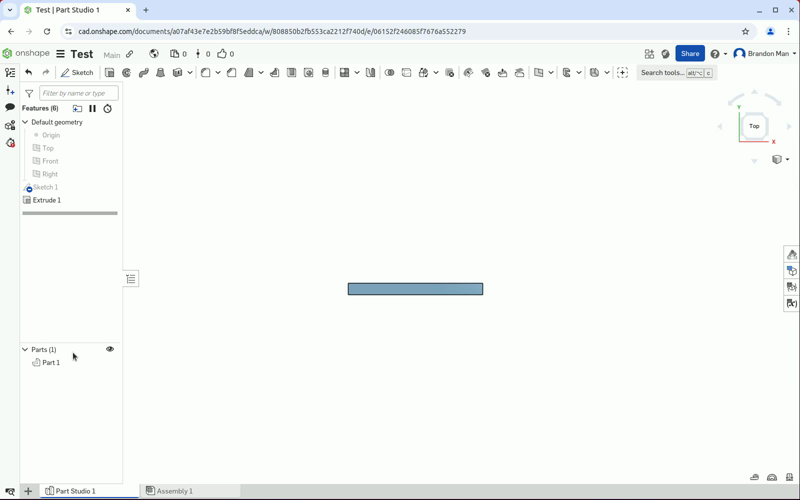
key(shift+p)
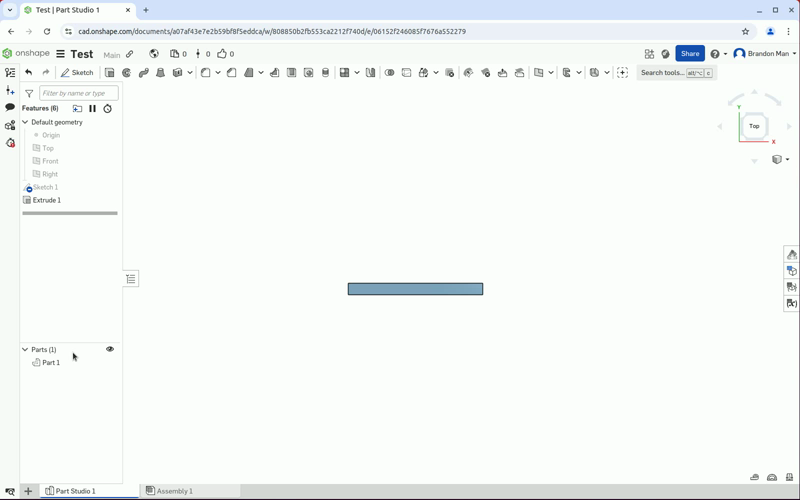
key(space)
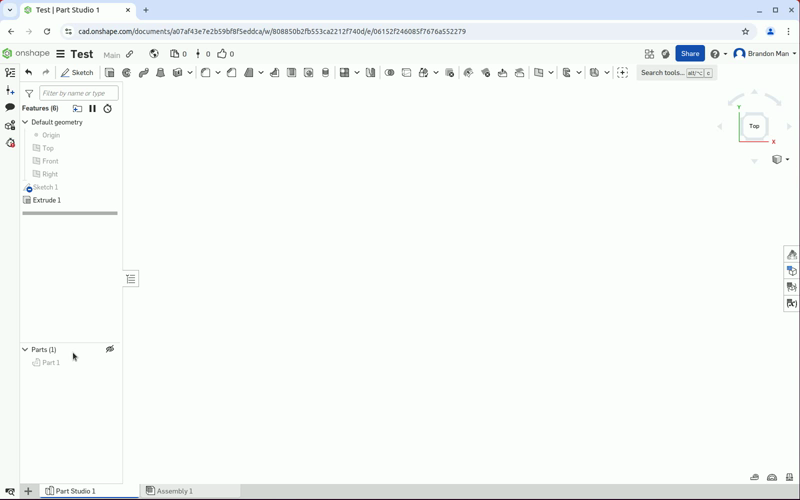
key_down(shift)
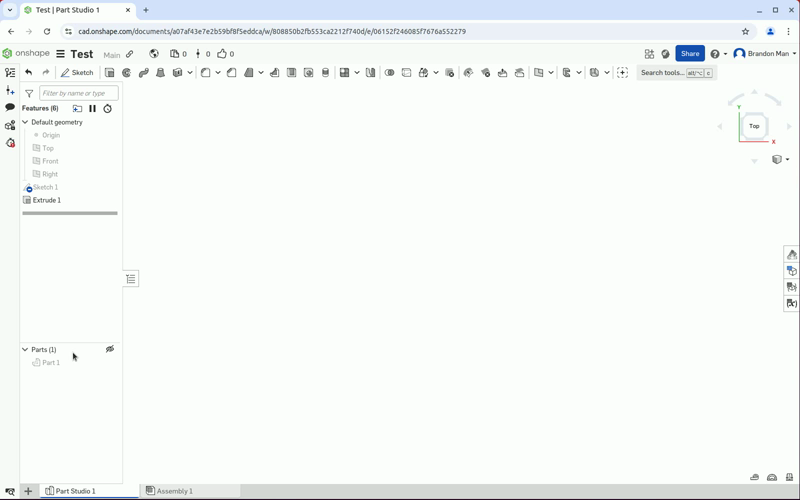
key(up)
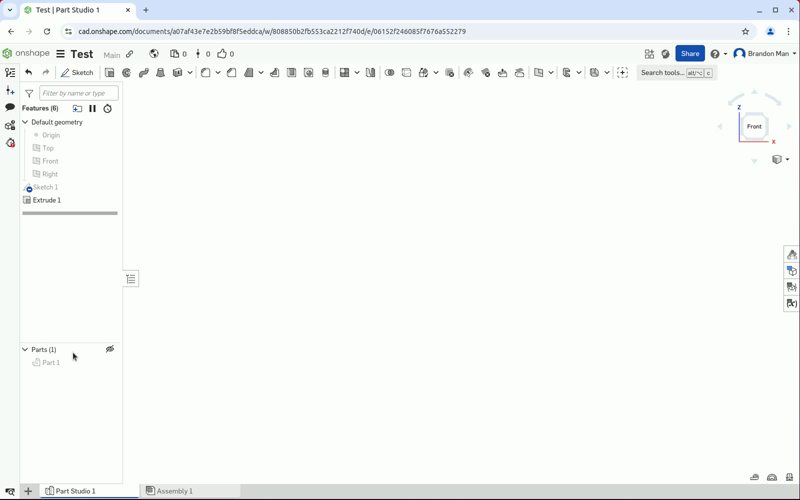
key_up(shift)
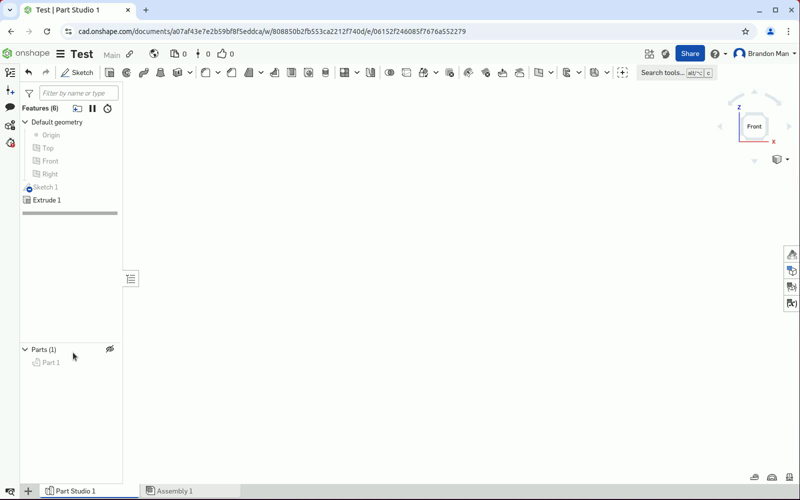
mouse_move(73, 352)
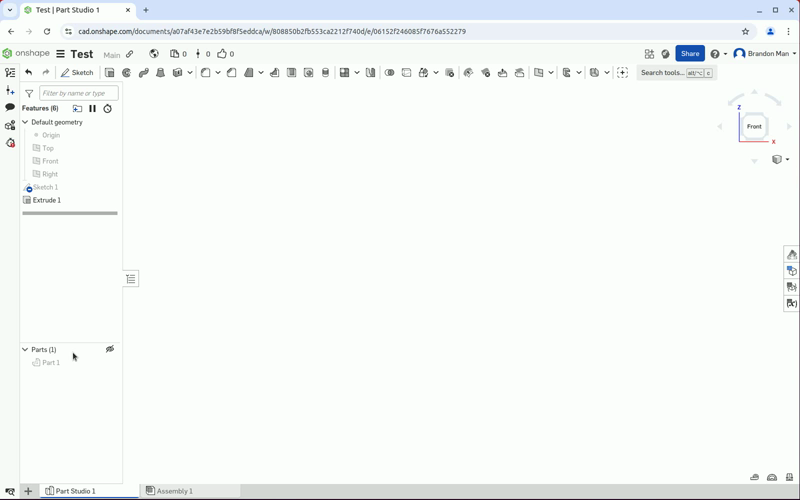
key(shift+y)
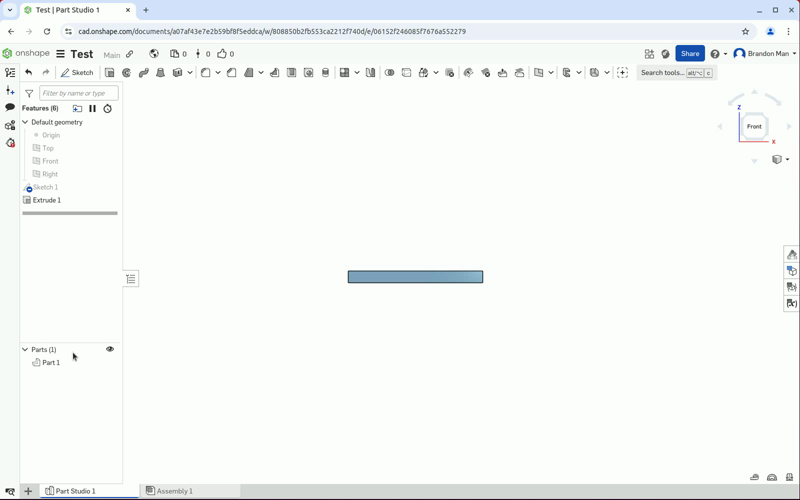
mouse_move(541, 75)
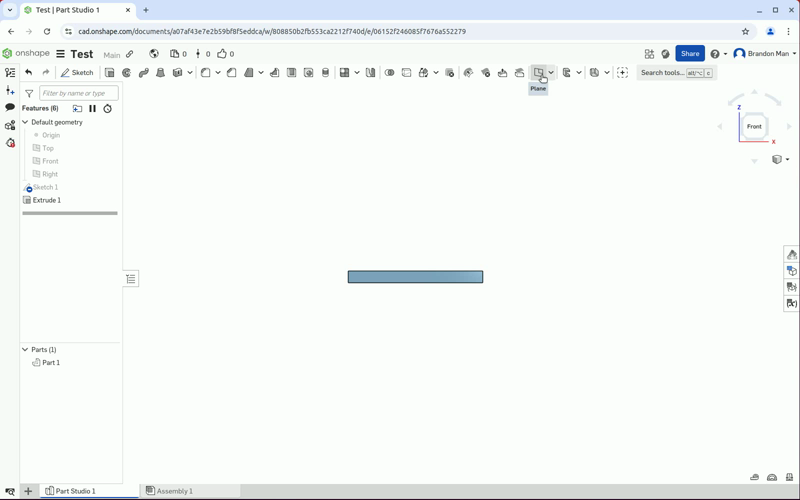
click(541, 75)
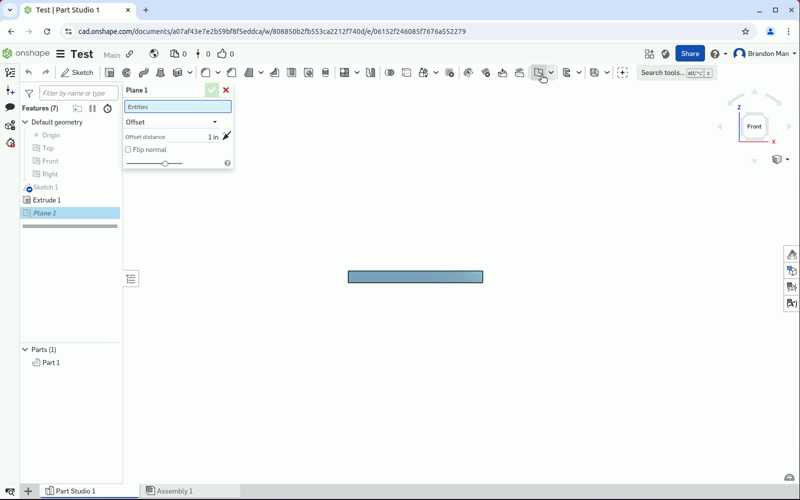
mouse_move(73, 163)
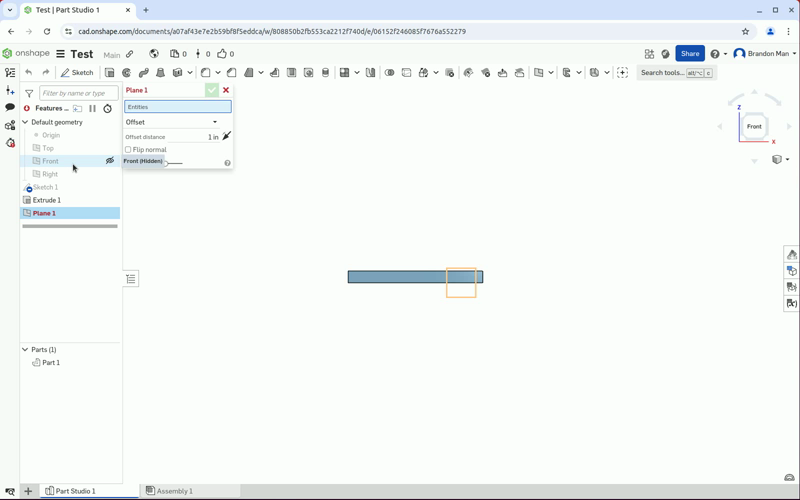
click(73, 163)
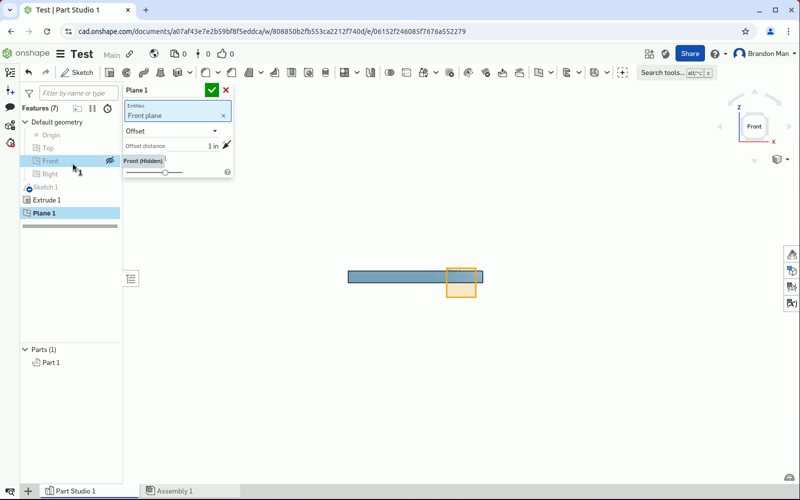
key(tab, 2)
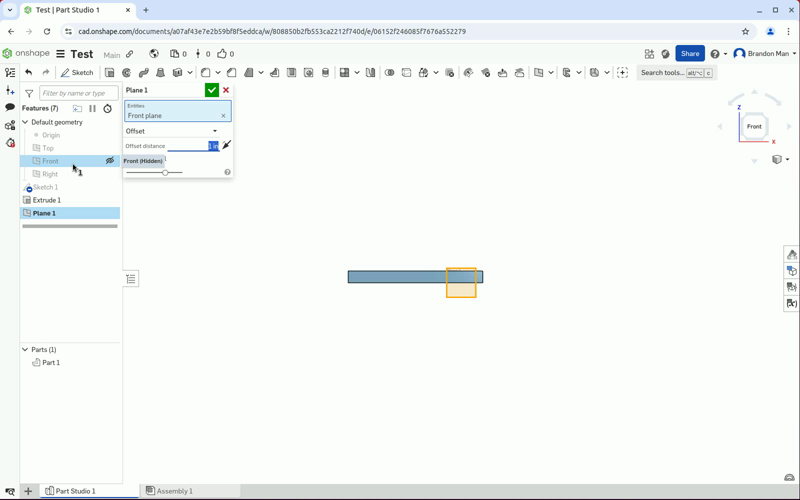
text(2.403)
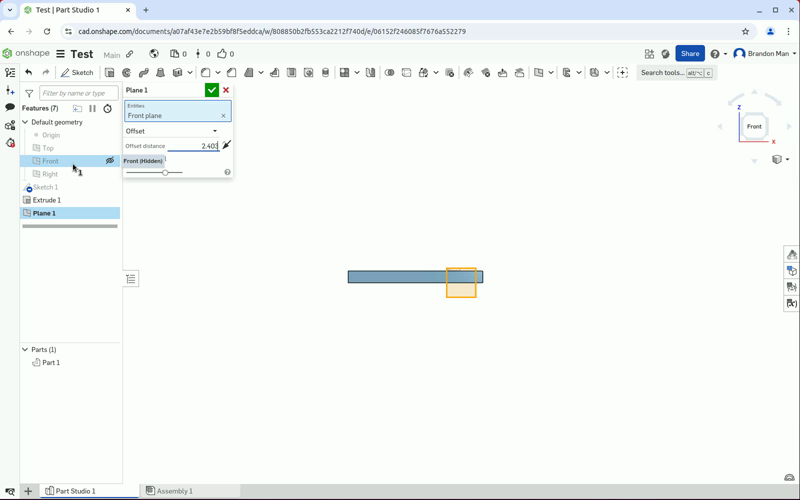
key(enter, 2)
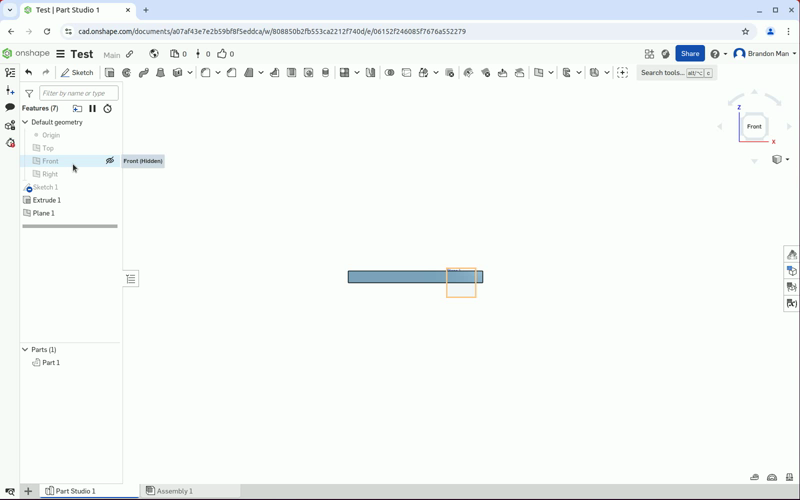
key(shift+s)
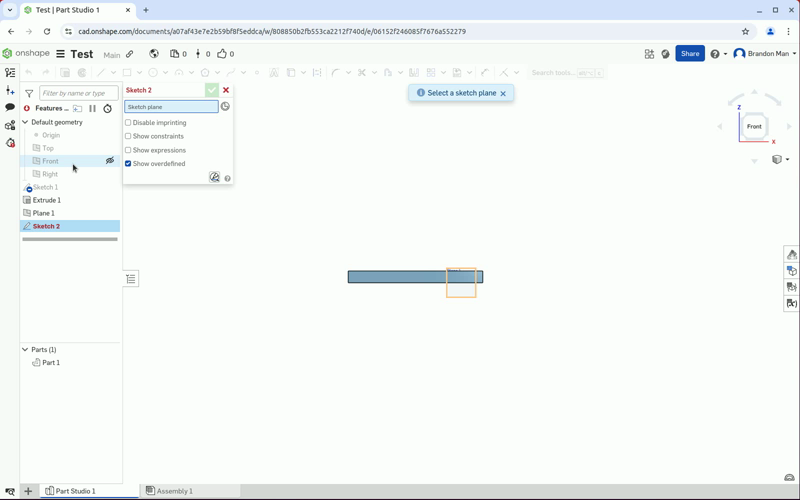
mouse_move(73, 215)
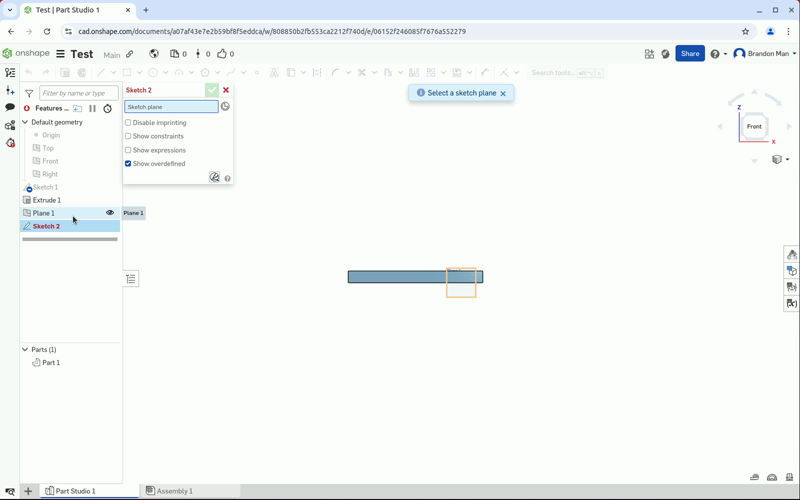
click(73, 215)
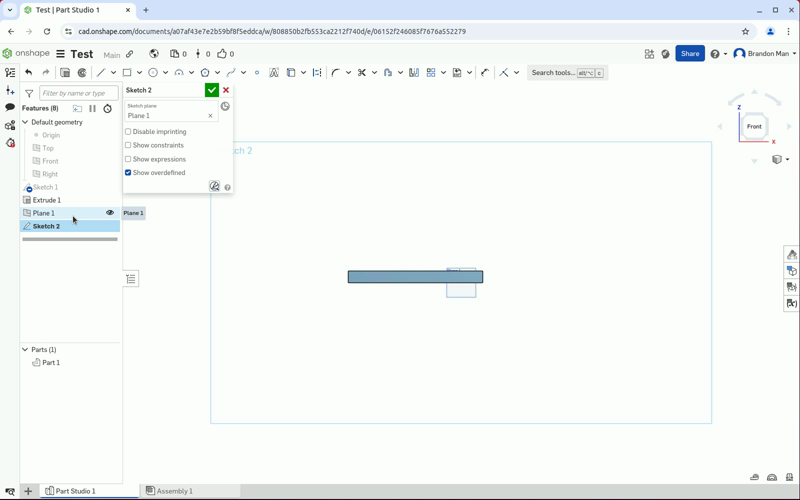
mouse_move(73, 352)
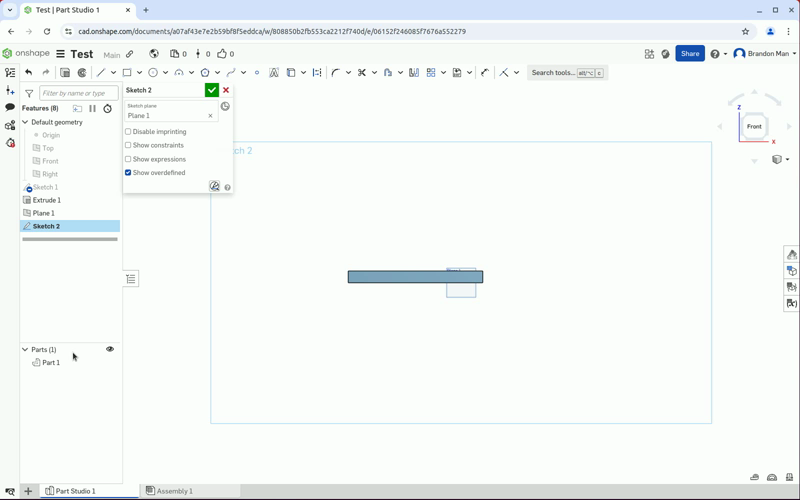
key(y)
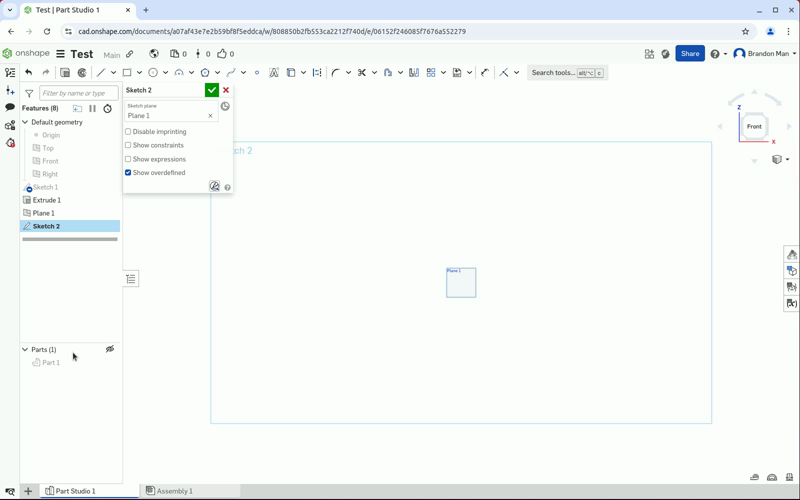
key(l)
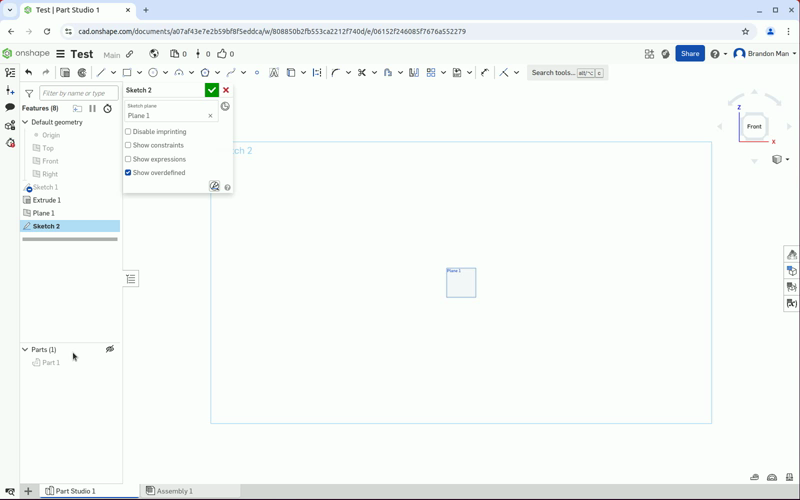
key_down(shift)
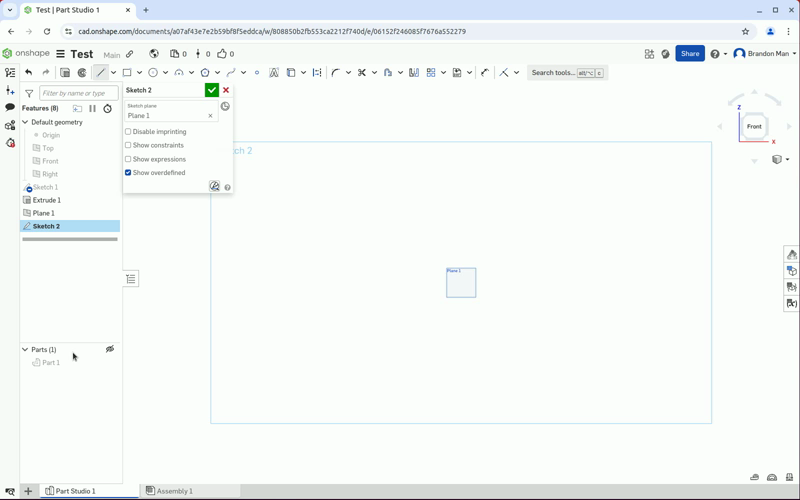
mouse_move(348, 282)
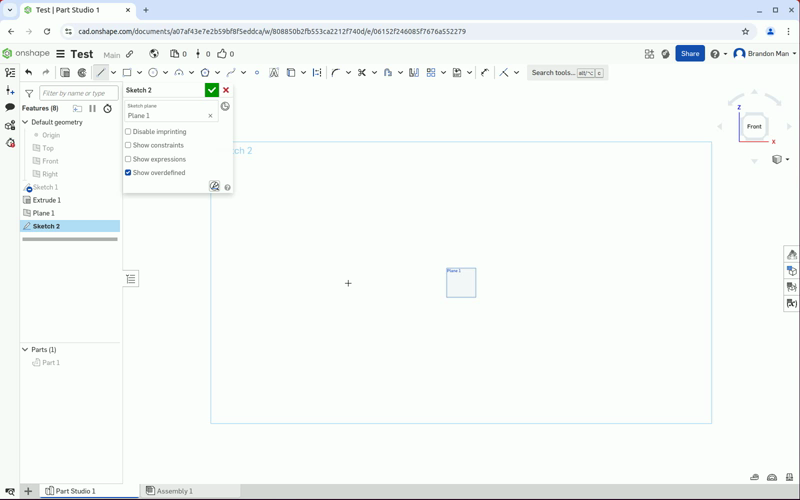
click(348, 282)
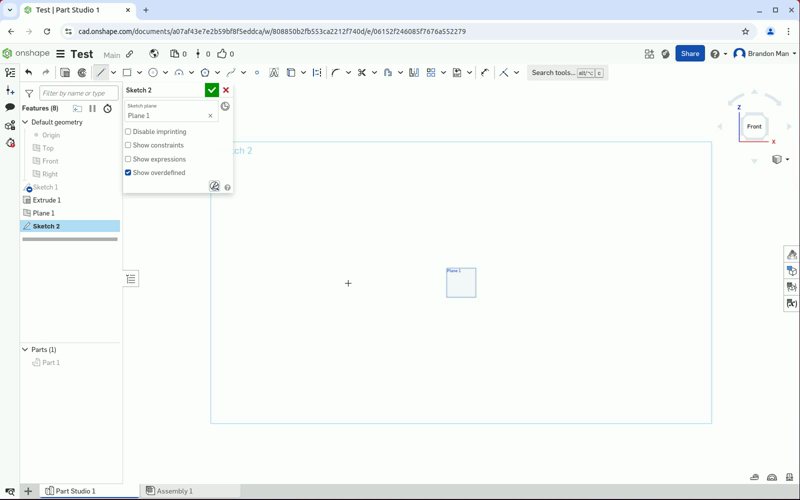
key_up(shift)
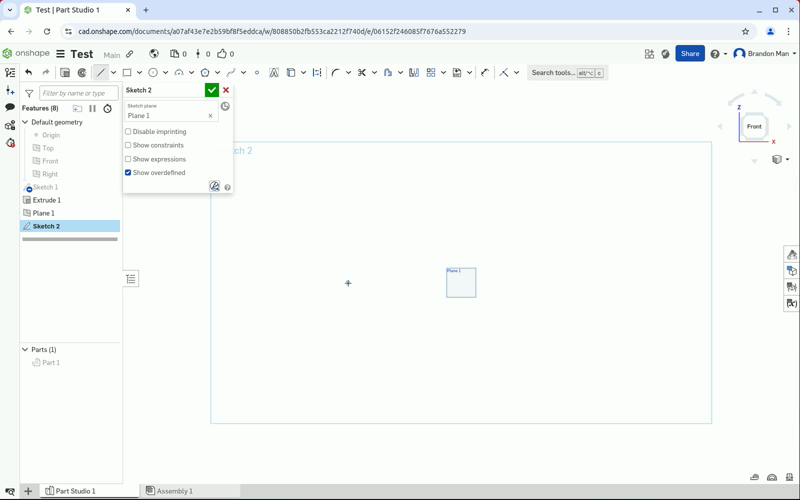
key_down(shift)
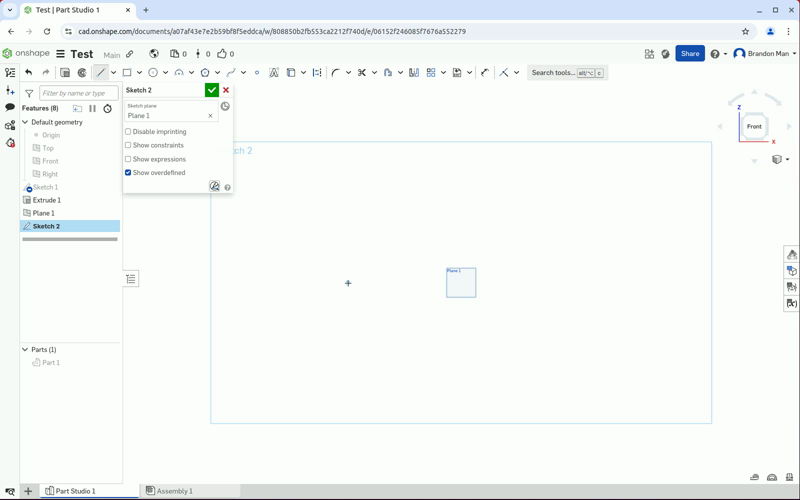
mouse_move(482, 282)
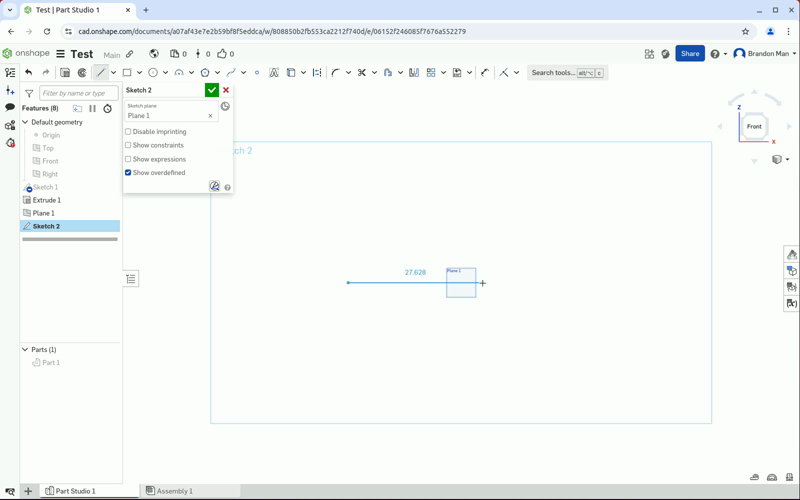
click(482, 282)
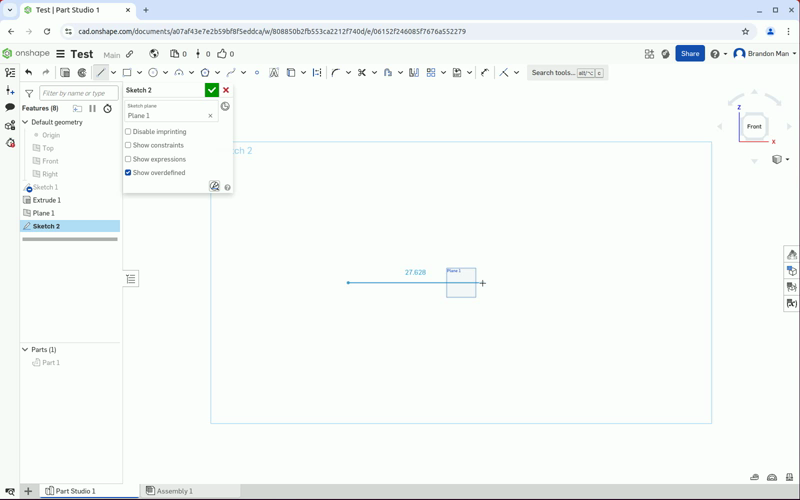
key_up(shift)
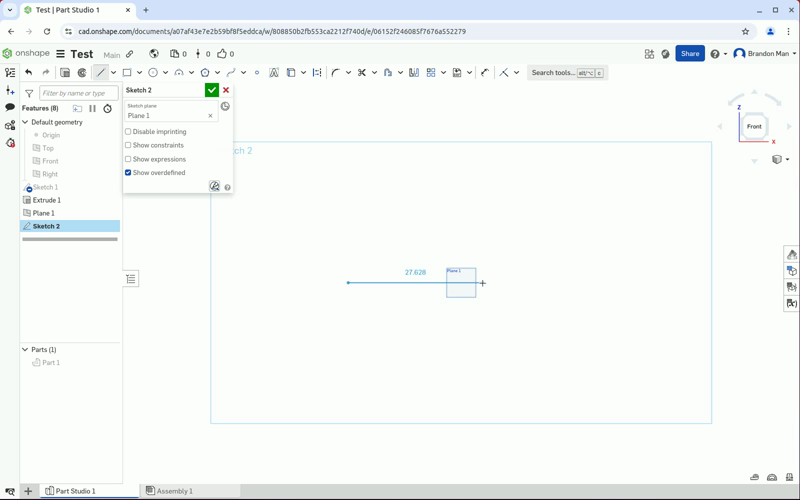
key_down(shift)
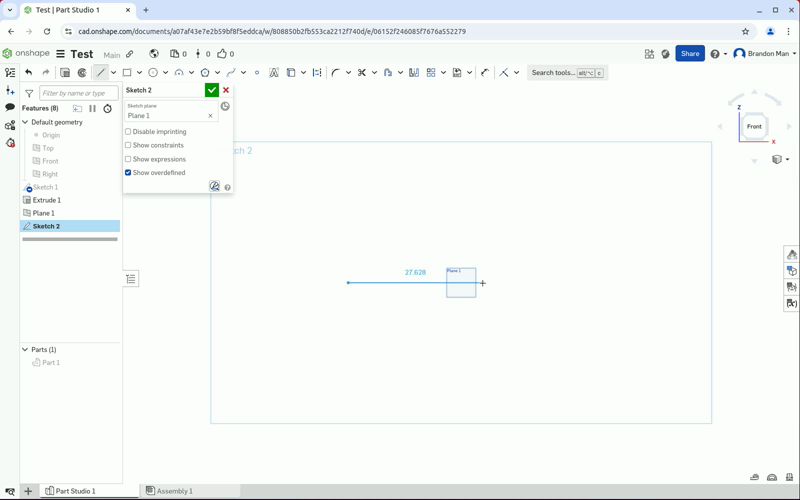
mouse_move(512, 282)
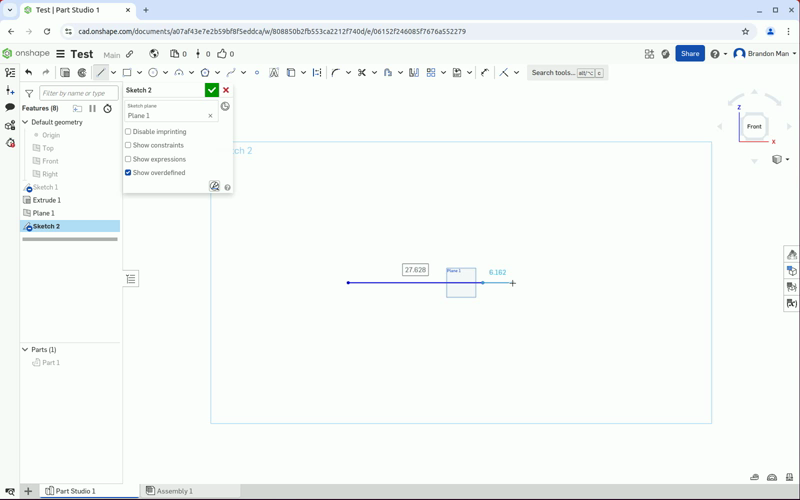
mouse_move(482, 271)
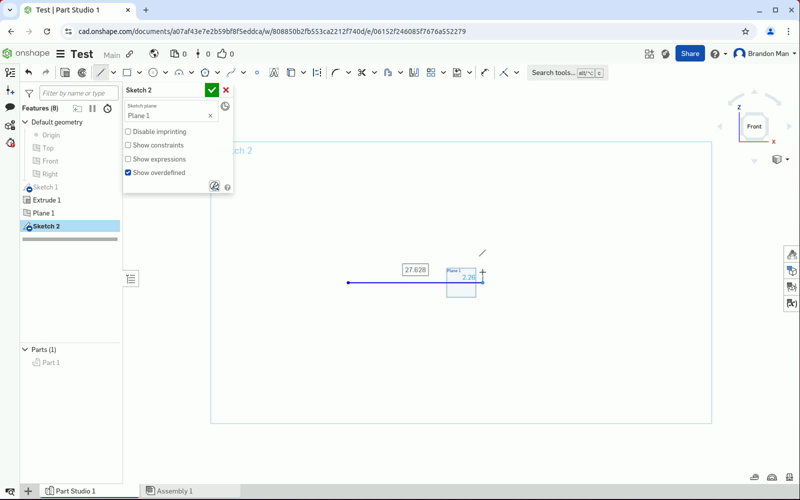
click(482, 271)
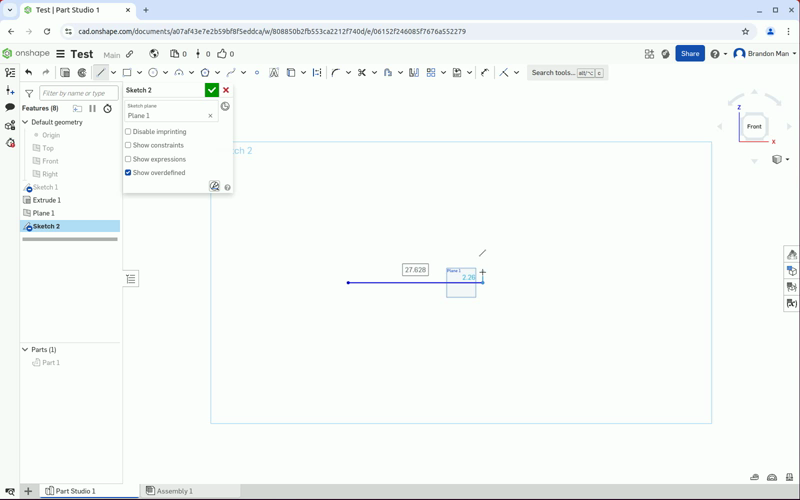
key_up(shift)
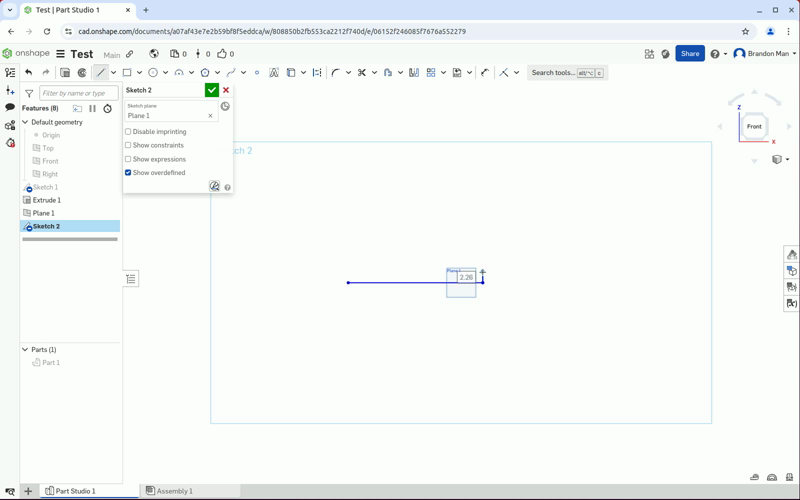
key_down(shift)
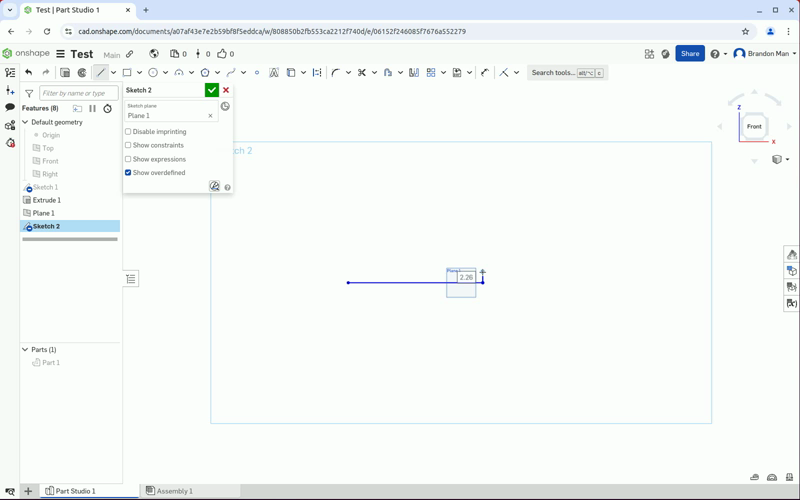
mouse_move(348, 271)
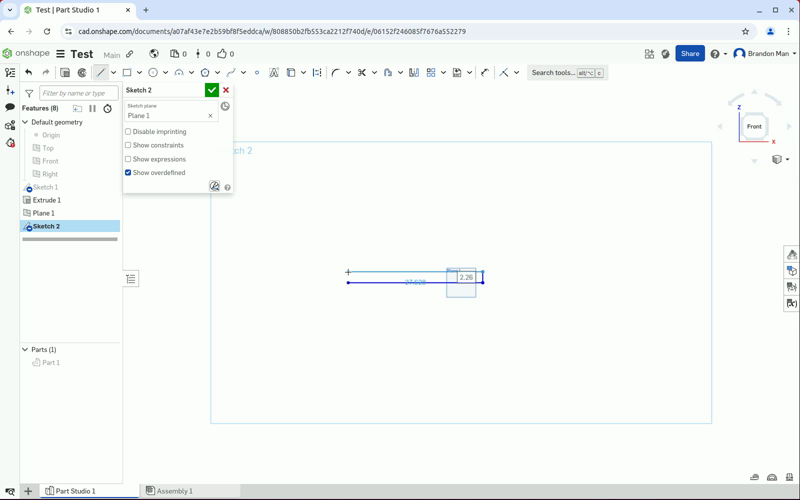
click(348, 271)
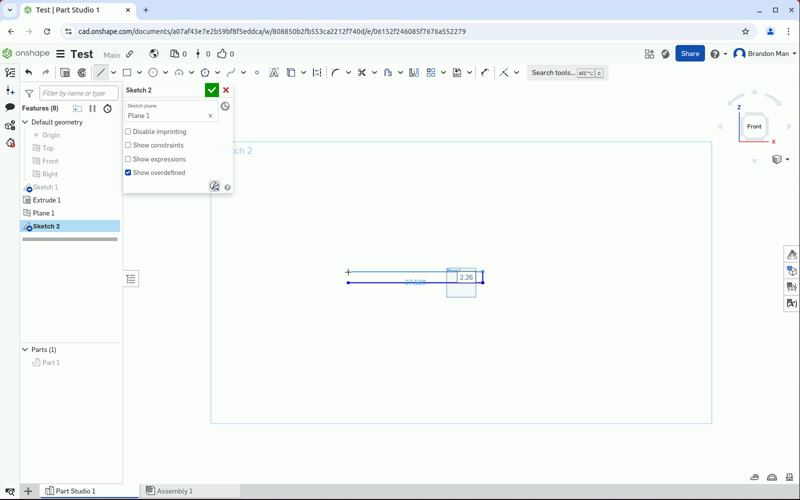
key_up(shift)
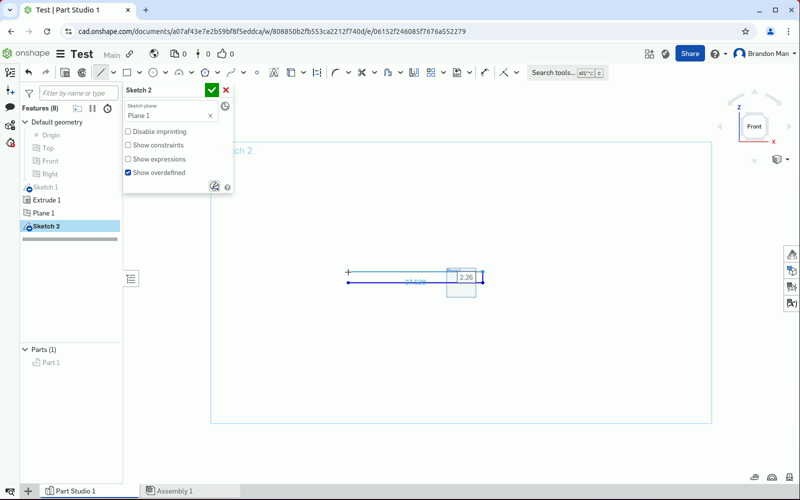
mouse_move(378, 271)
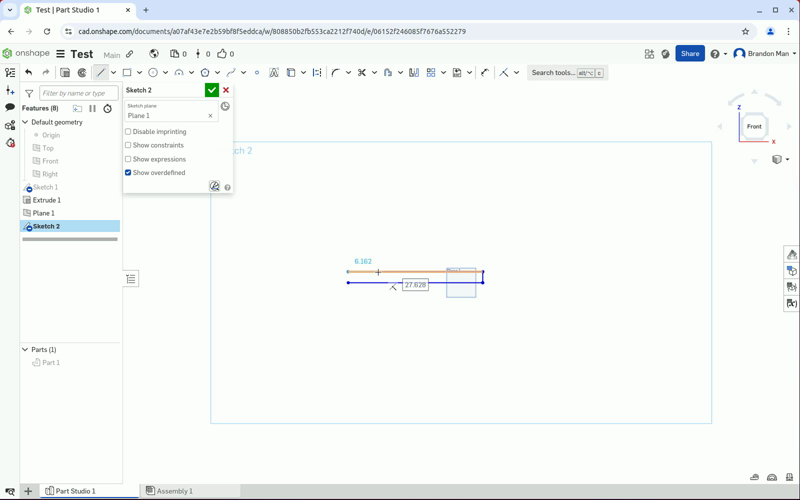
key_down(shift)
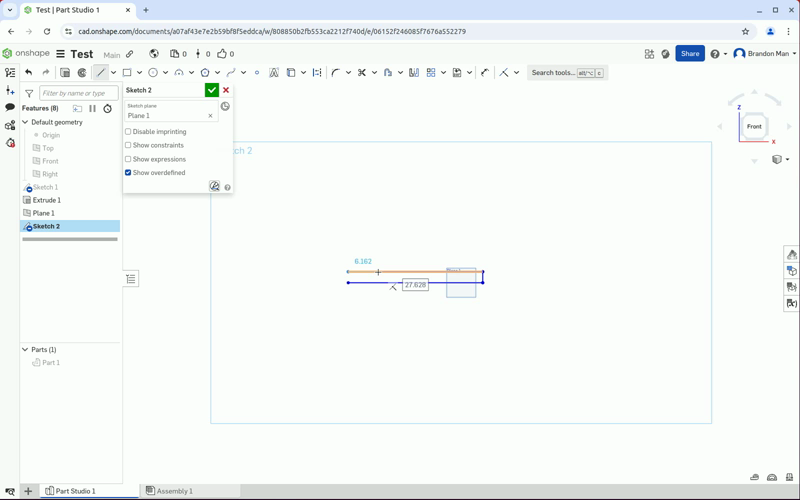
mouse_move(348, 282)
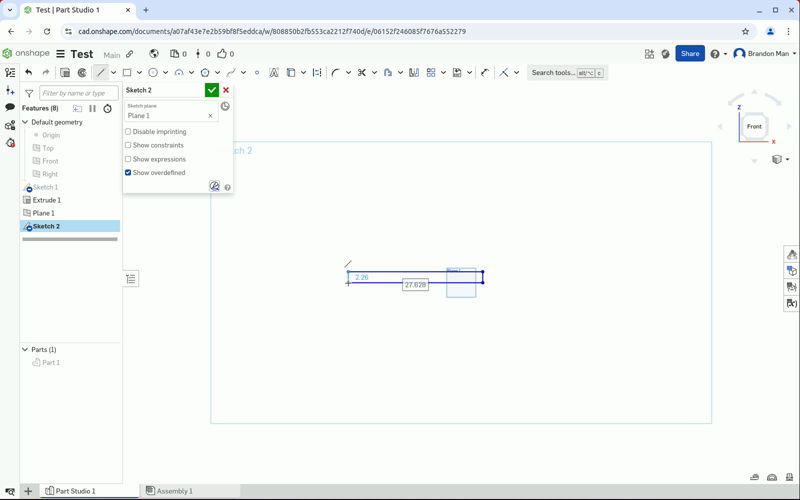
key_up(shift)
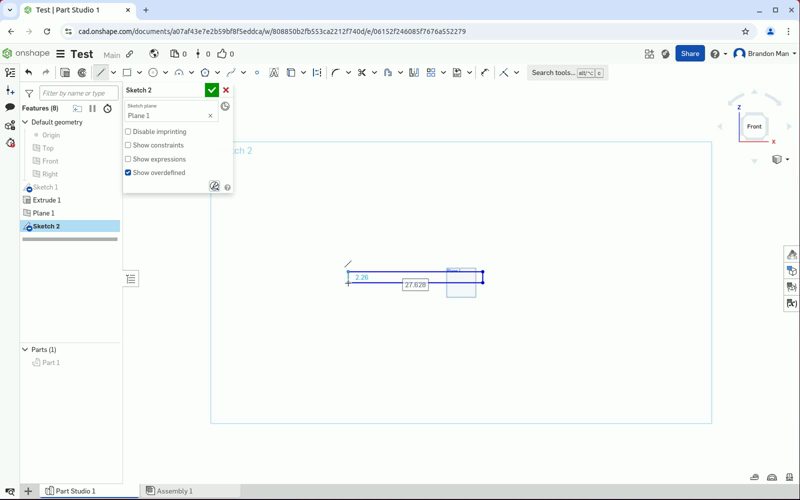
click(348, 282)
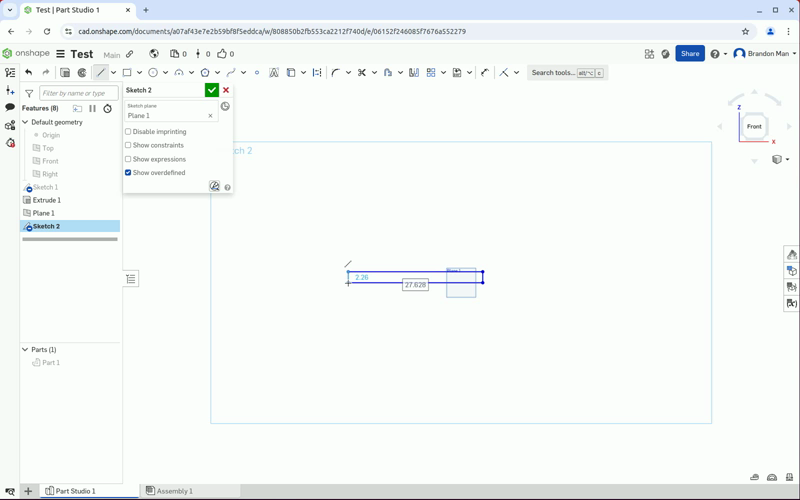
key(esc)
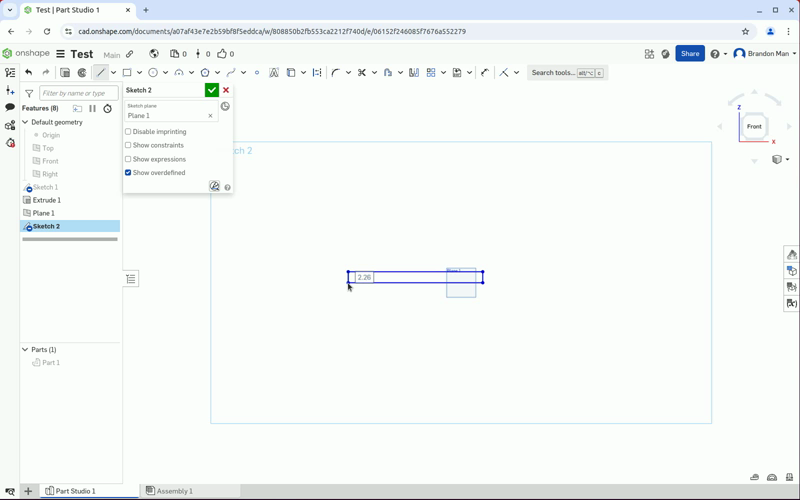
mouse_move(373, 278)
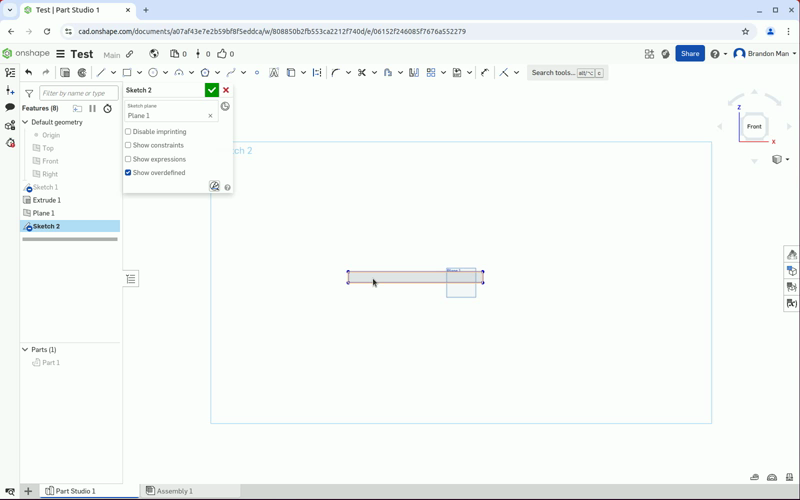
scroll(6)
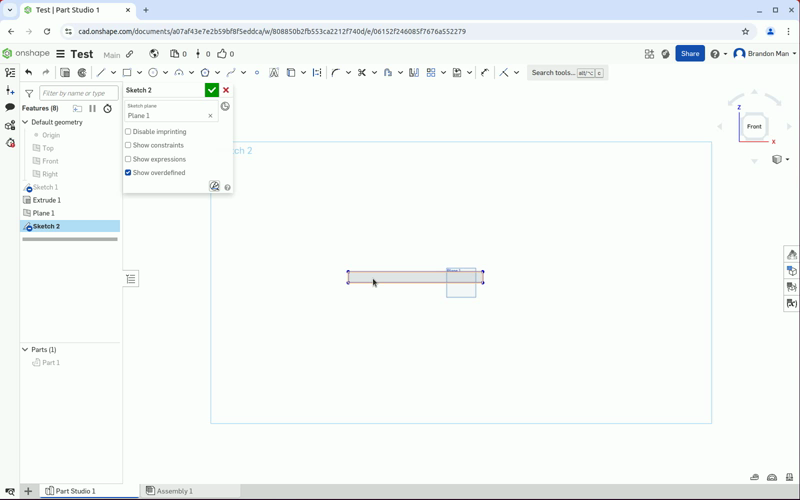
scroll(6)
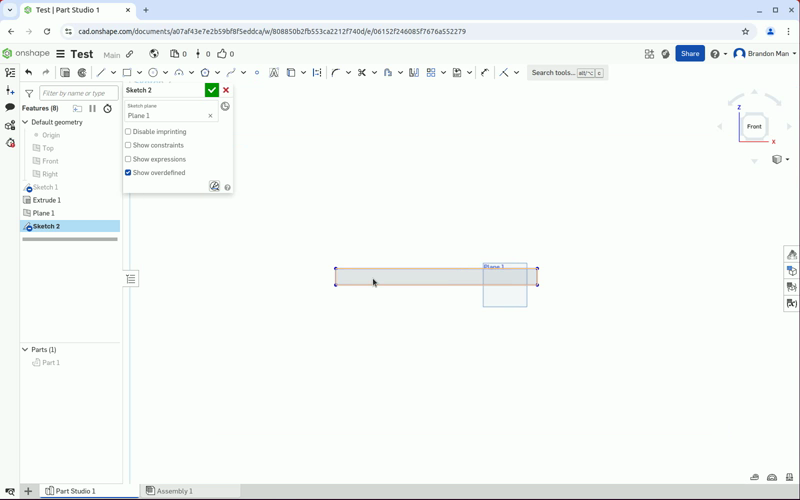
scroll(6)
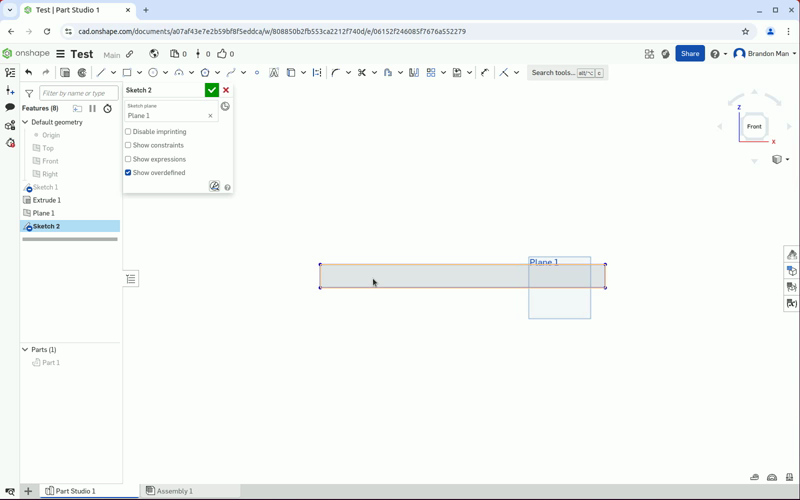
scroll(6)
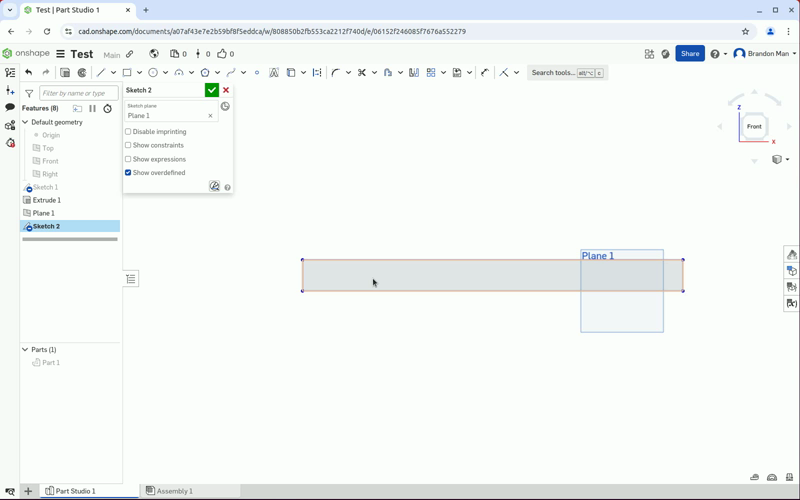
scroll(6)
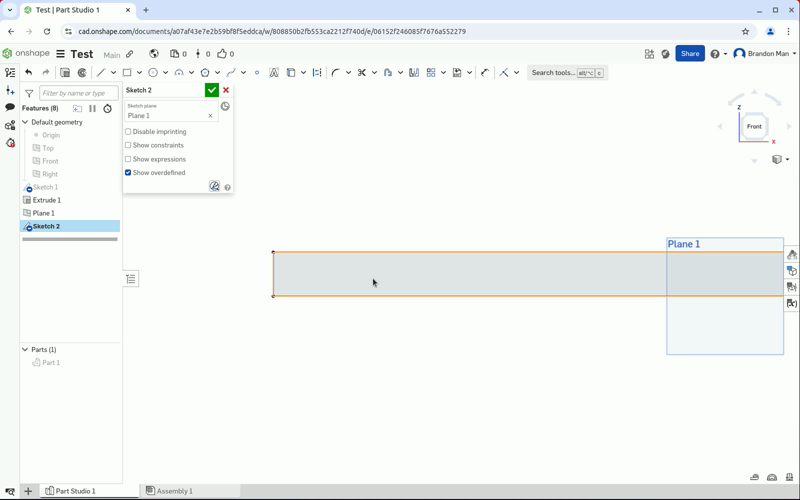
scroll(6)
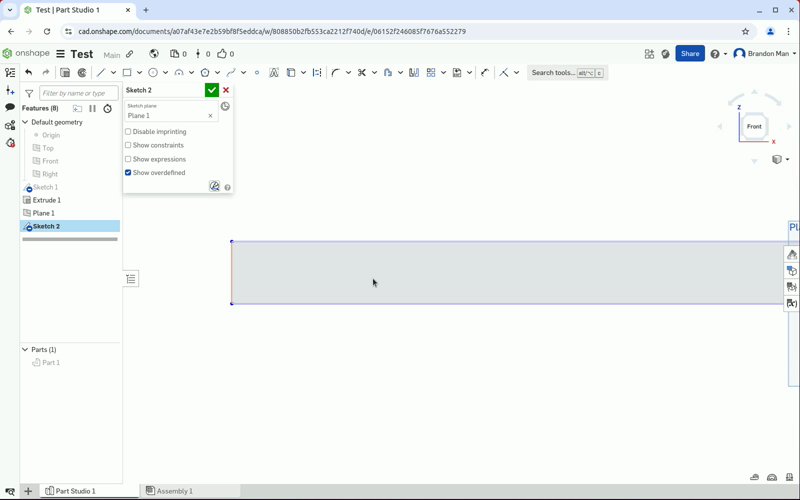
scroll(6)
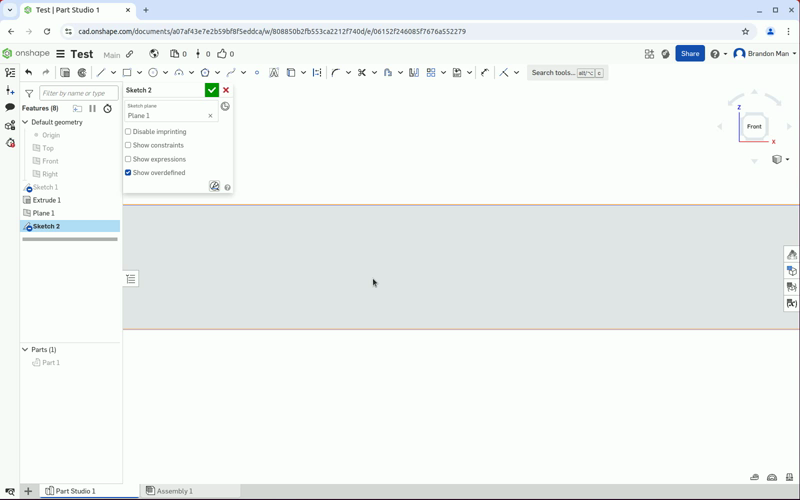
click(373, 278)
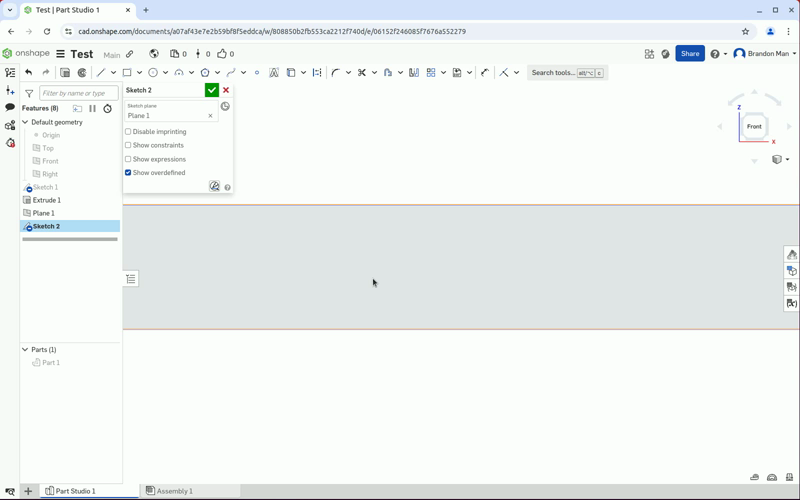
scroll(-6)
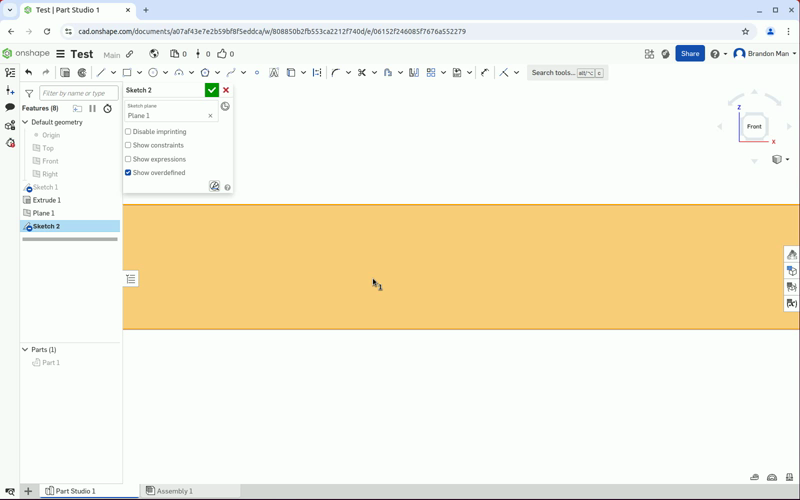
scroll(-6)
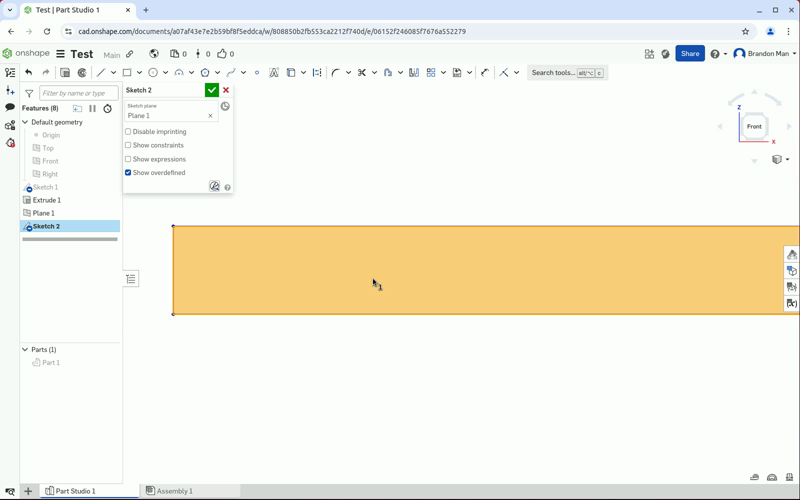
scroll(-6)
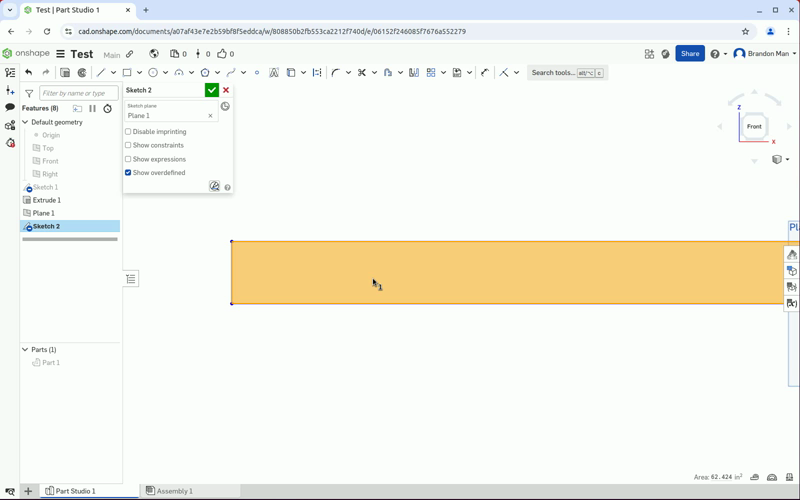
scroll(-6)
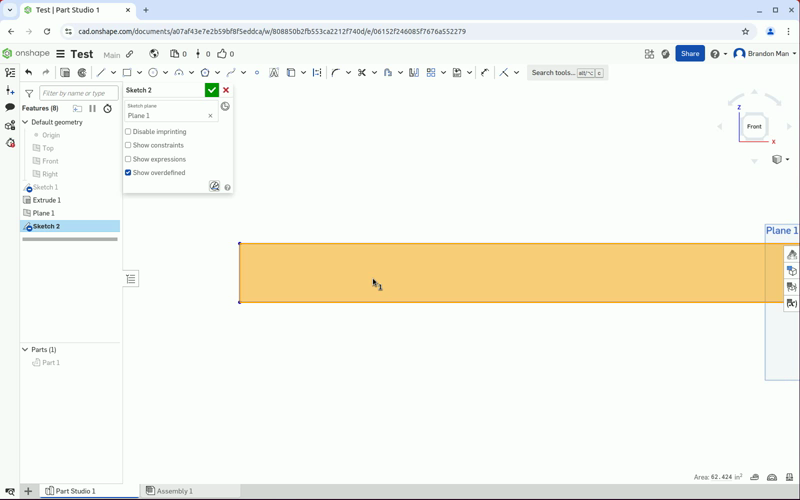
scroll(-6)
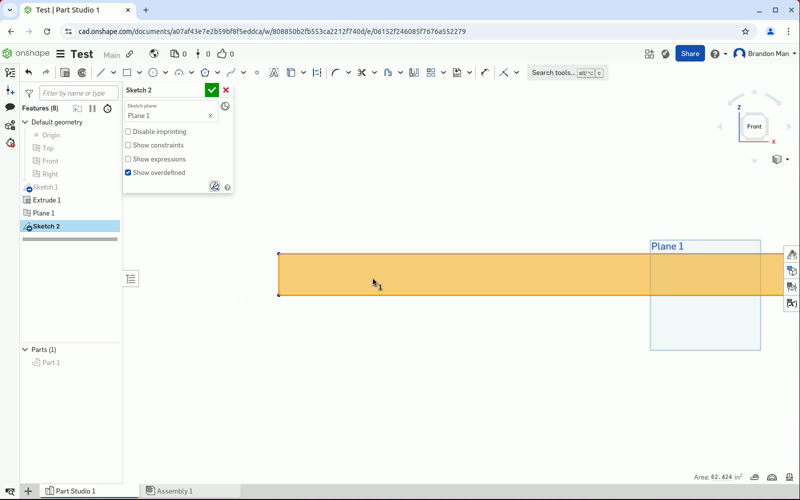
scroll(-6)
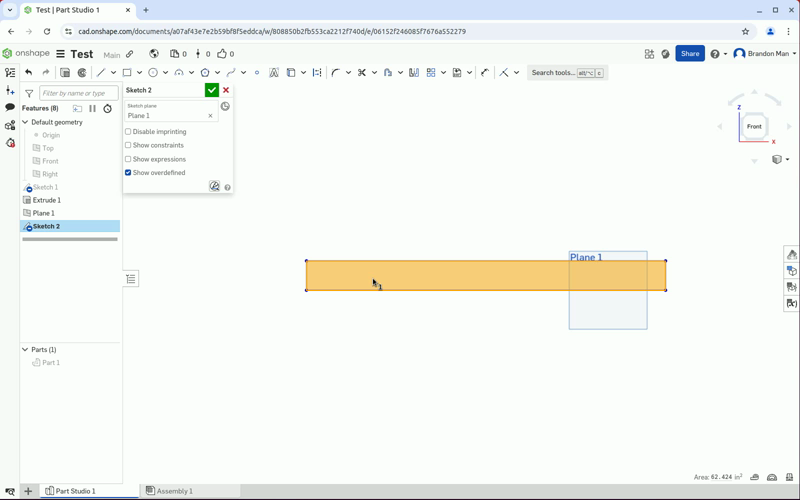
scroll(-6)
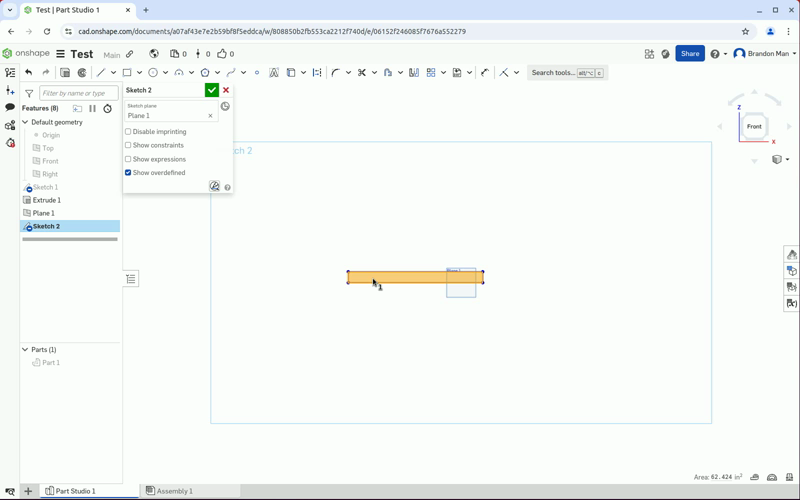
mouse_move(73, 352)
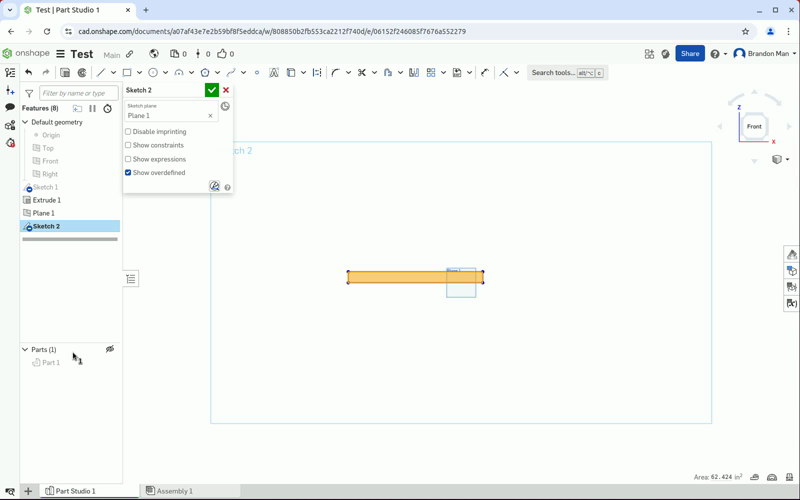
key(shift+y)
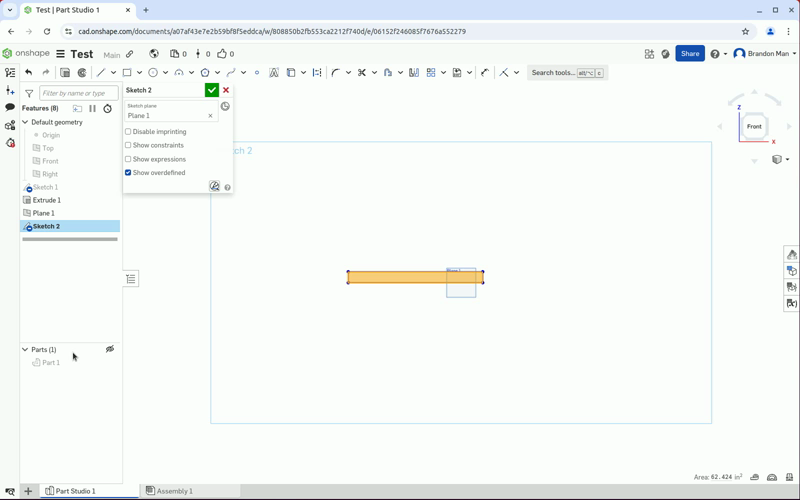
key(shift+e)
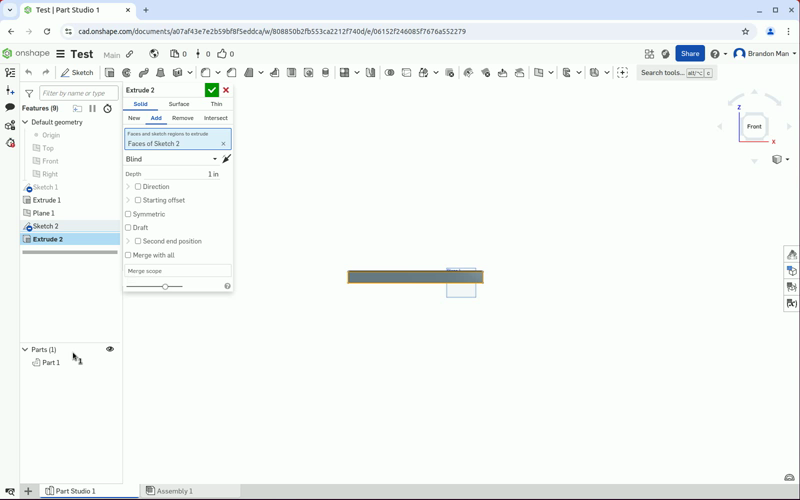
mouse_move(143, 106)
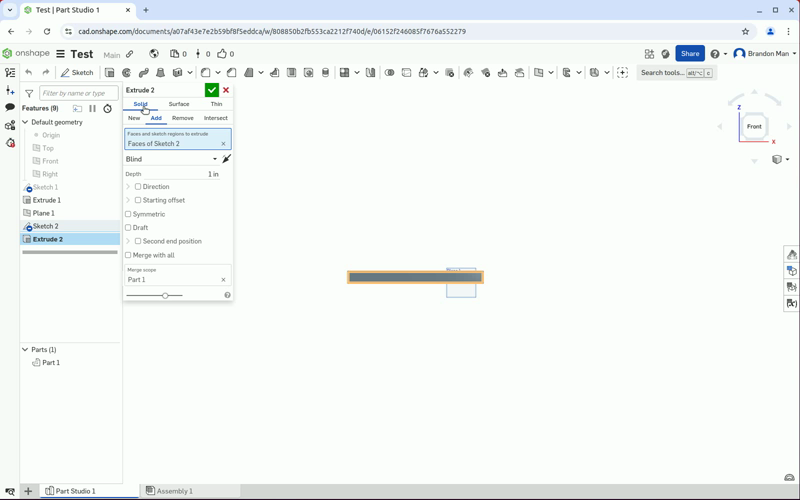
click(143, 106)
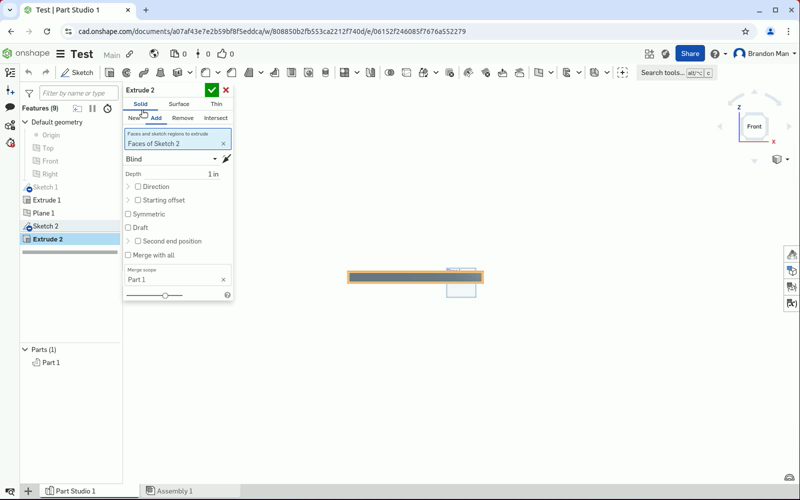
mouse_move(137, 120)
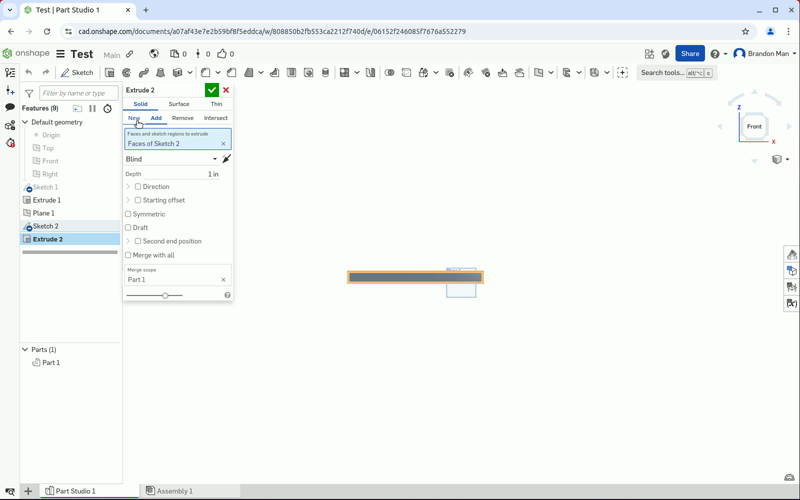
click(137, 120)
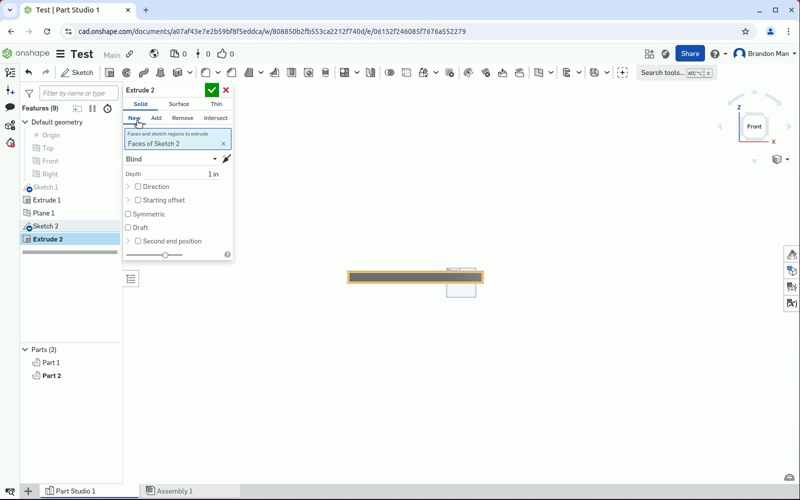
key(tab, 4)
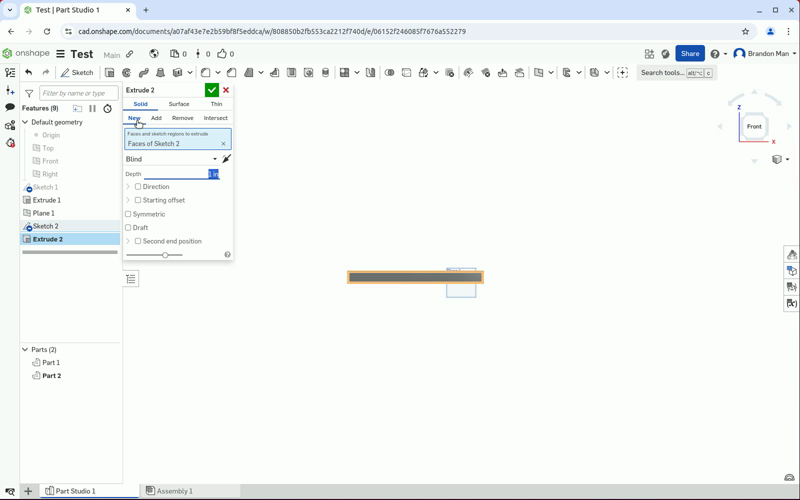
text(-2.407)
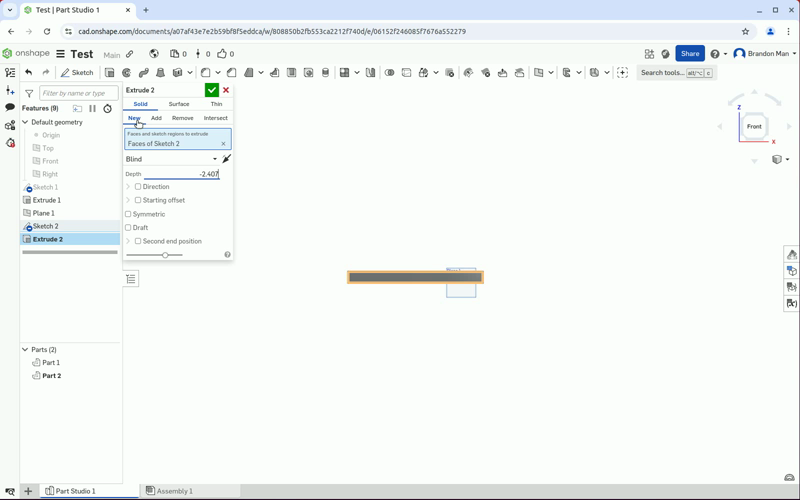
key(enter)
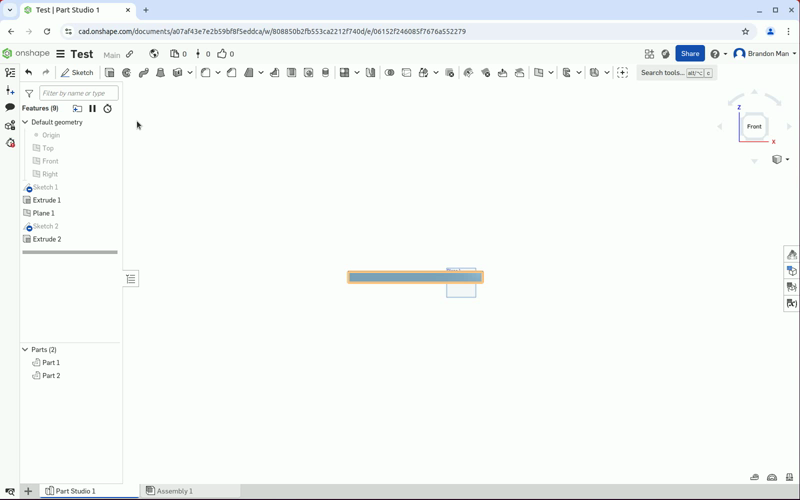
key(shift+h)
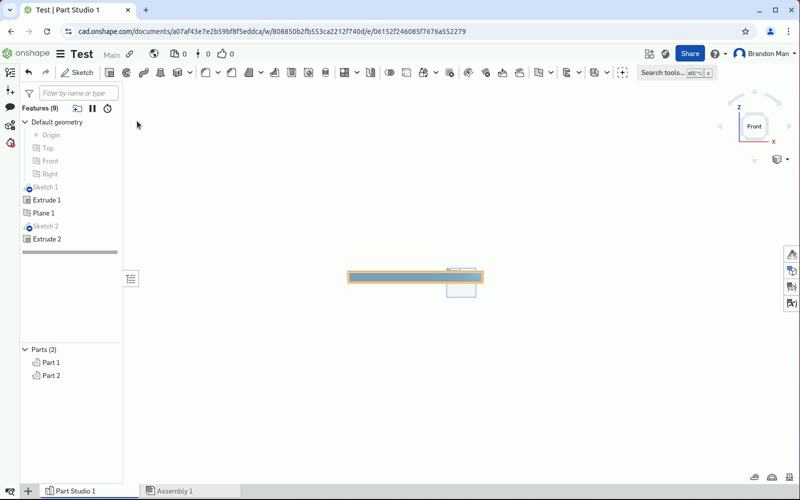
key(shift+h)
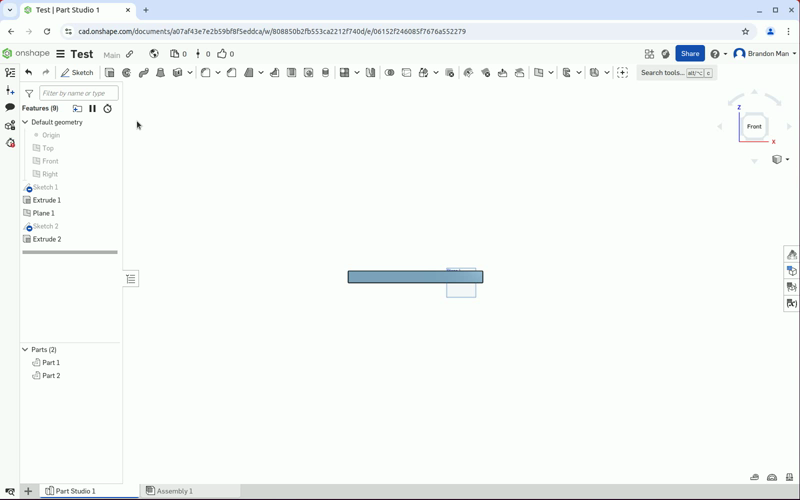
mouse_move(73, 189)
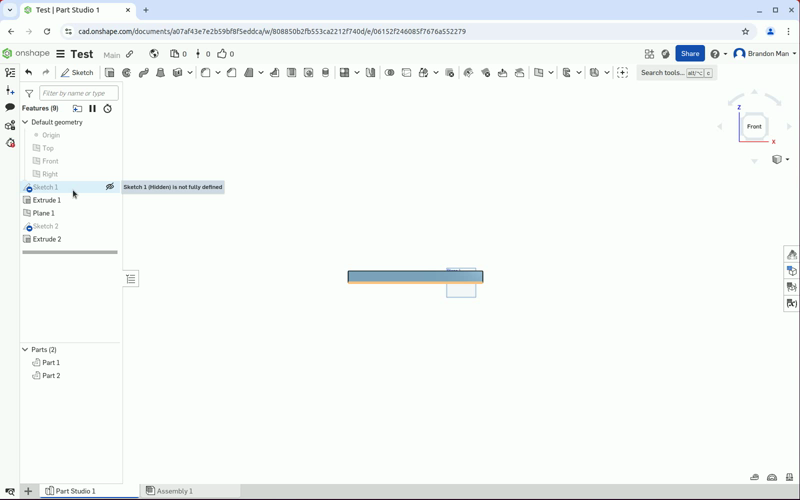
click(73, 189)
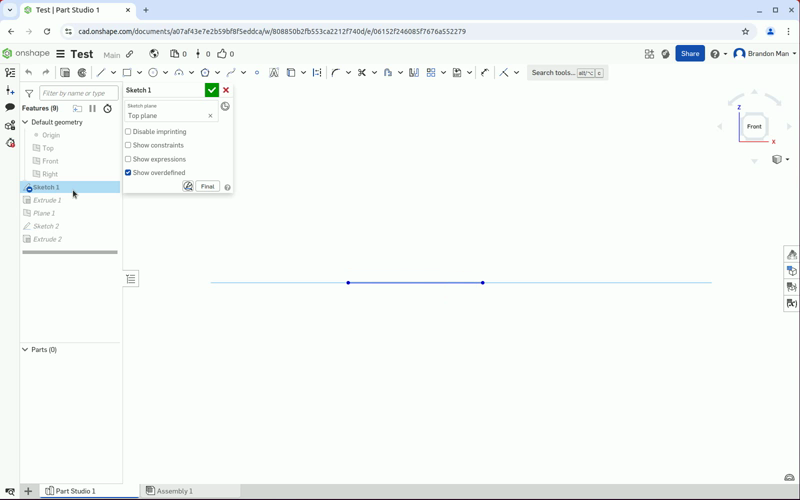
mouse_move(229, 92)
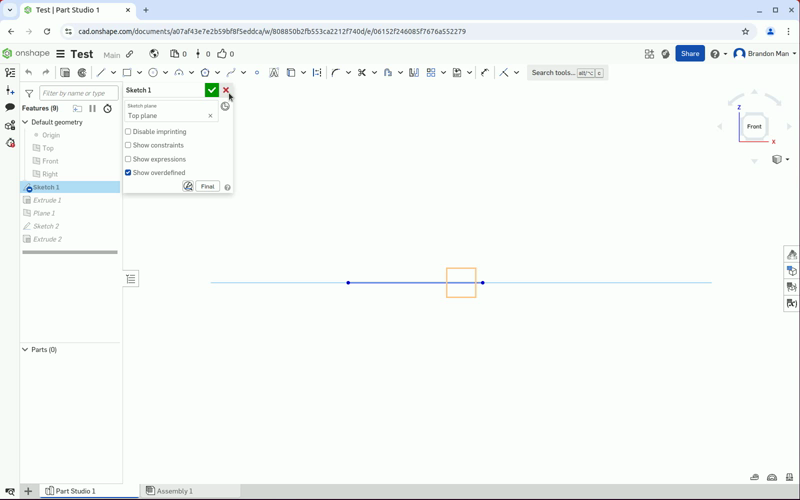
click(229, 92)
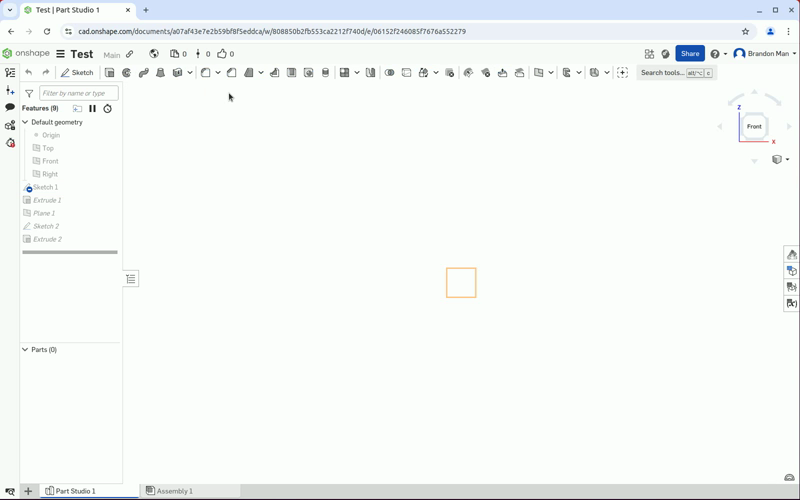
key(shift+s)
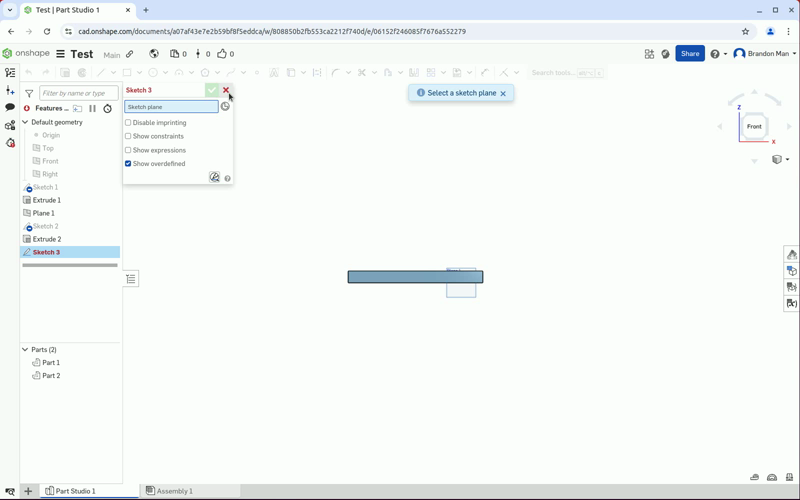
mouse_move(73, 215)
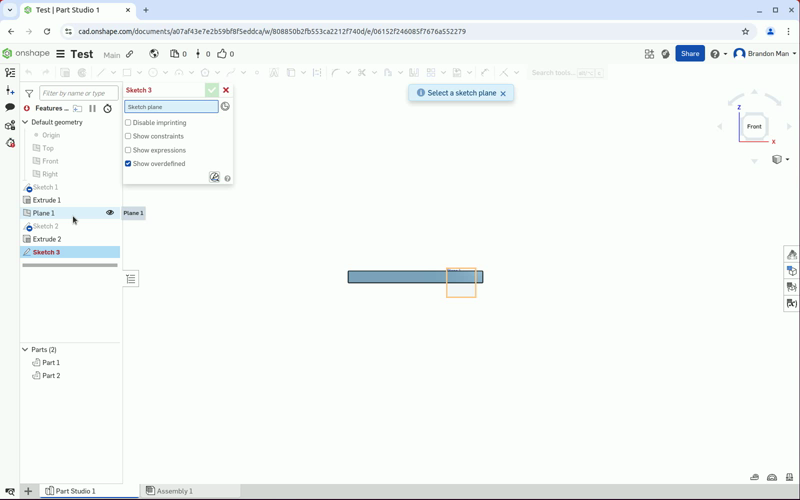
click(73, 215)
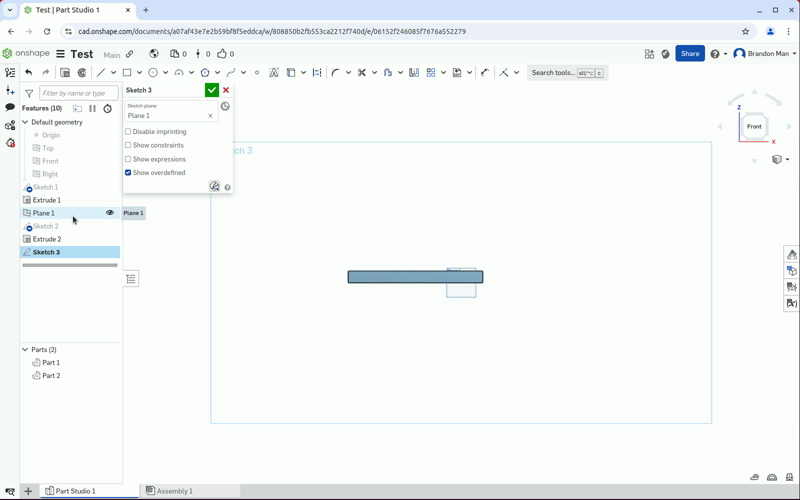
mouse_move(73, 352)
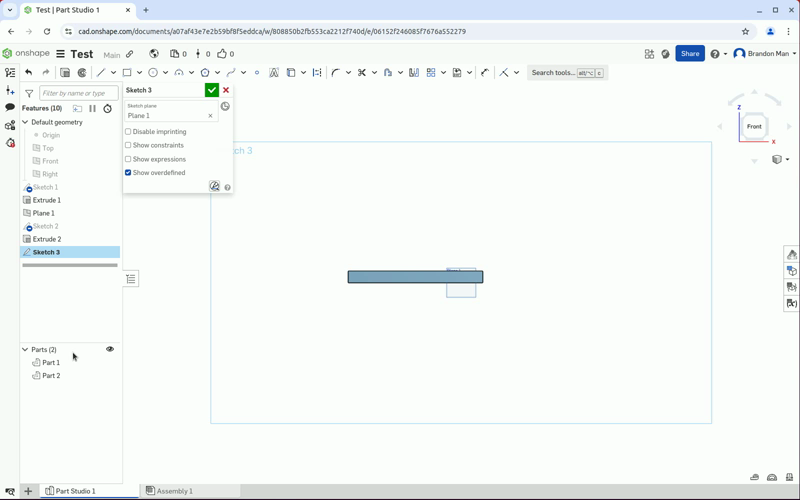
key(y)
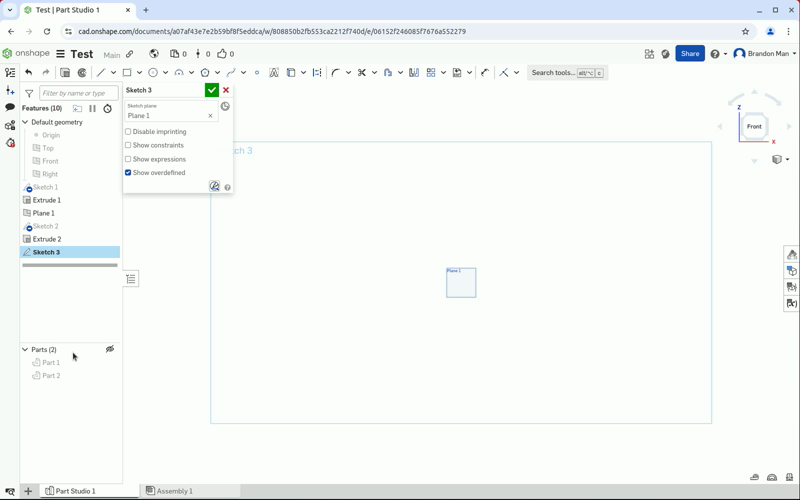
key(l)
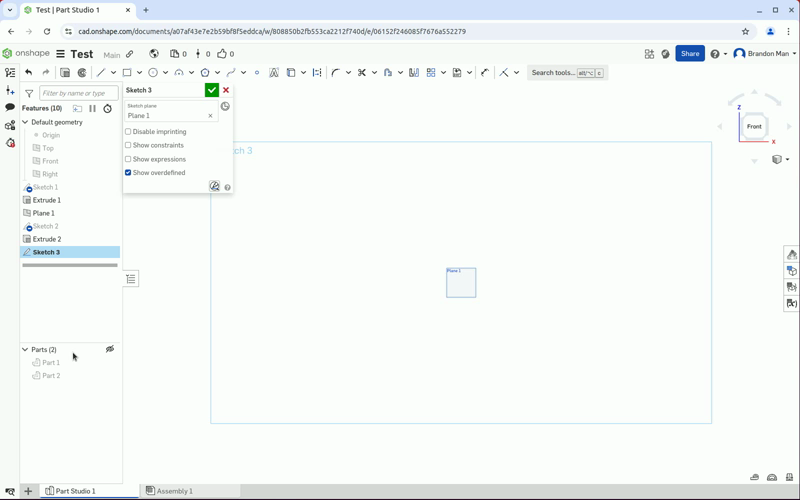
key_down(shift)
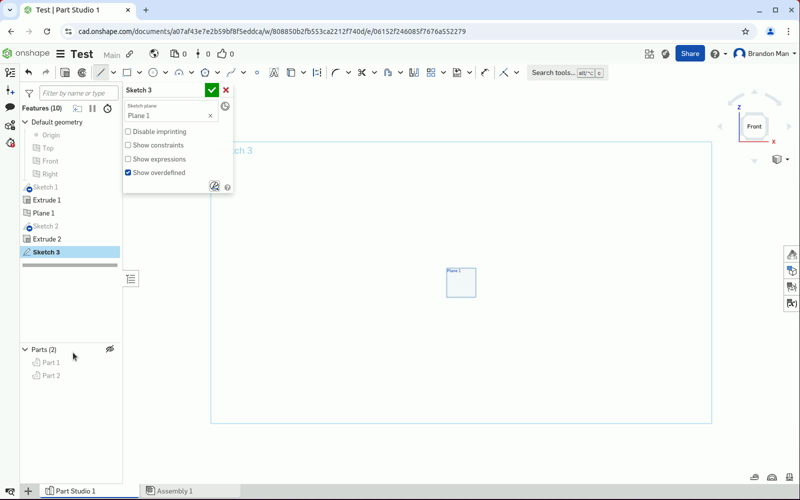
mouse_move(348, 271)
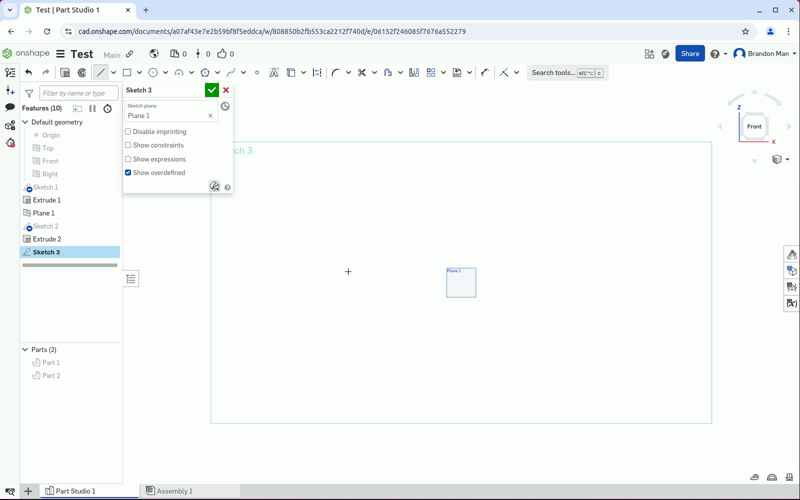
click(348, 271)
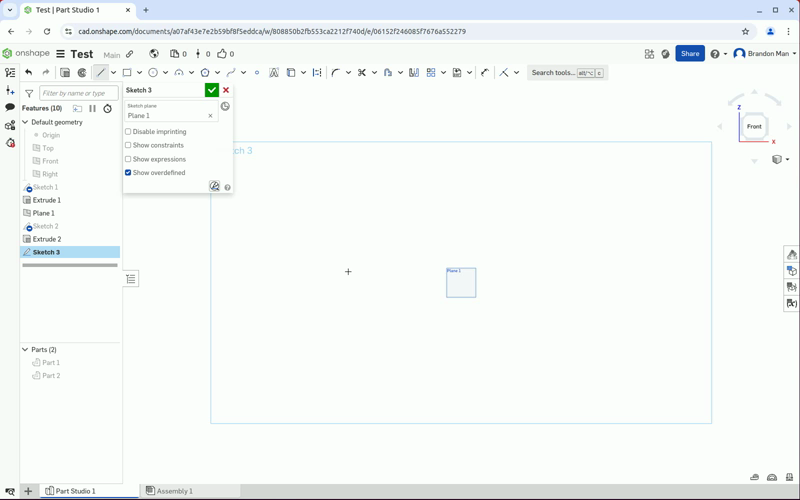
key_up(shift)
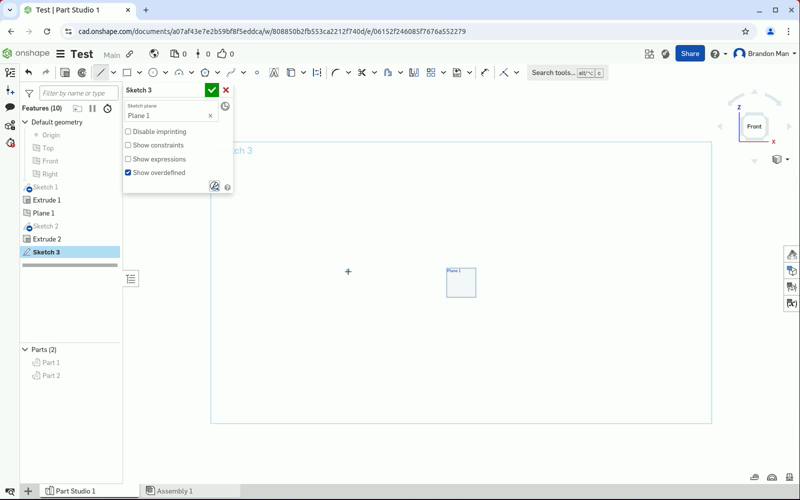
key_down(shift)
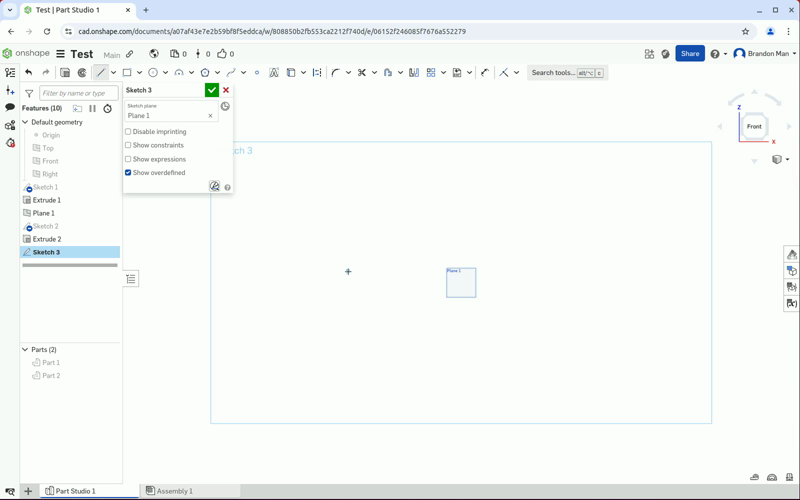
mouse_move(482, 271)
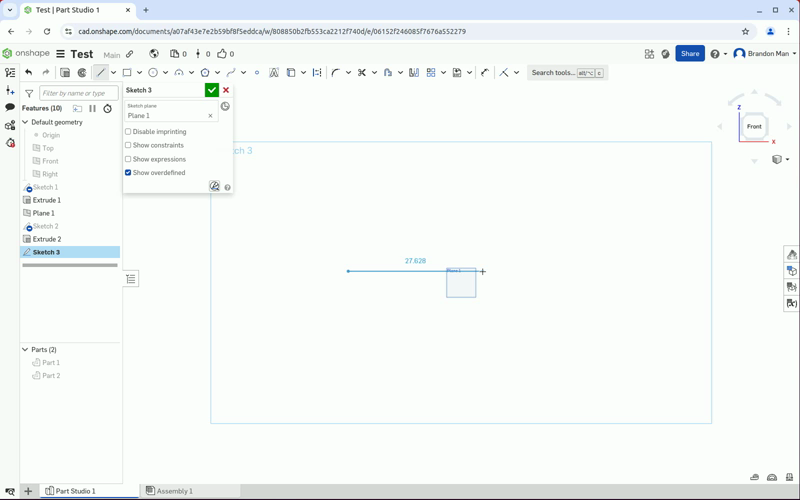
click(482, 271)
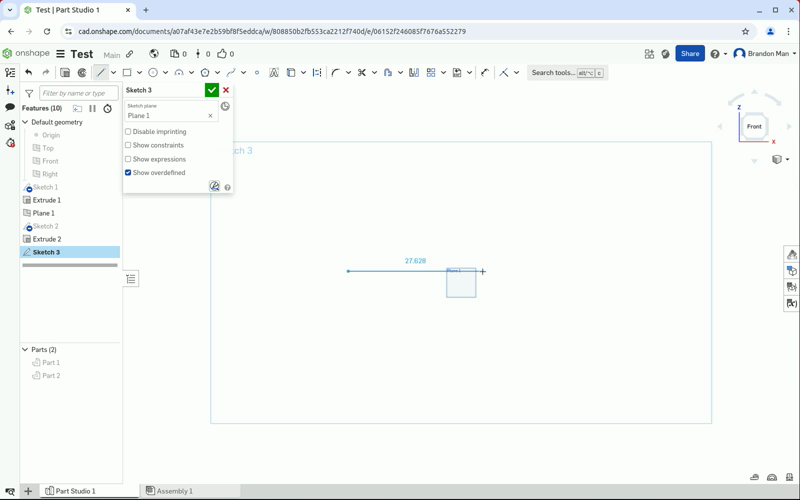
key_up(shift)
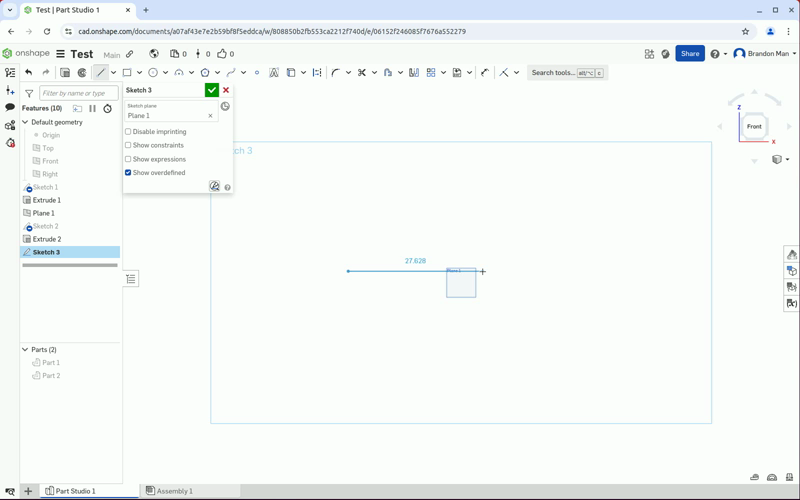
key_down(shift)
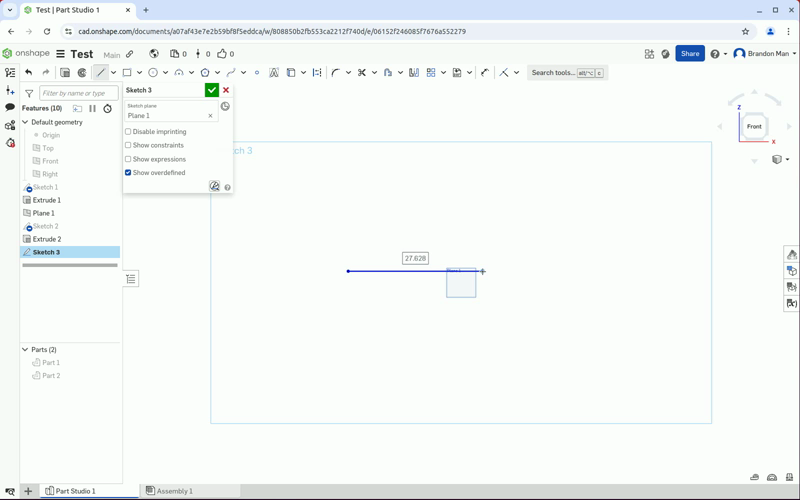
mouse_move(482, 170)
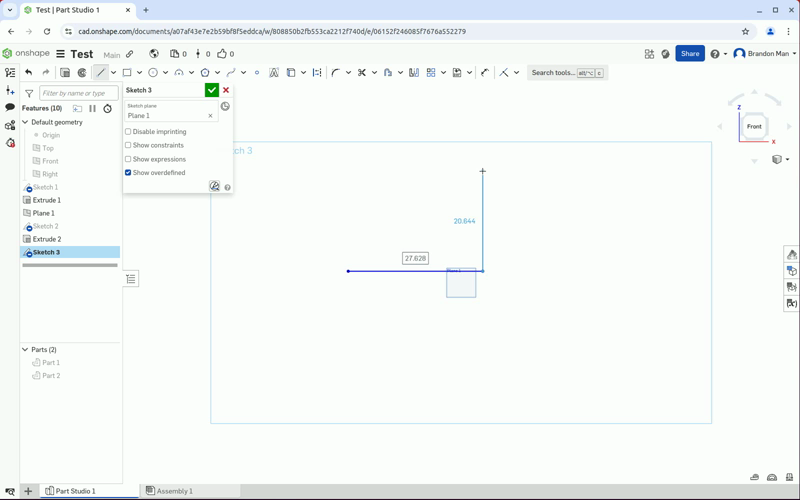
click(482, 170)
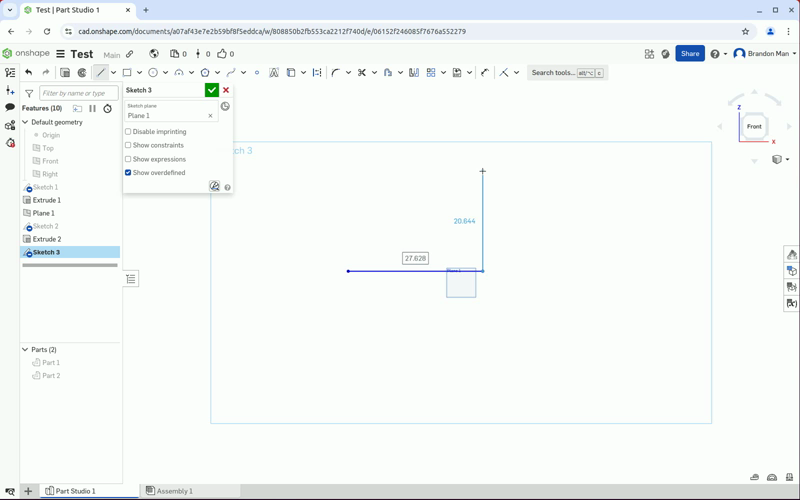
key_up(shift)
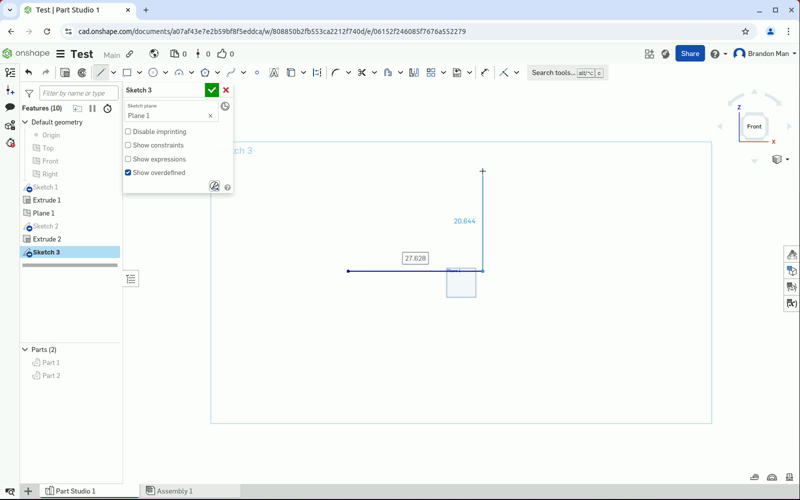
key_down(shift)
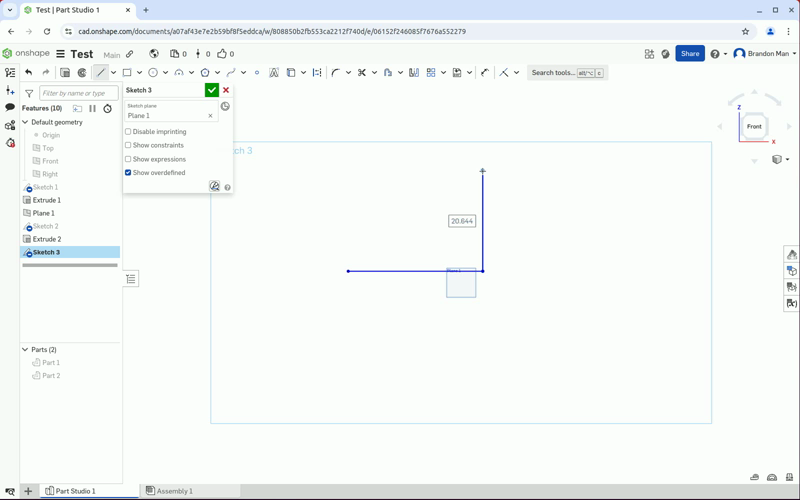
mouse_move(348, 170)
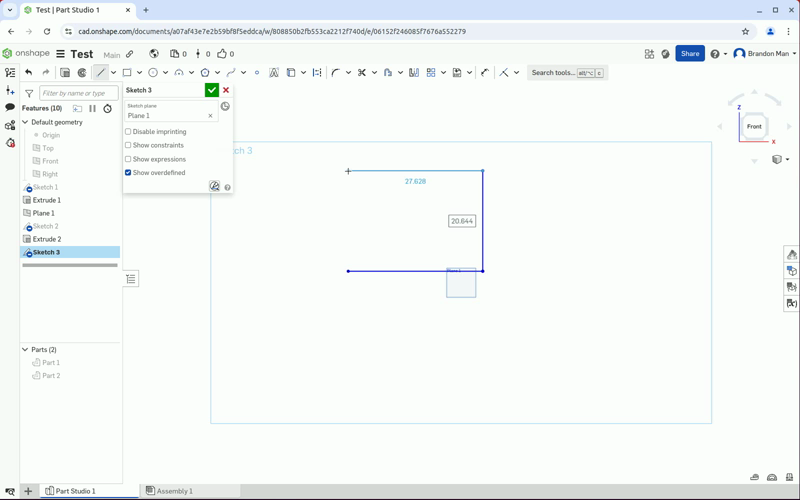
click(348, 170)
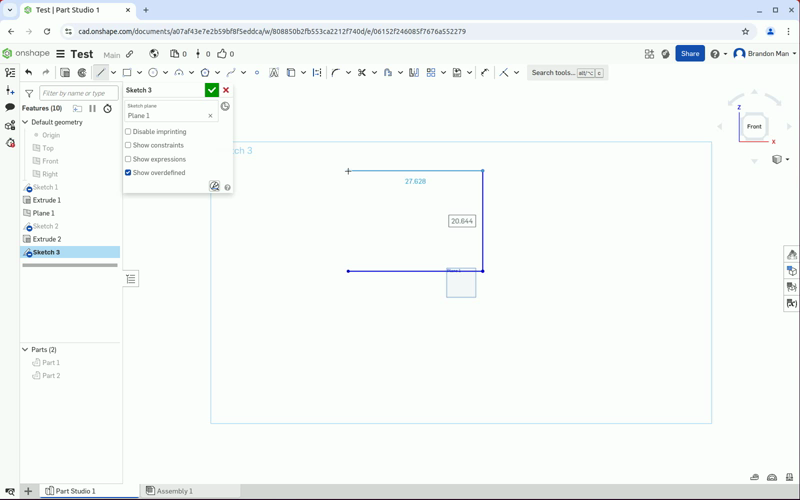
key_up(shift)
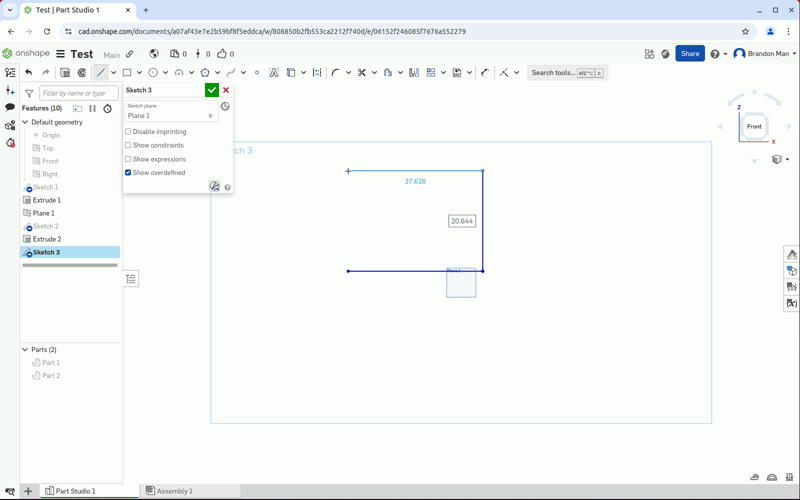
key_down(shift)
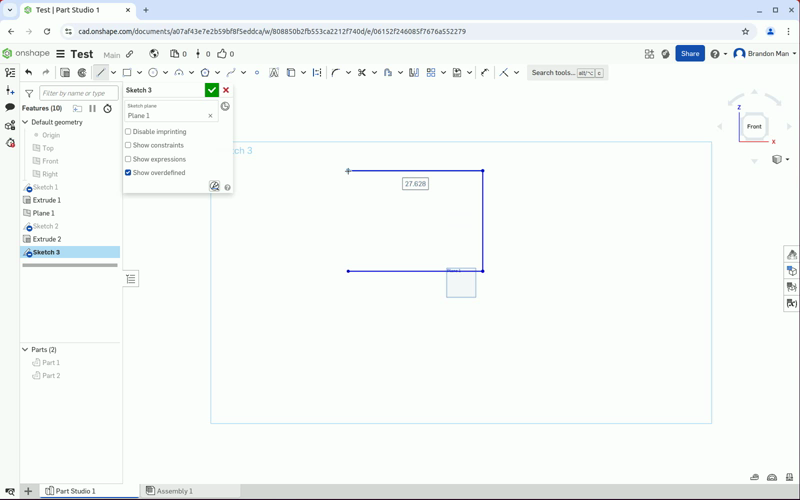
mouse_move(348, 271)
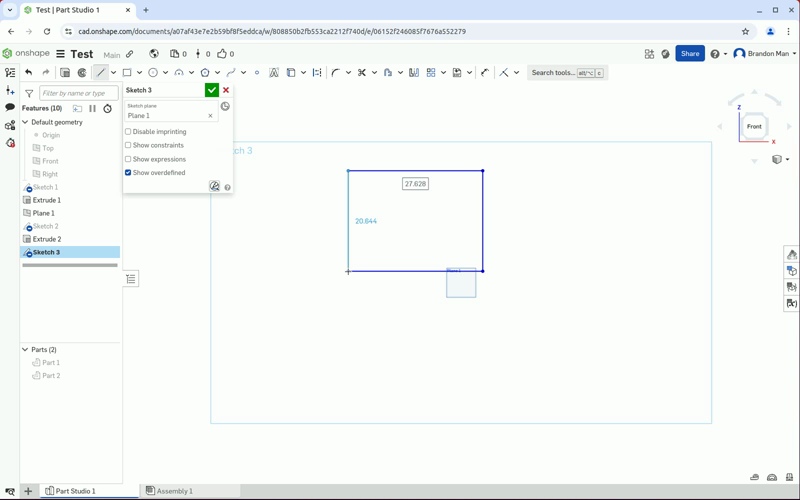
key_up(shift)
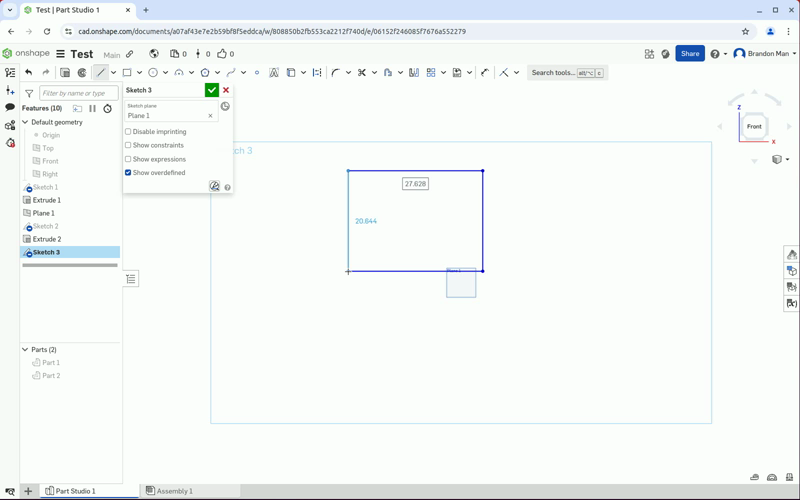
click(348, 271)
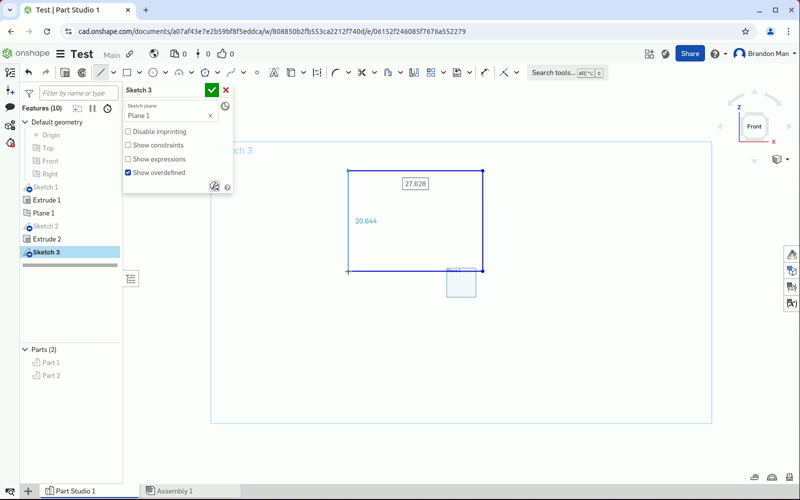
key(esc)
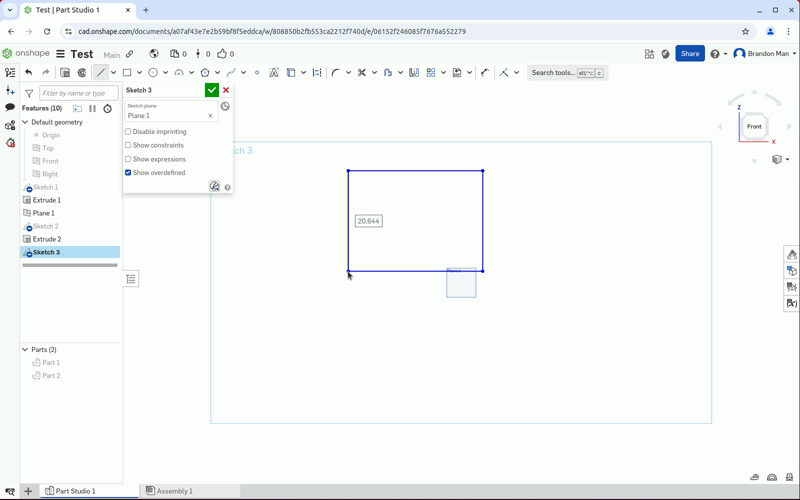
key(c)
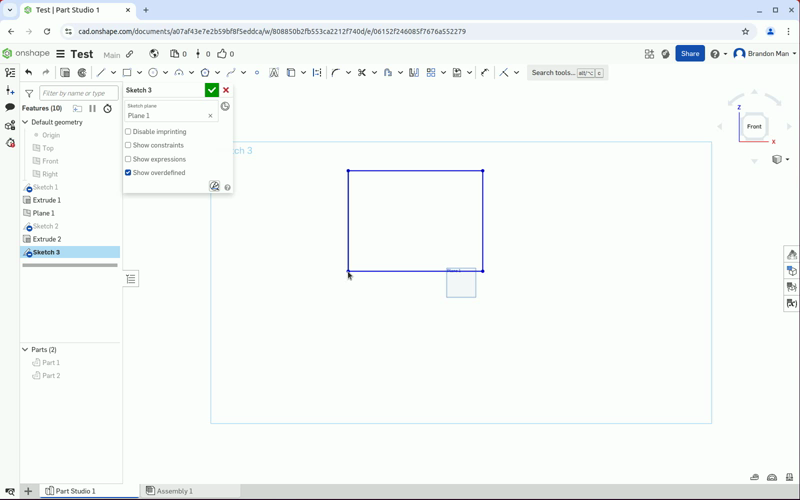
key_down(shift)
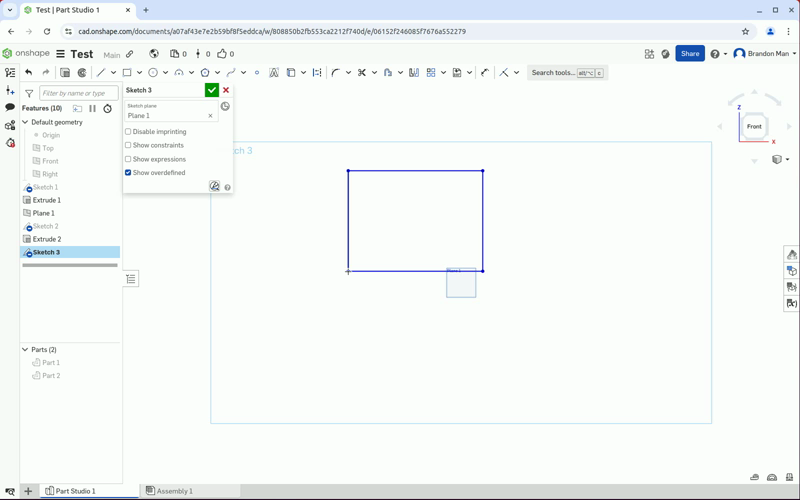
mouse_move(385, 225)
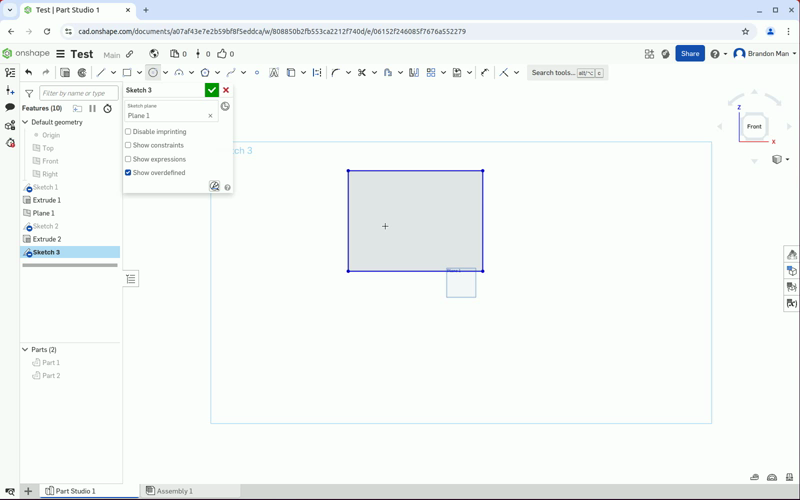
click(385, 225)
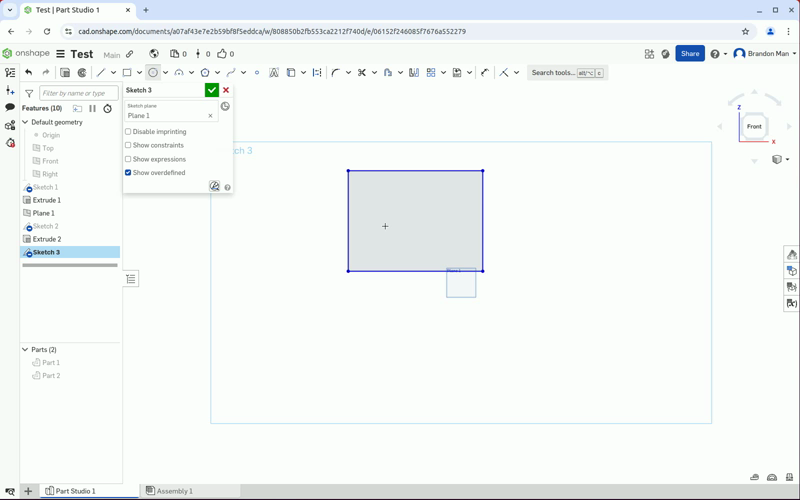
key_up(shift)
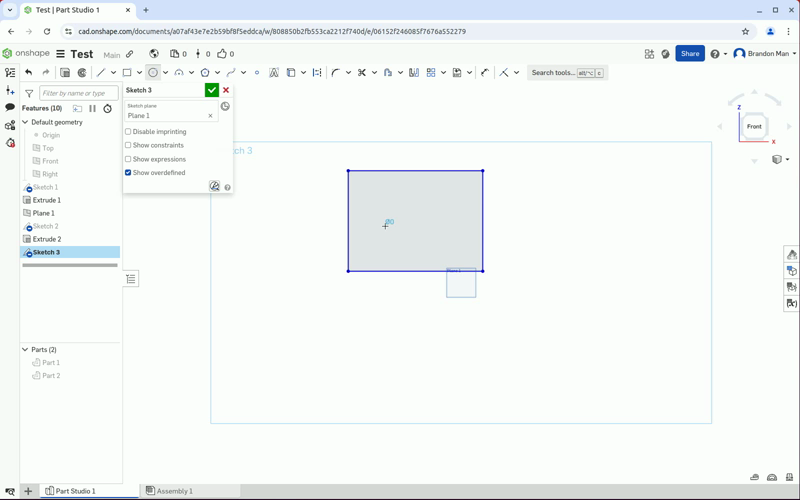
mouse_move(406, 225)
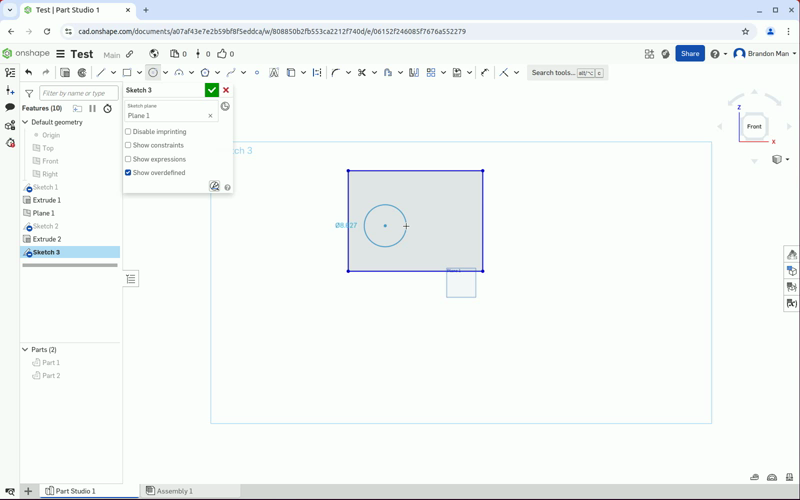
click(406, 225)
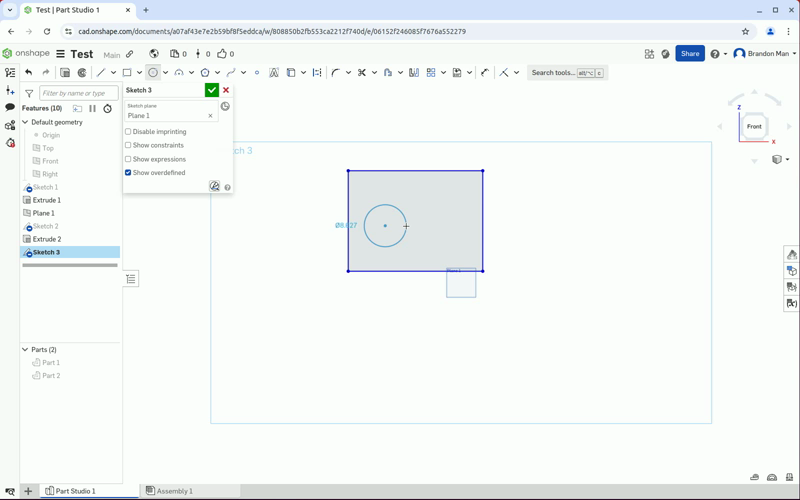
key(esc)
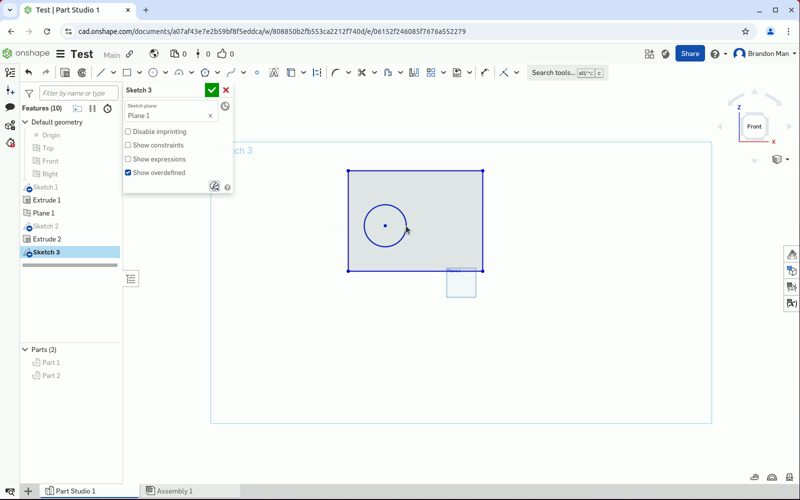
key(c)
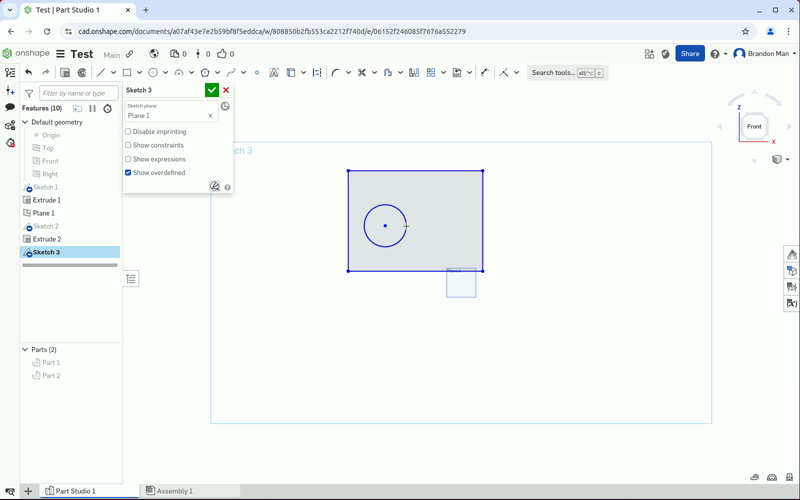
key_down(shift)
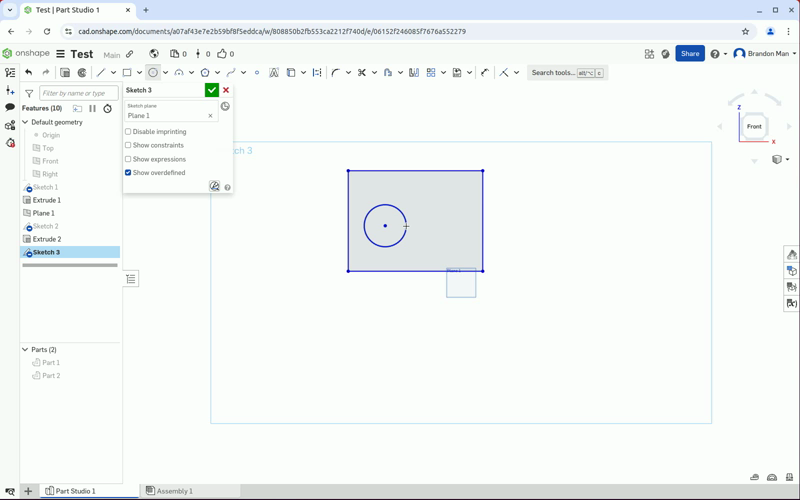
mouse_move(427, 225)
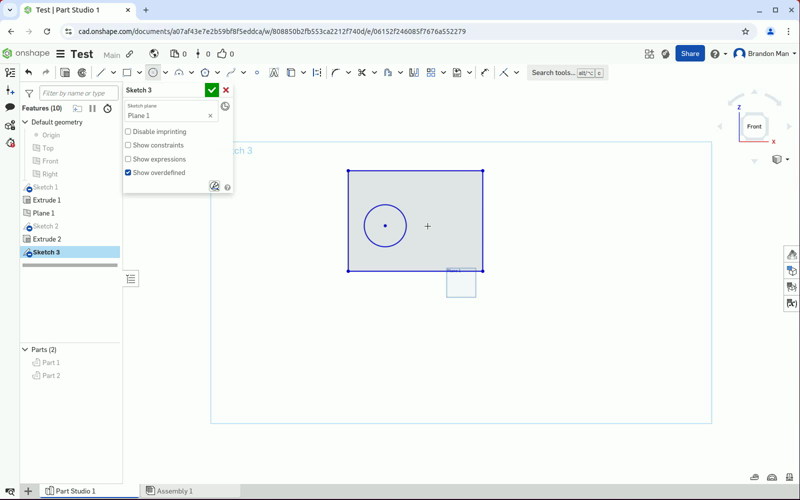
click(427, 225)
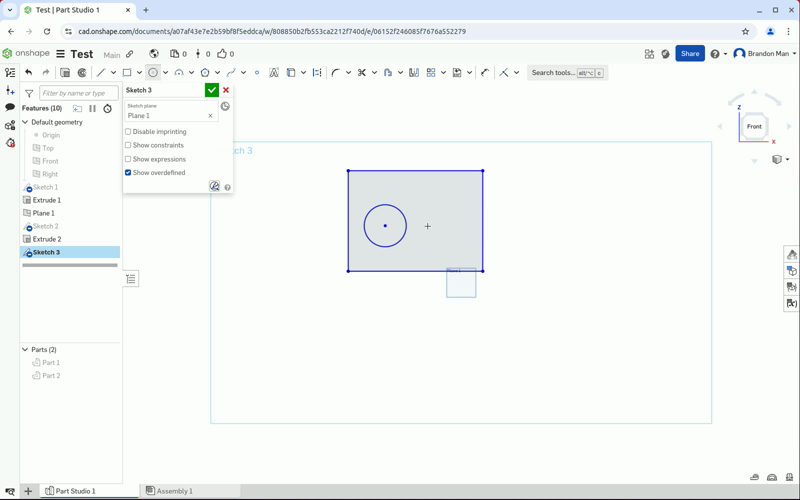
key_up(shift)
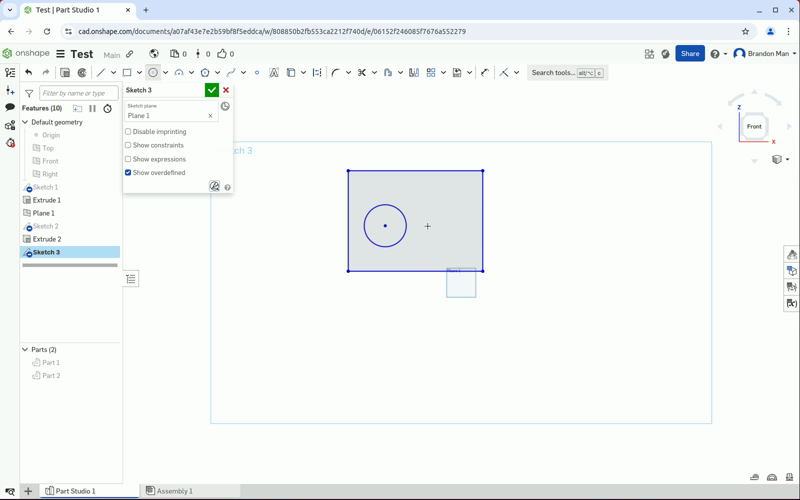
mouse_move(437, 225)
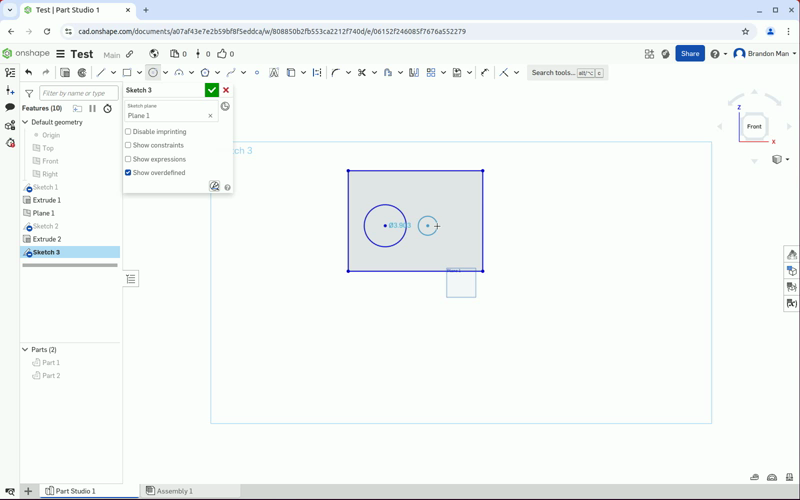
click(437, 225)
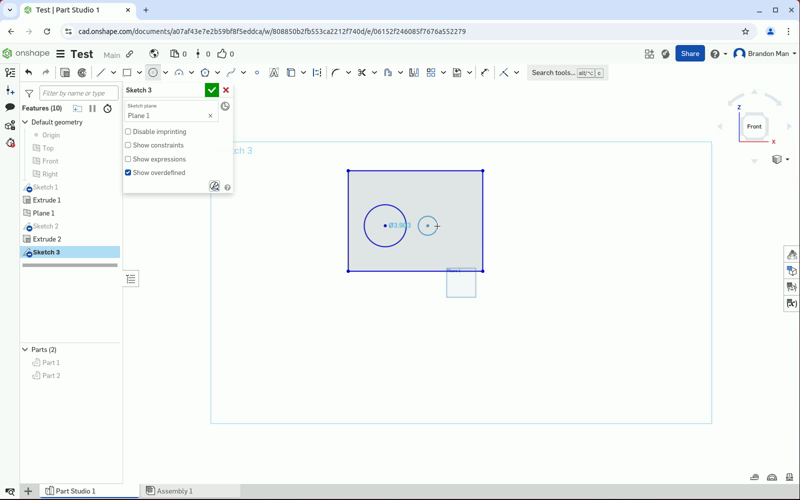
key(esc)
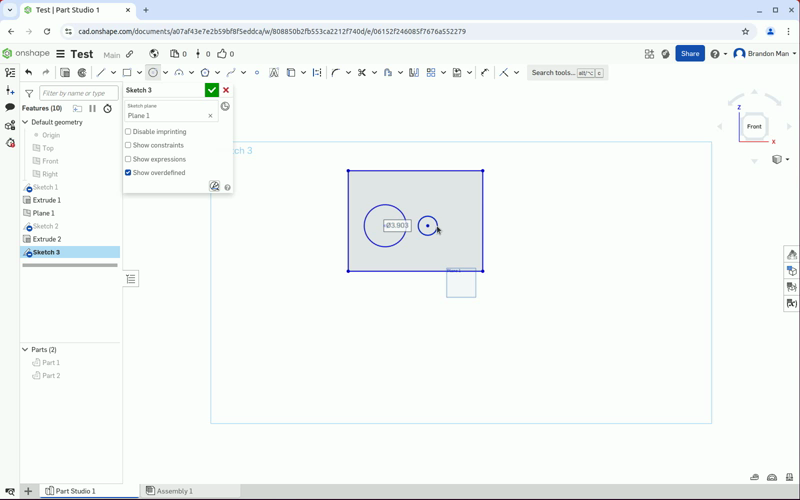
key(c)
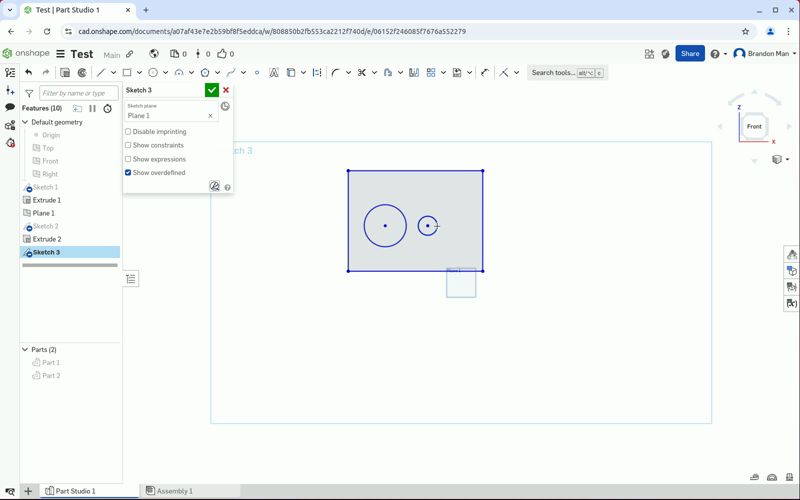
key_down(shift)
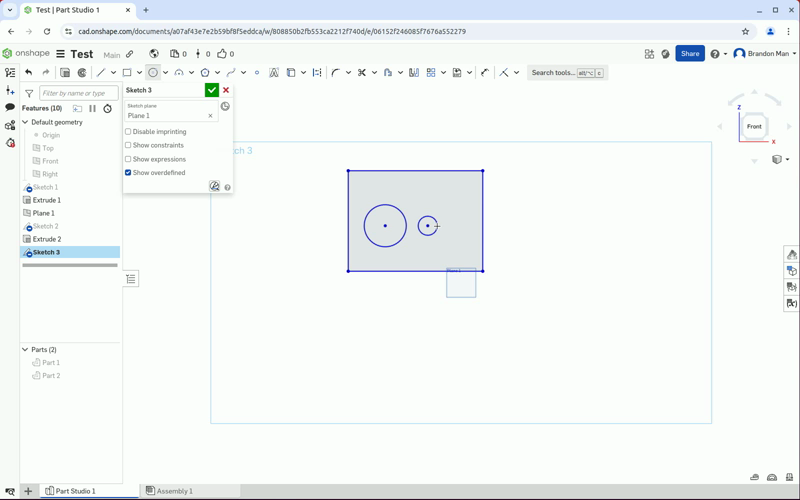
mouse_move(460, 259)
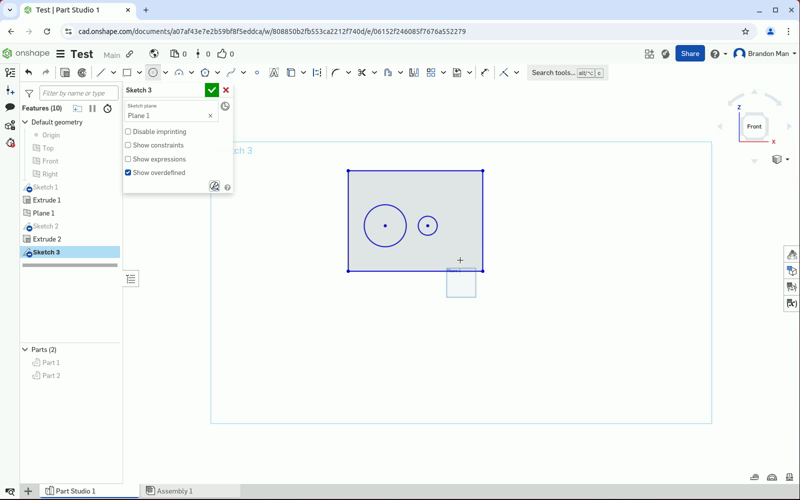
click(460, 259)
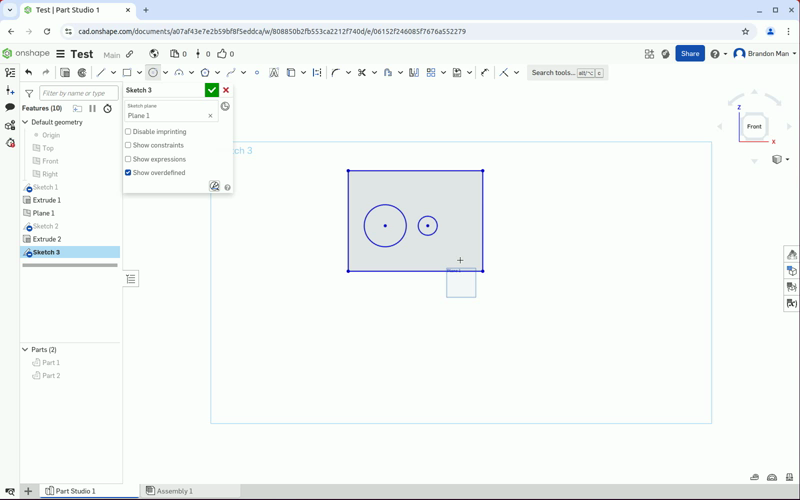
key_up(shift)
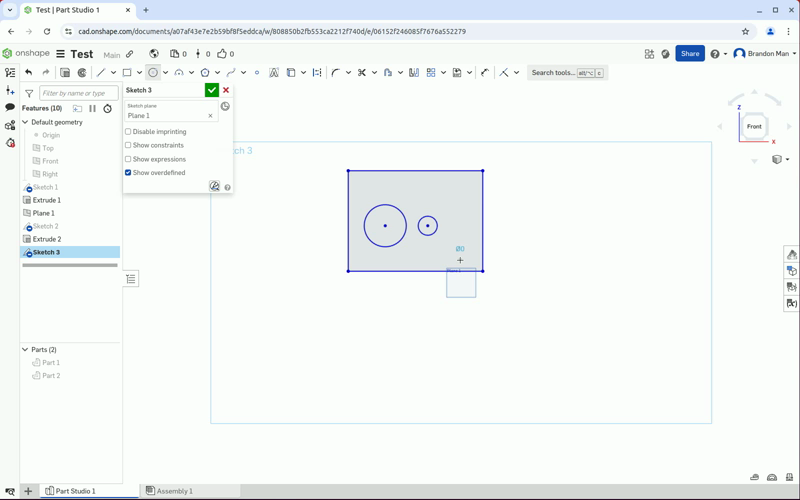
mouse_move(467, 259)
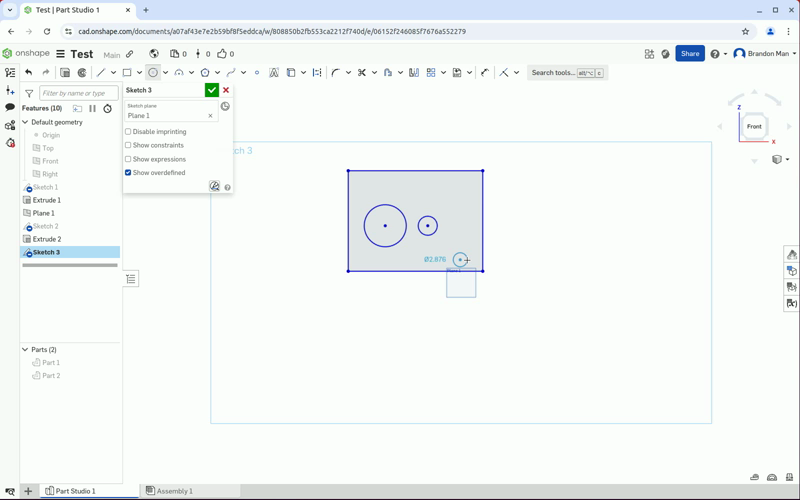
click(467, 259)
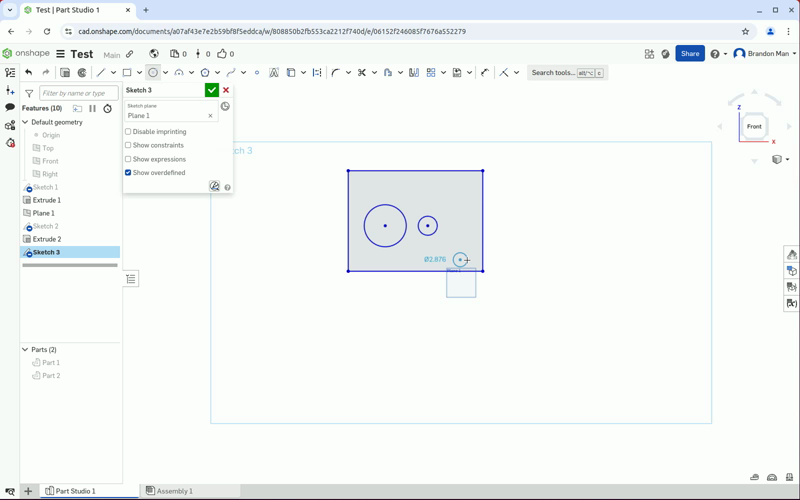
key(esc)
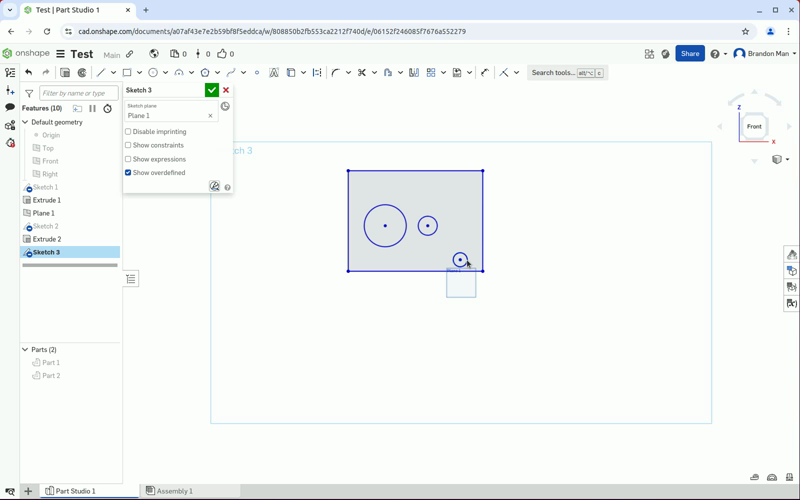
key(c)
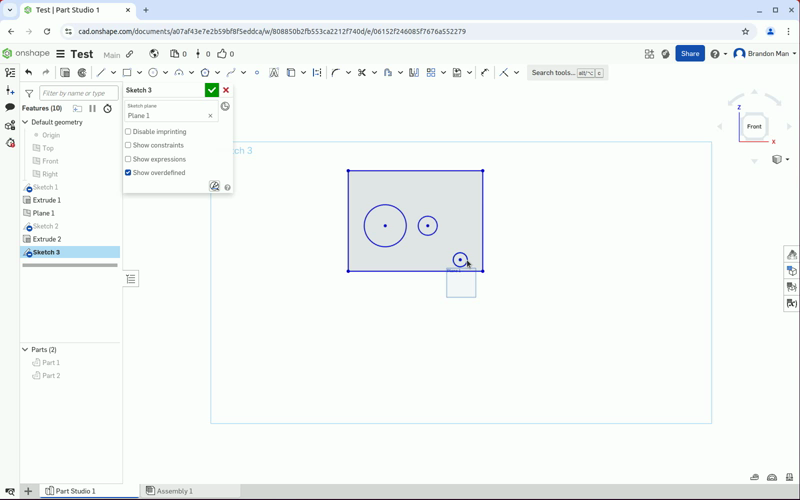
key_down(shift)
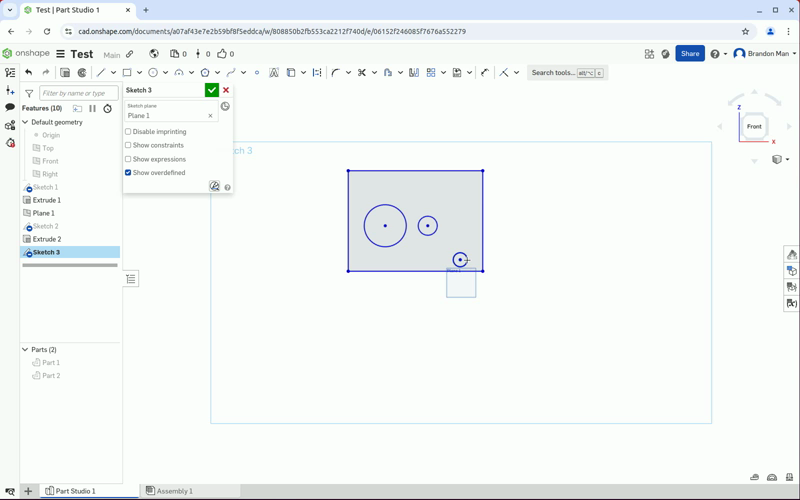
mouse_move(460, 194)
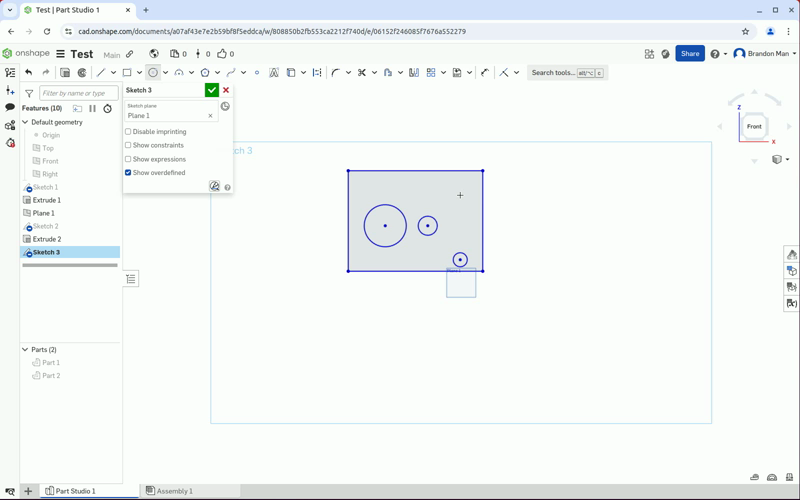
click(460, 194)
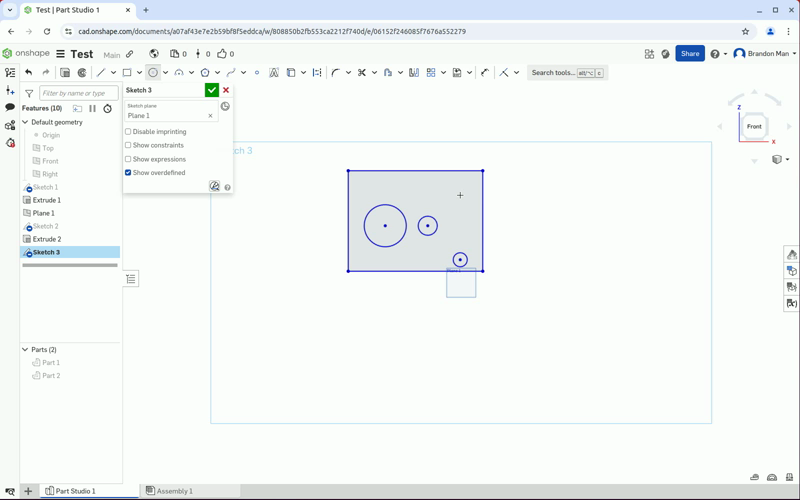
key_up(shift)
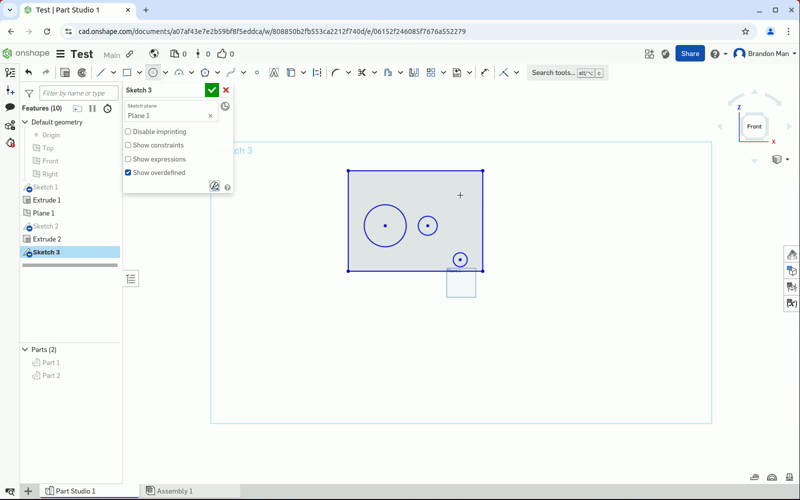
mouse_move(467, 194)
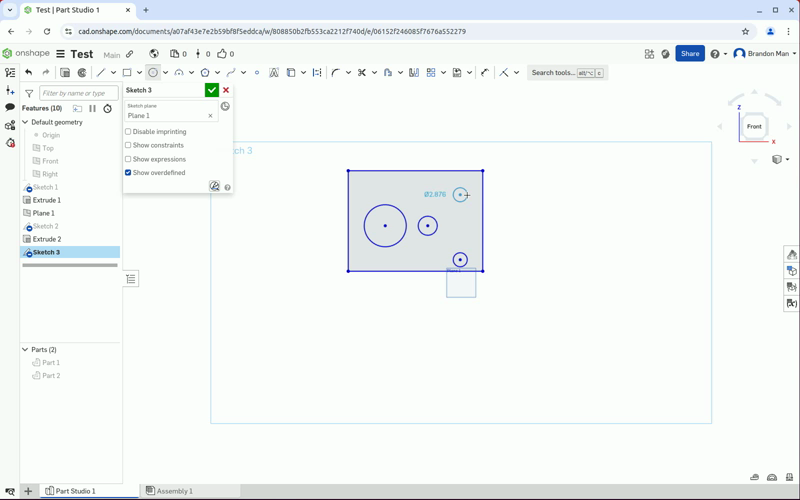
click(467, 194)
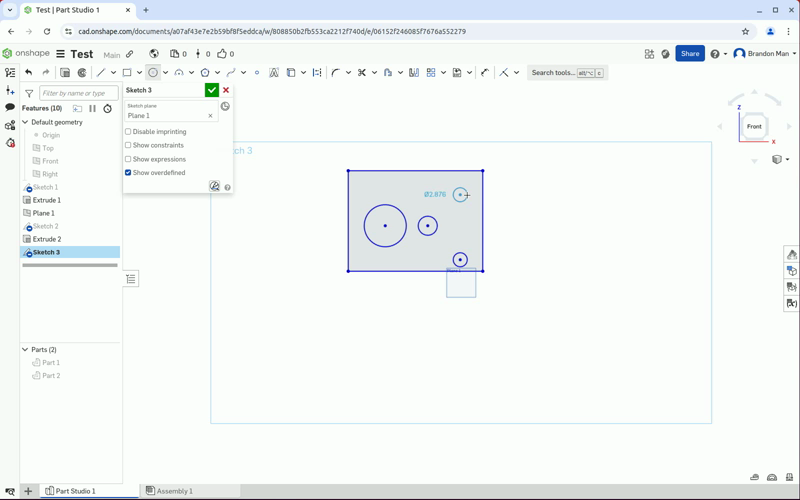
key(esc)
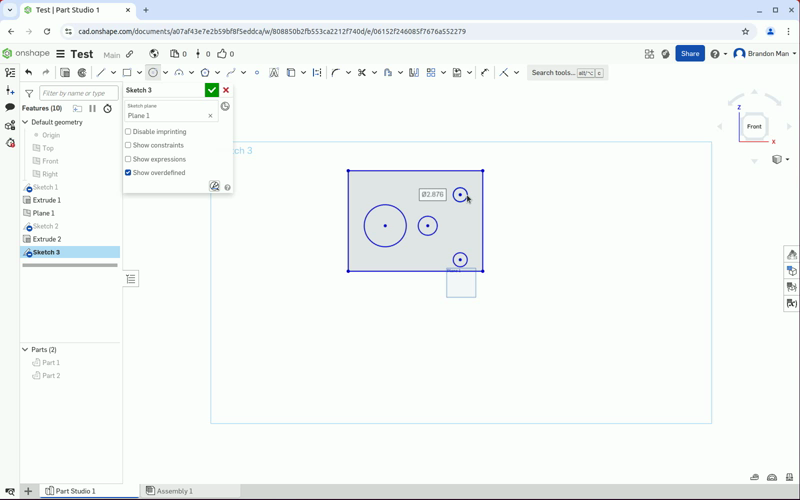
mouse_move(451, 219)
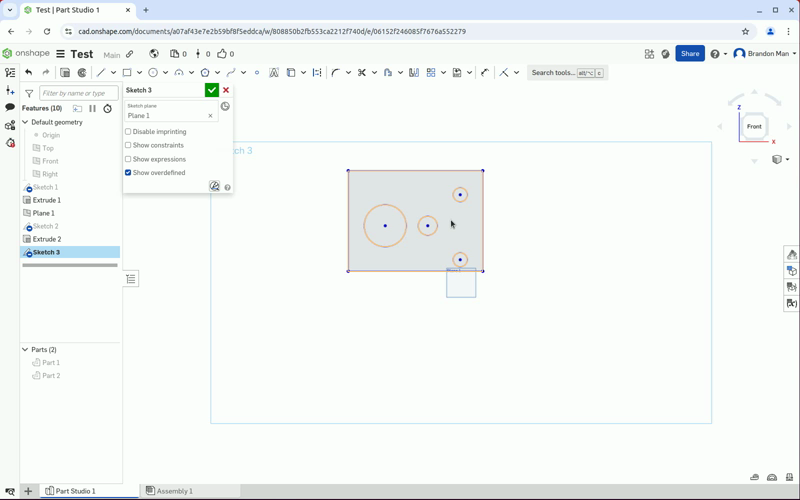
click(451, 219)
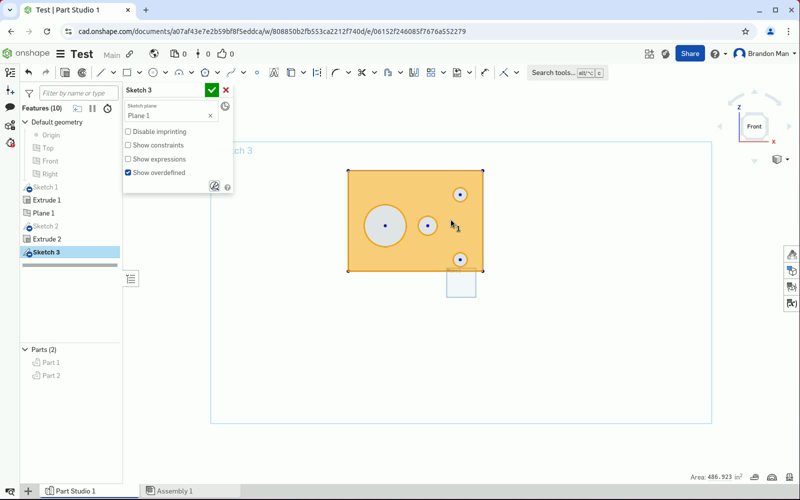
mouse_move(73, 352)
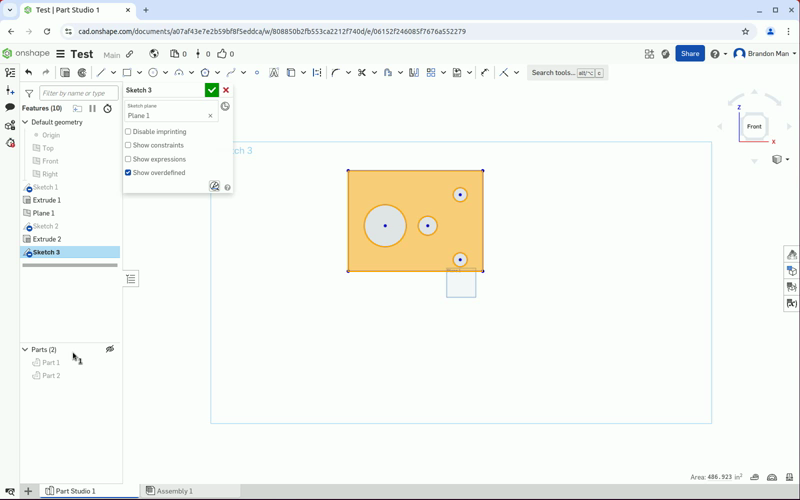
key(shift+y)
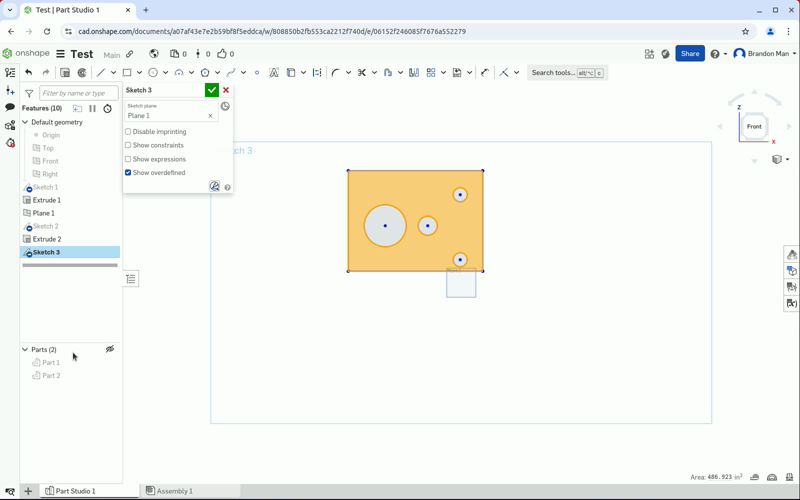
key(shift+e)
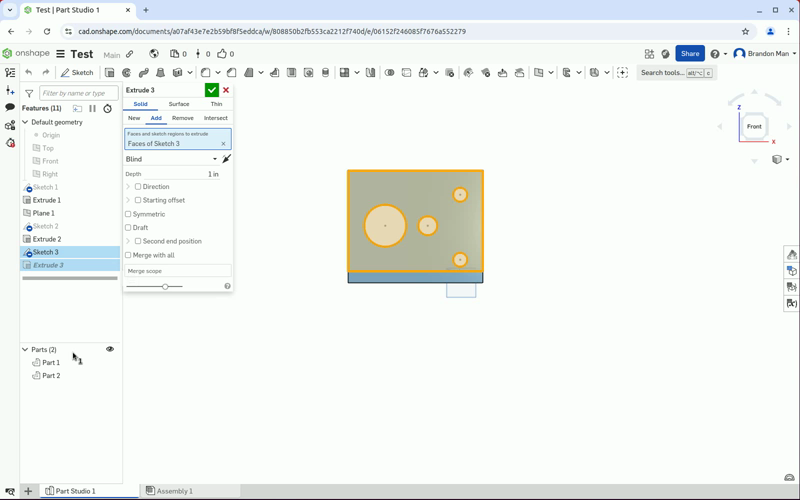
mouse_move(143, 106)
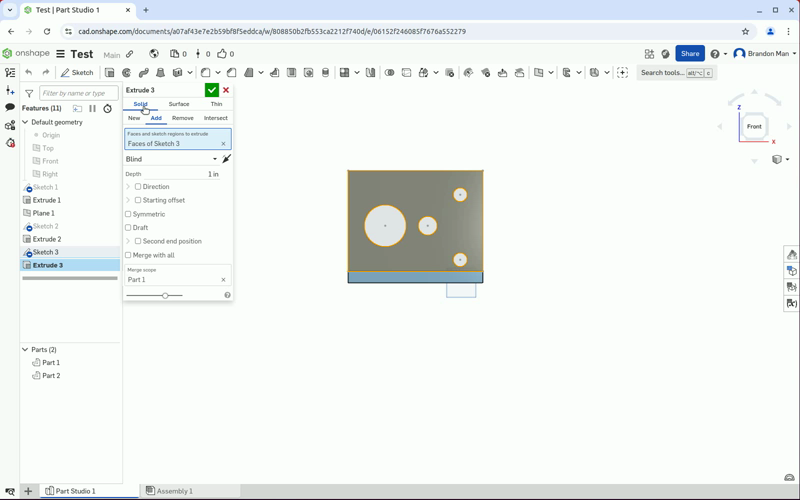
click(143, 106)
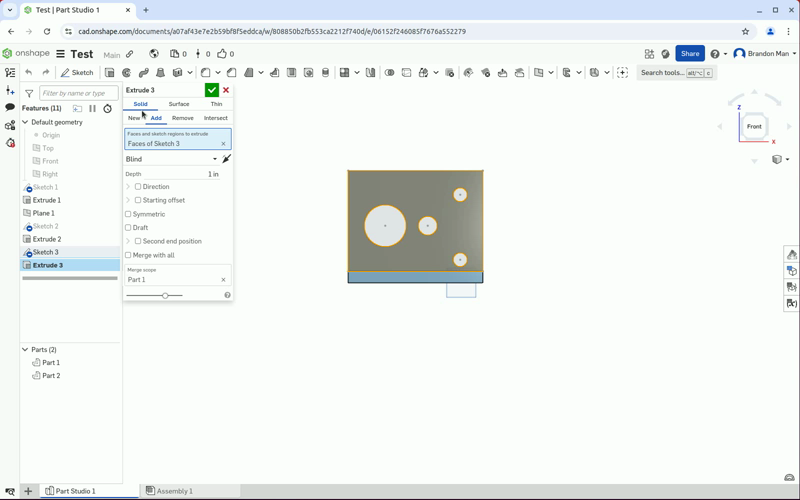
mouse_move(137, 120)
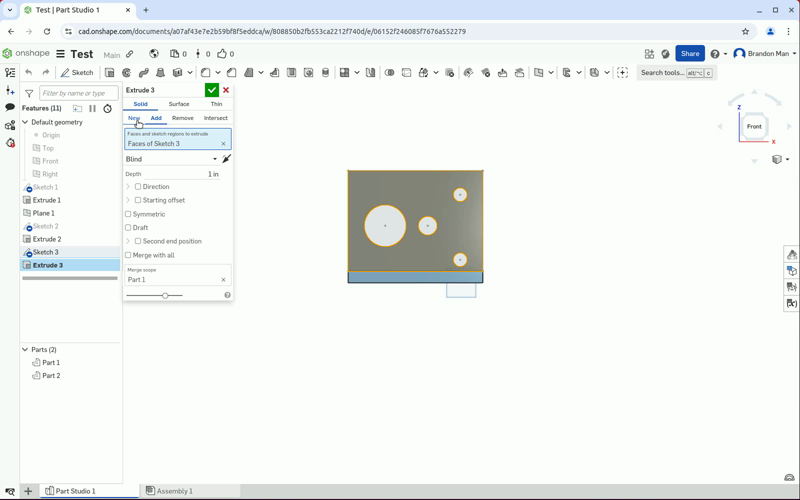
click(137, 120)
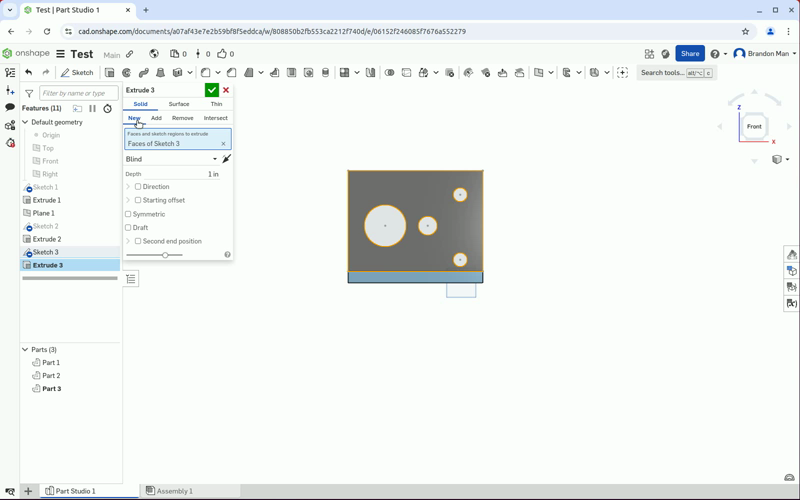
key(tab, 4)
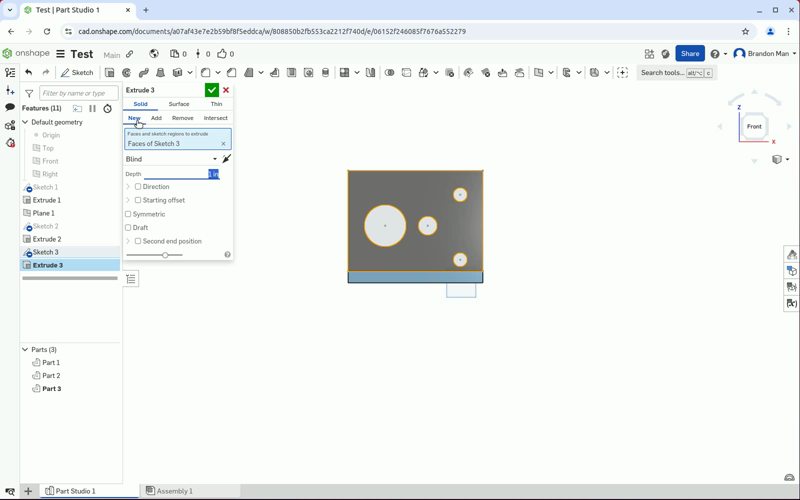
text(-2.407)
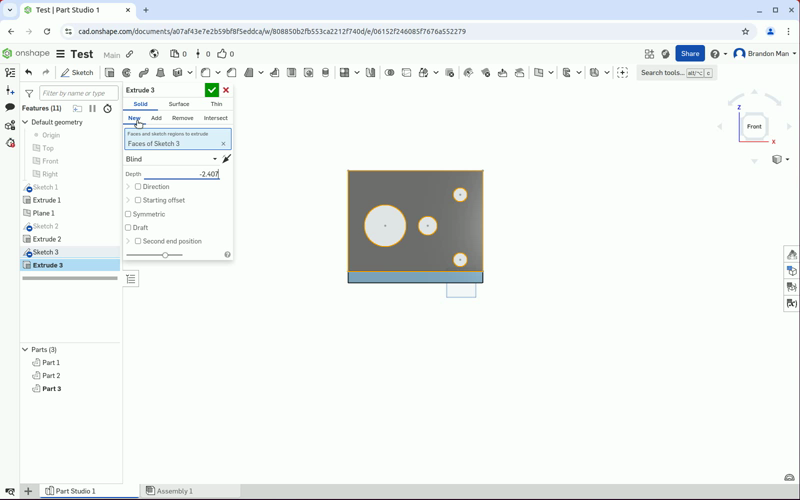
key(enter)
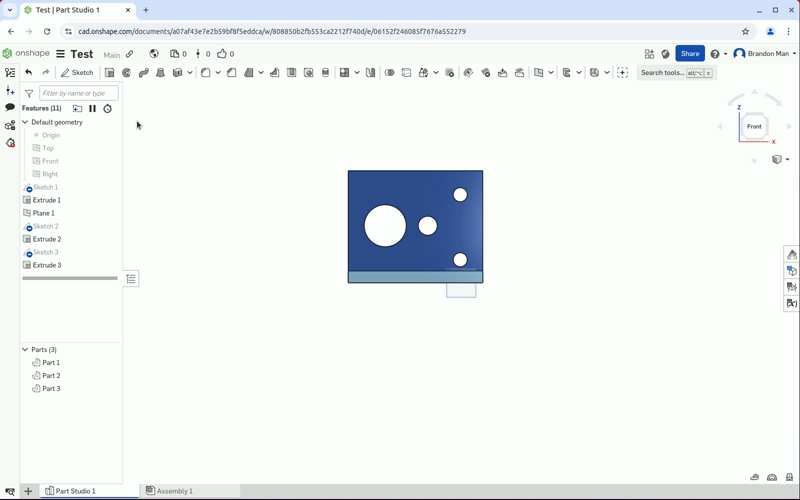
key(shift+h)
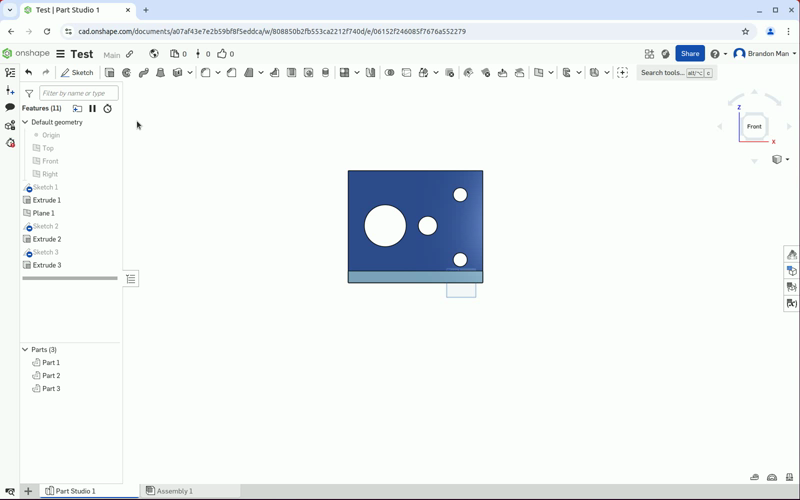
key(shift+h)
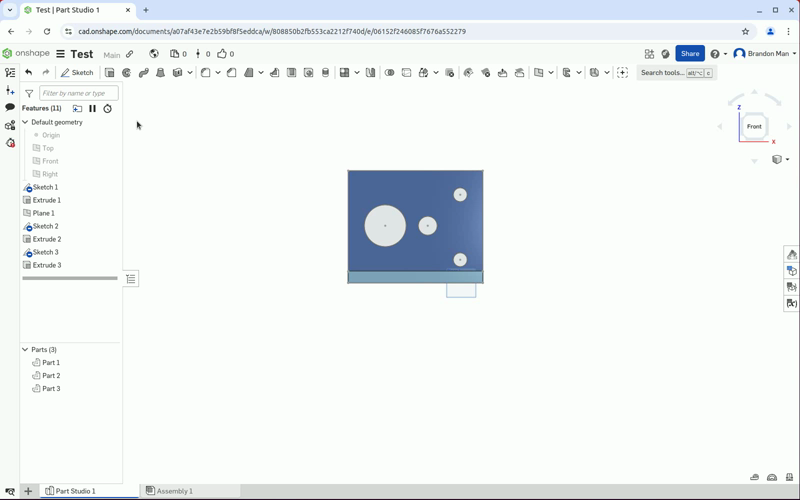
key(shift+7)
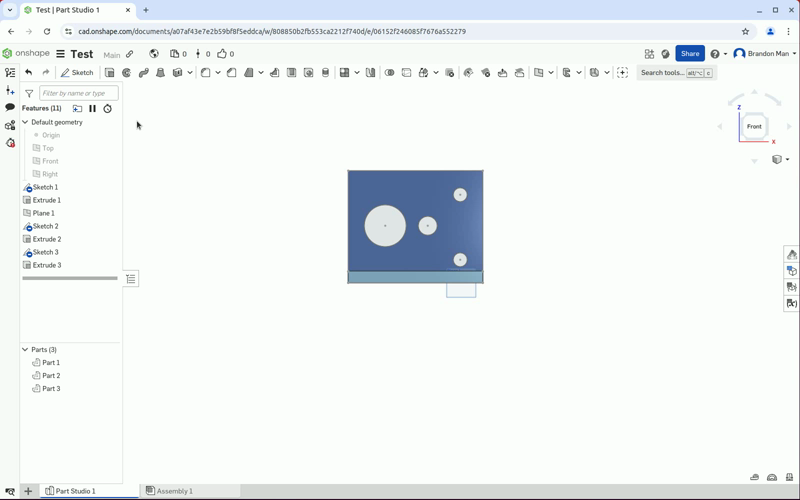
key(left, 2)
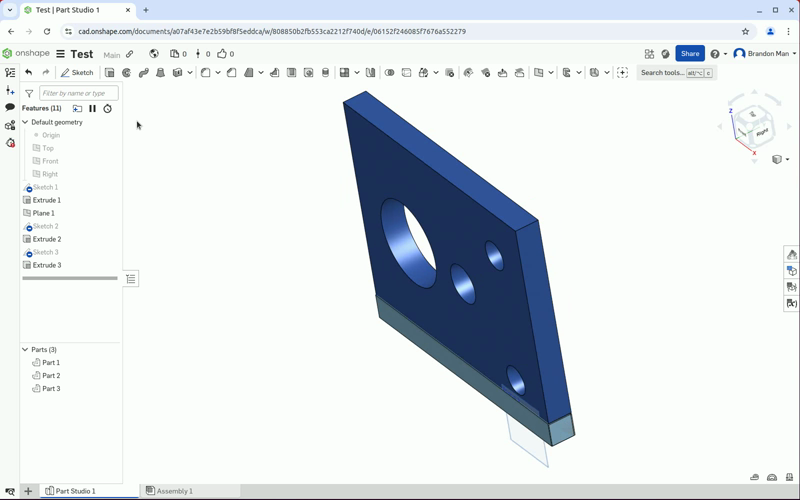
key(down, 2)
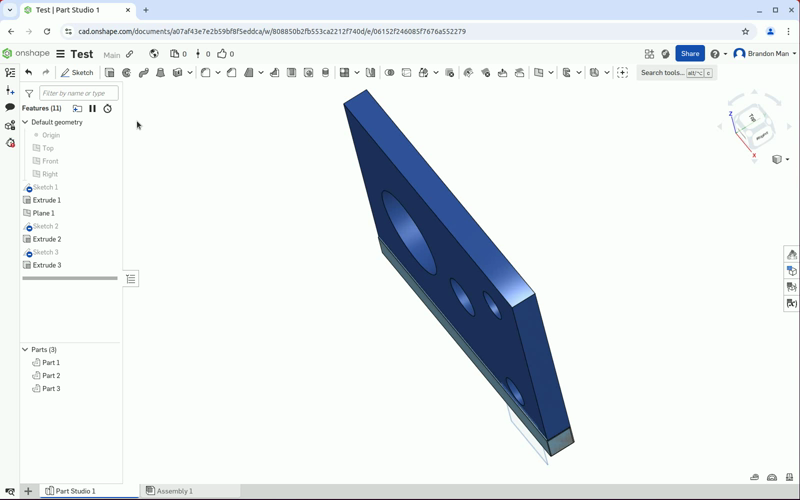
key(up, 2)
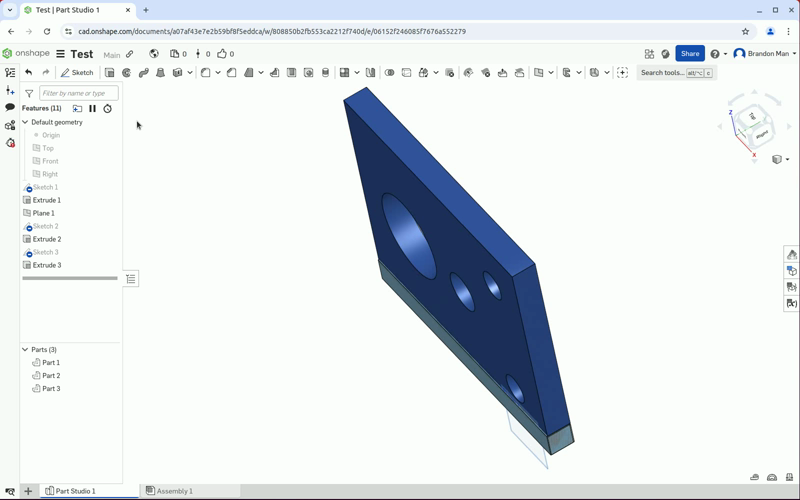
key(right, 2)
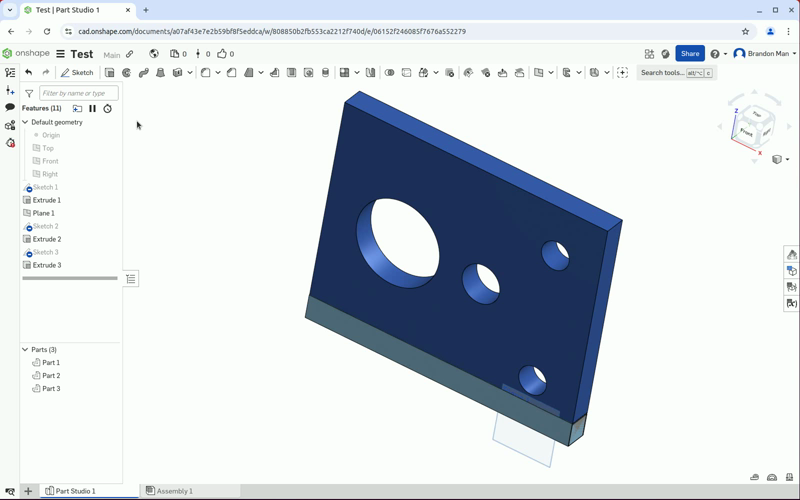
mouse_move(73, 189)
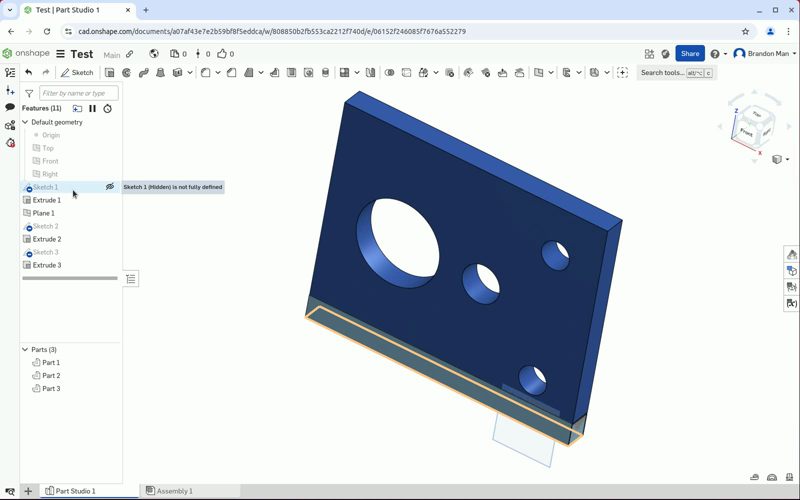
click(73, 189)